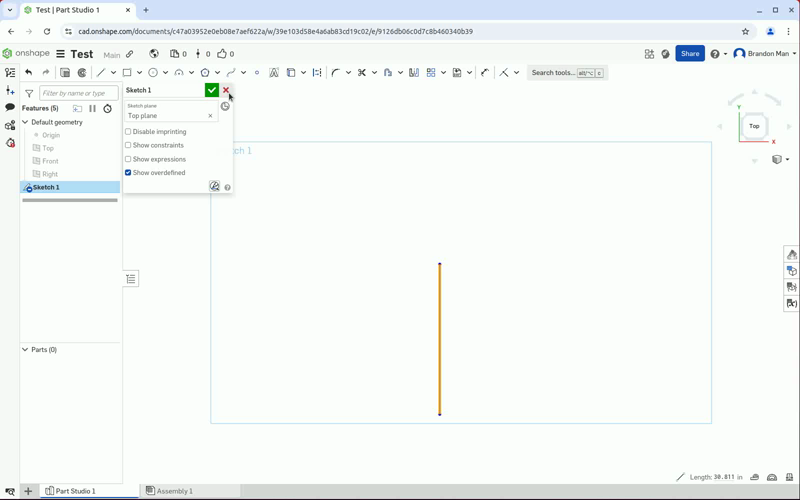
key(shift+h)
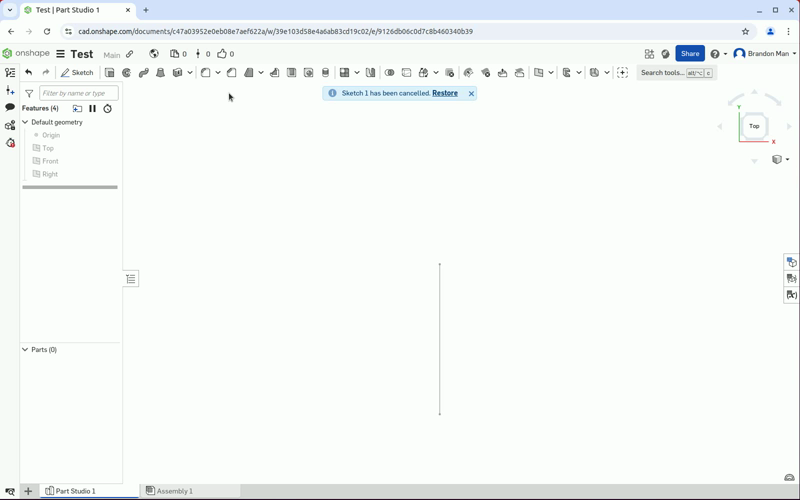
mouse_move(73, 352)
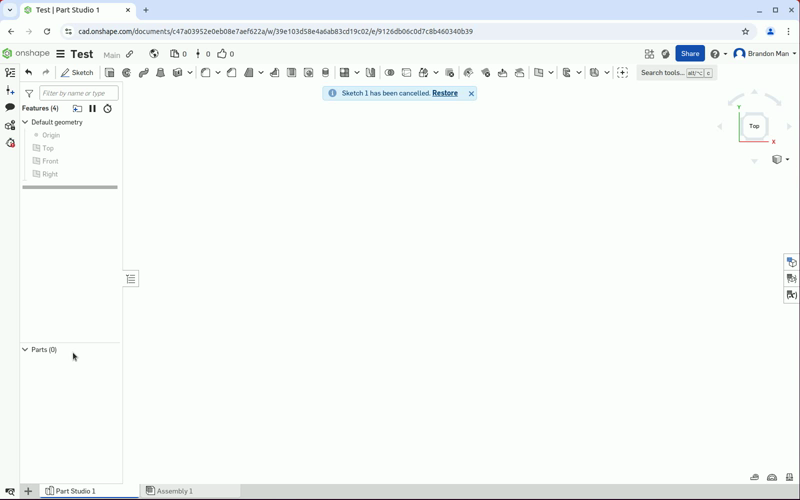
key(y)
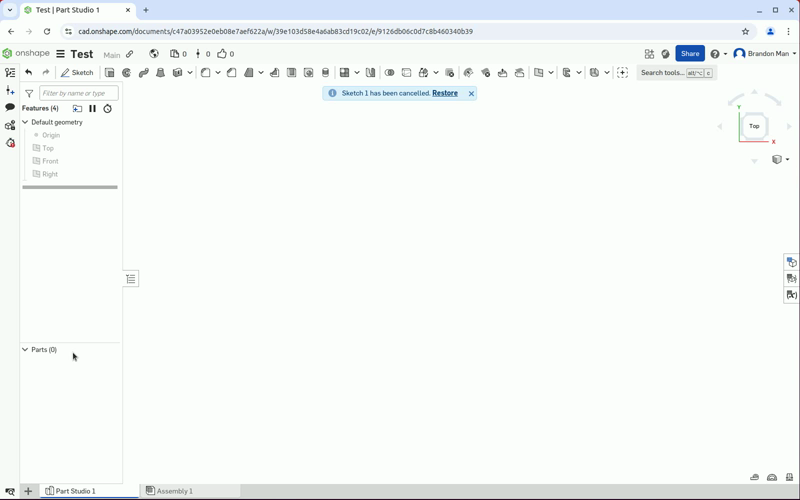
key(shift+p)
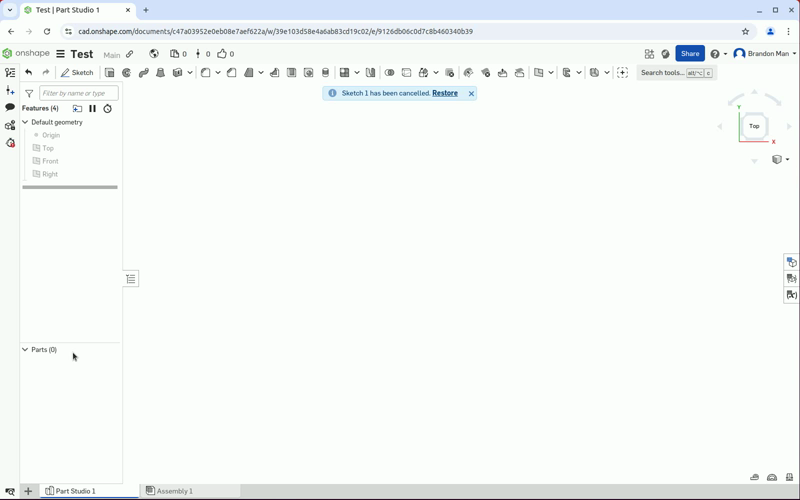
key(space)
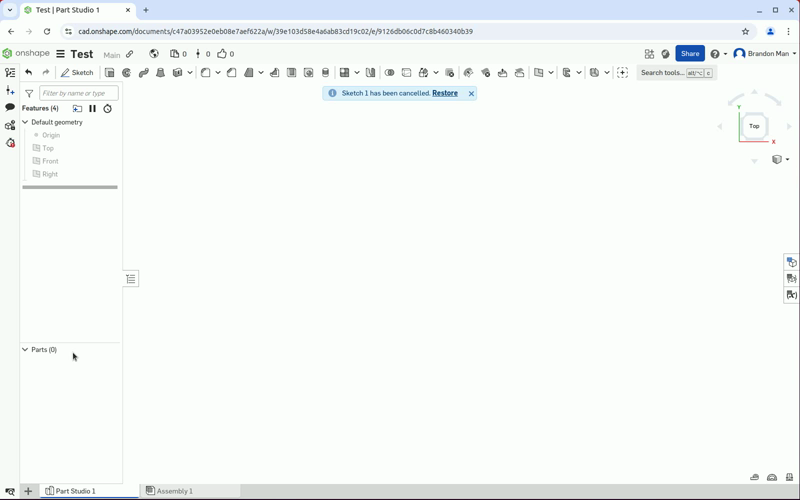
key_down(shift)
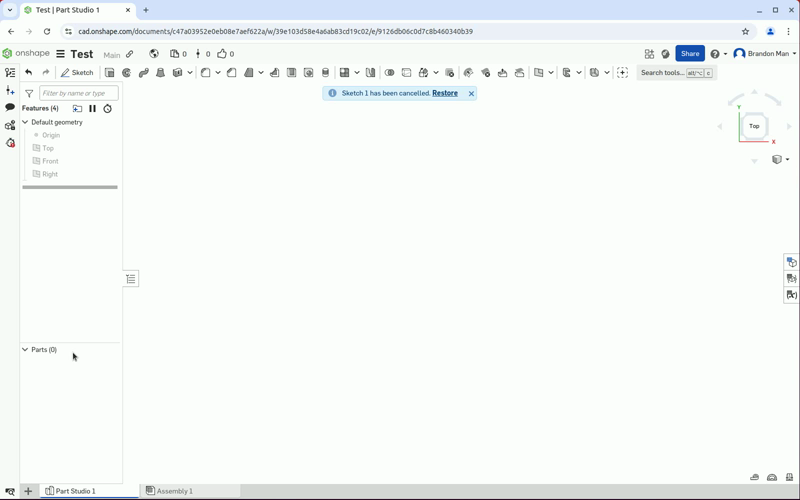
key(up)
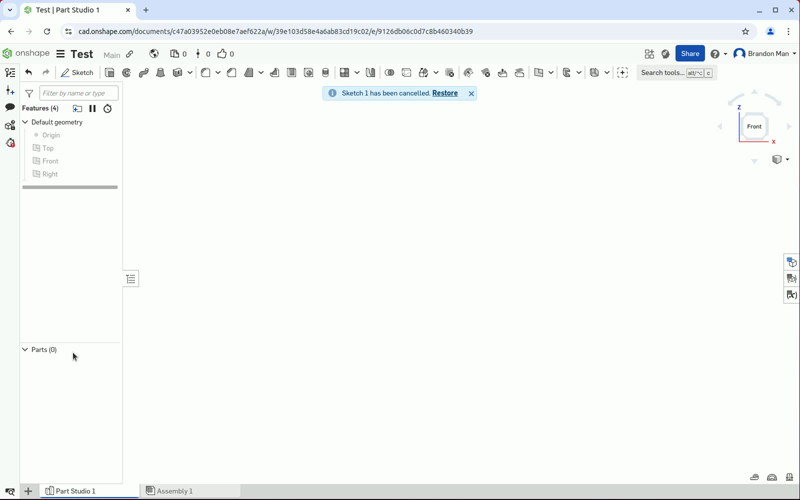
key_up(shift)
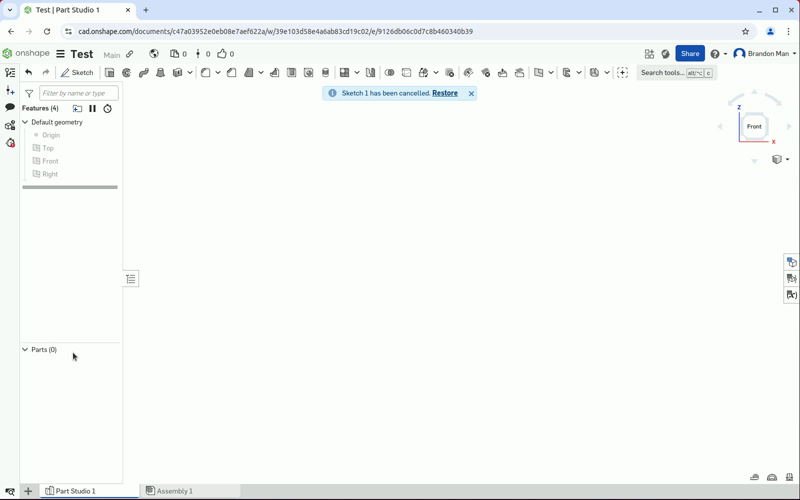
mouse_move(73, 352)
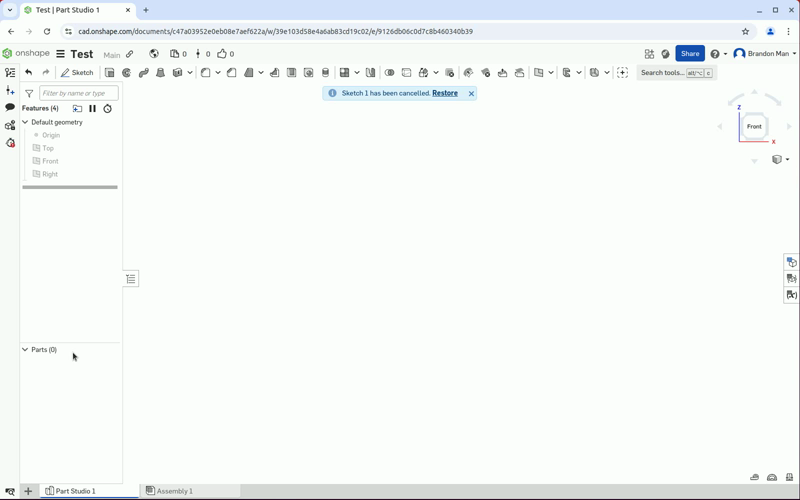
key(shift+y)
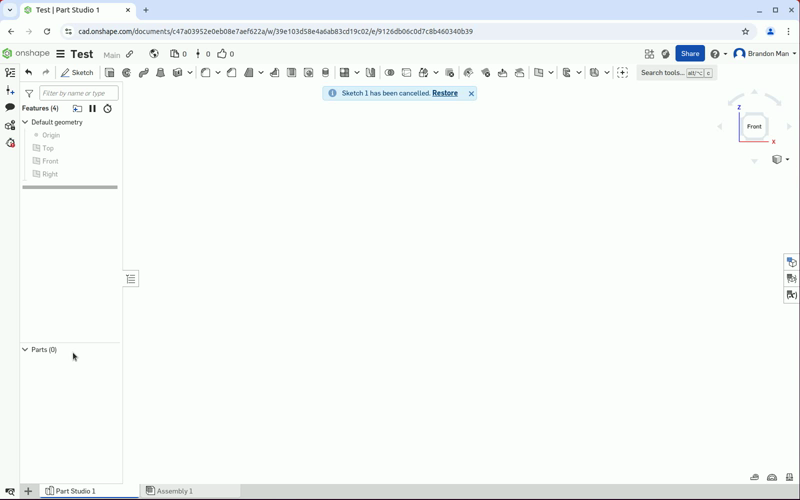
key(shift+s)
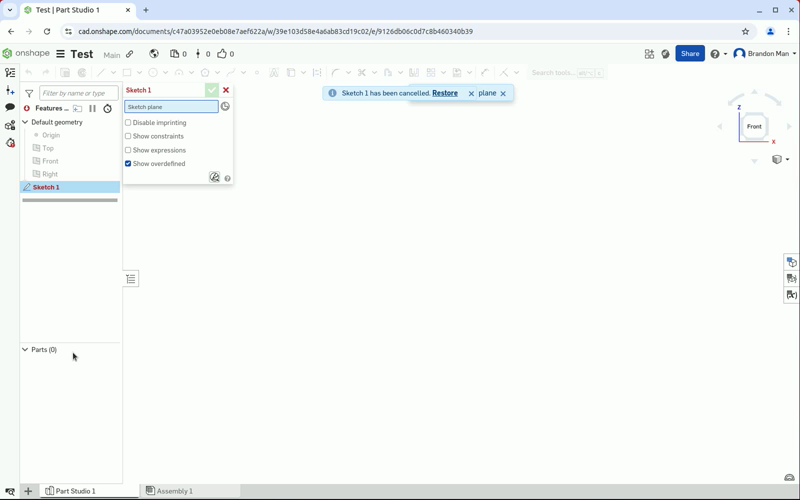
mouse_move(73, 163)
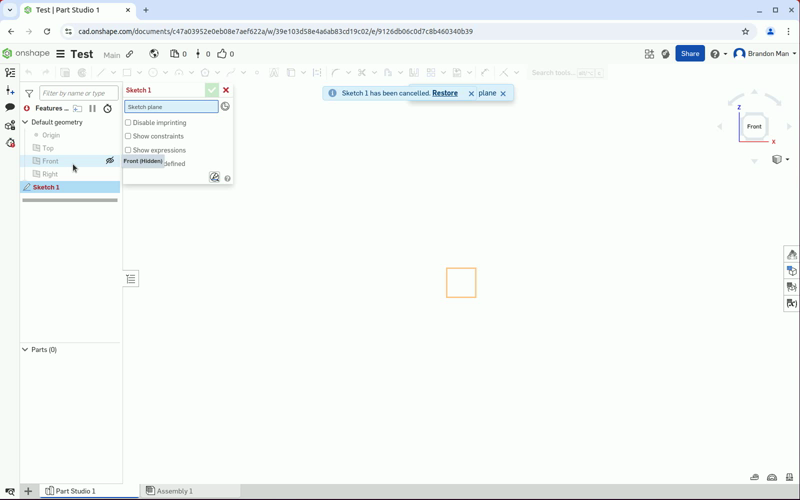
click(73, 163)
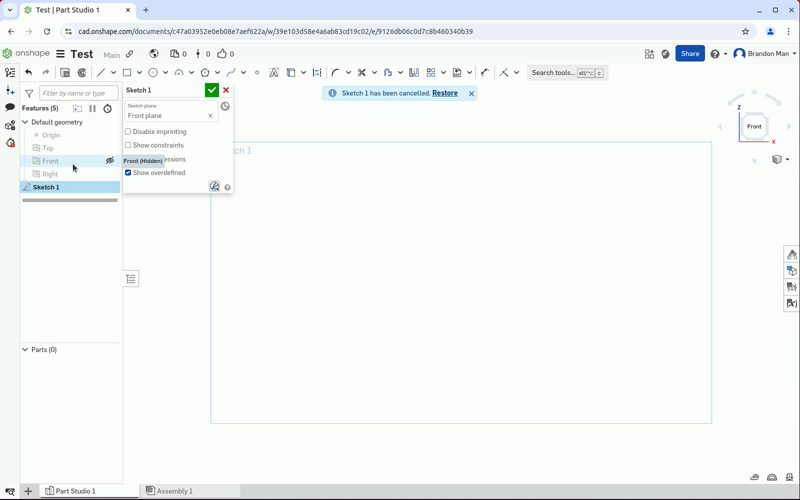
mouse_move(73, 352)
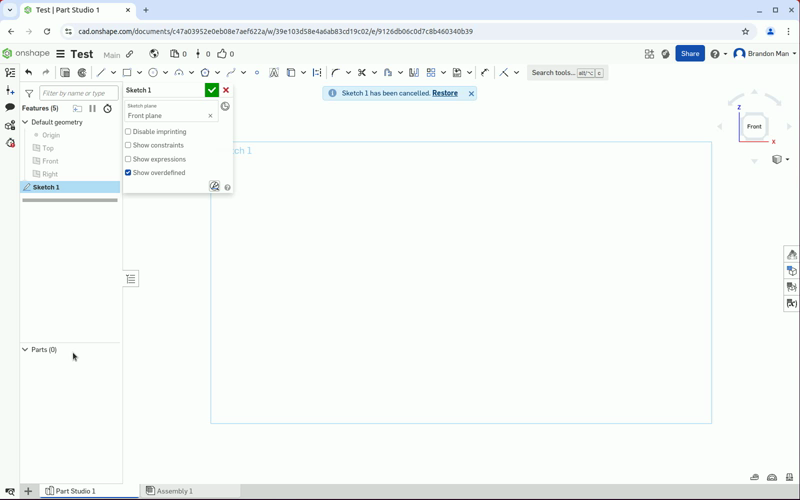
key(y)
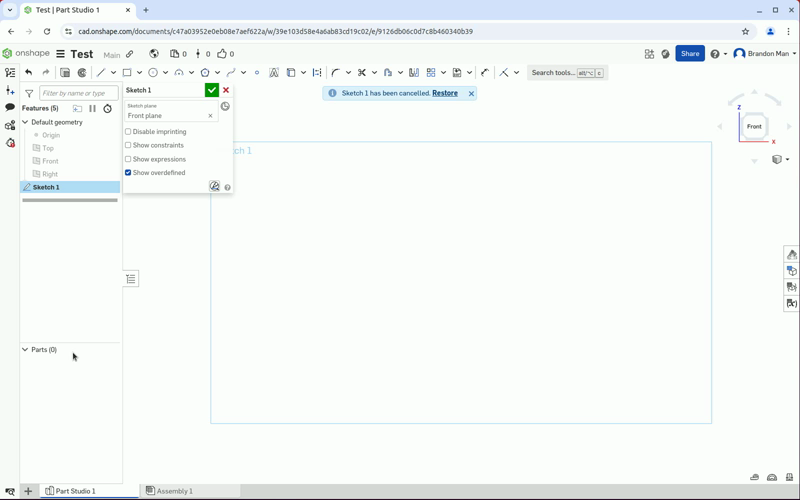
key(l)
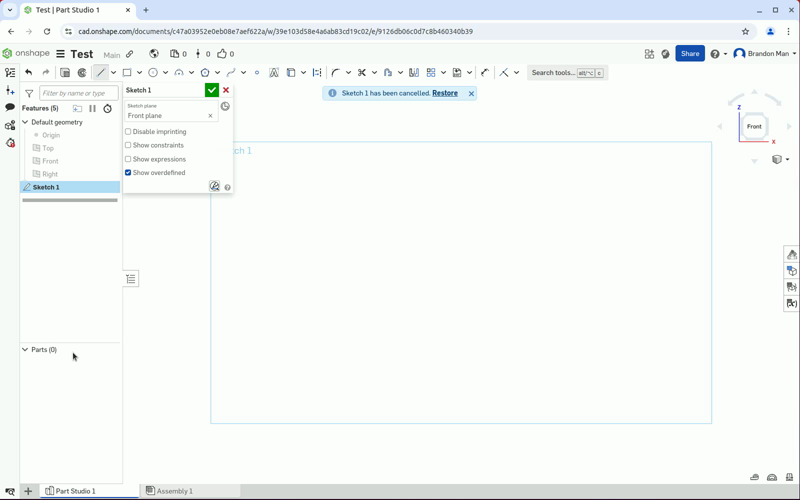
key_down(shift)
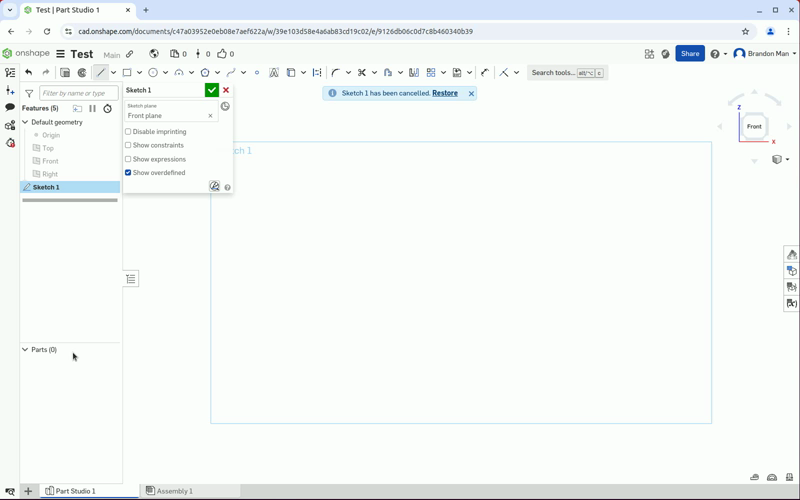
mouse_move(501, 187)
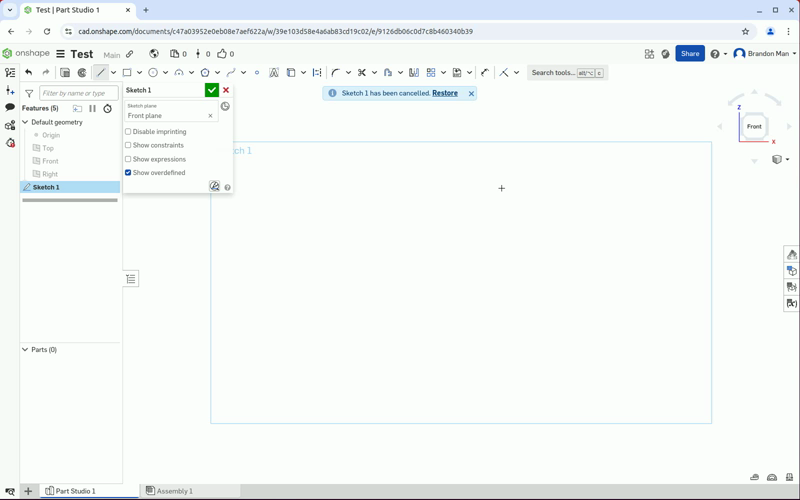
click(501, 187)
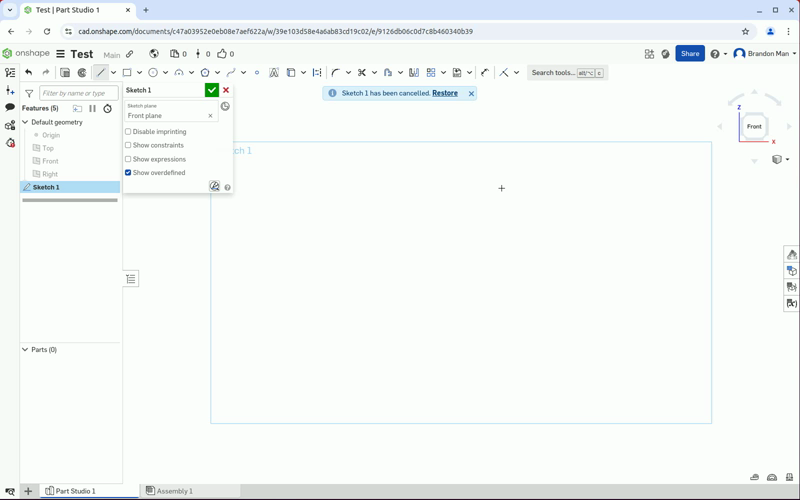
key_up(shift)
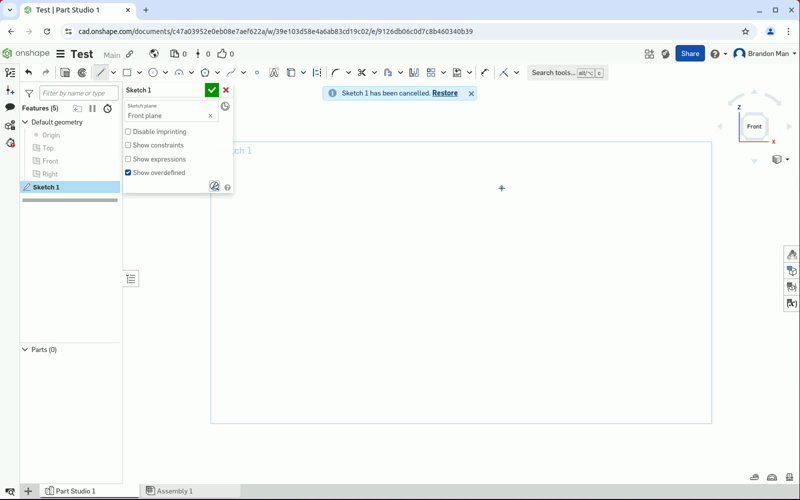
key_down(shift)
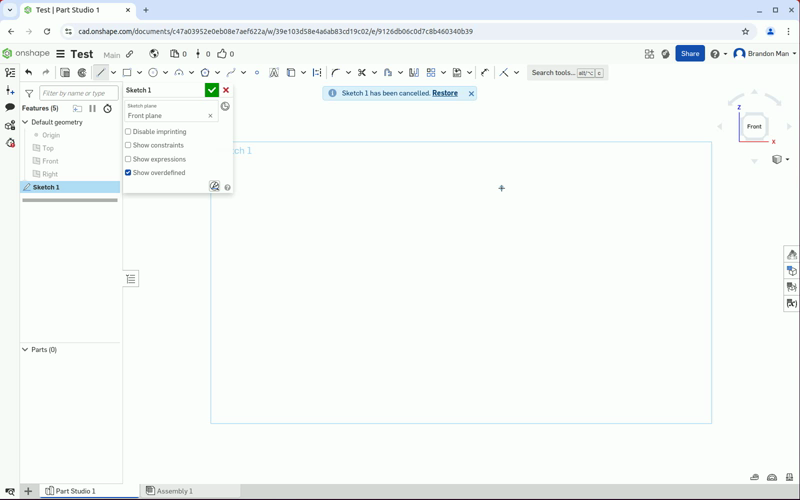
mouse_move(531, 187)
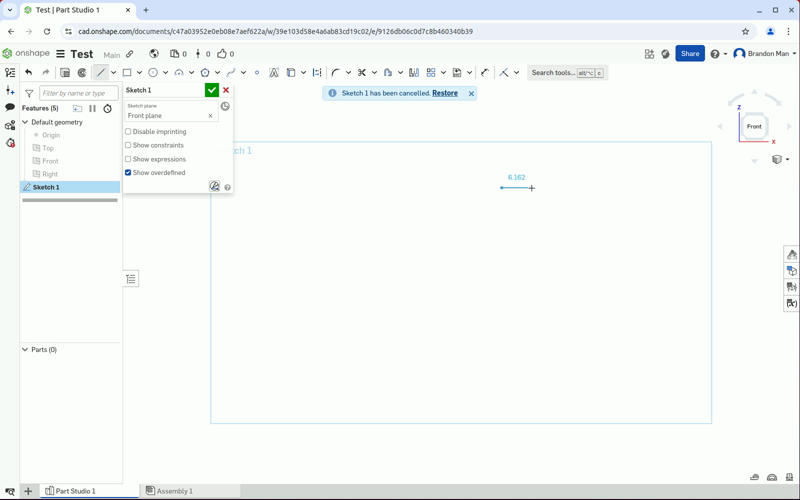
mouse_move(520, 172)
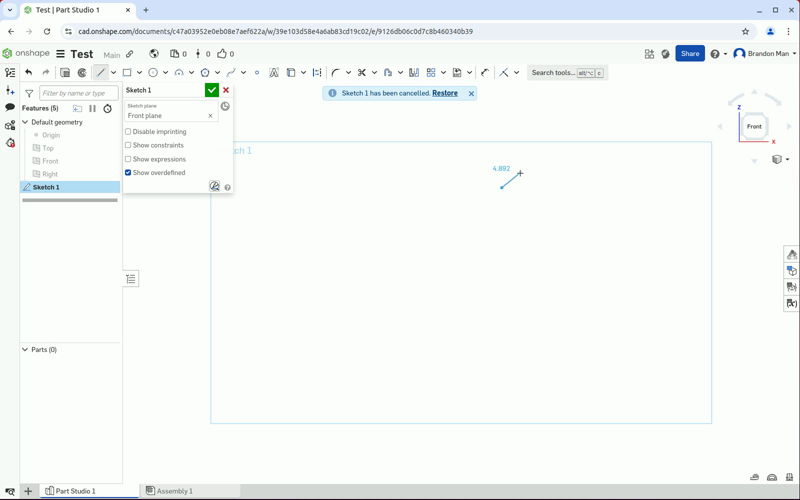
click(520, 172)
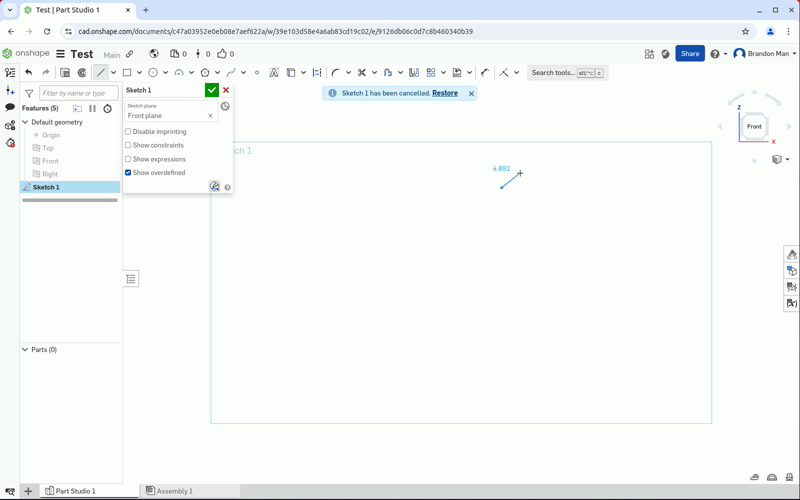
key_up(shift)
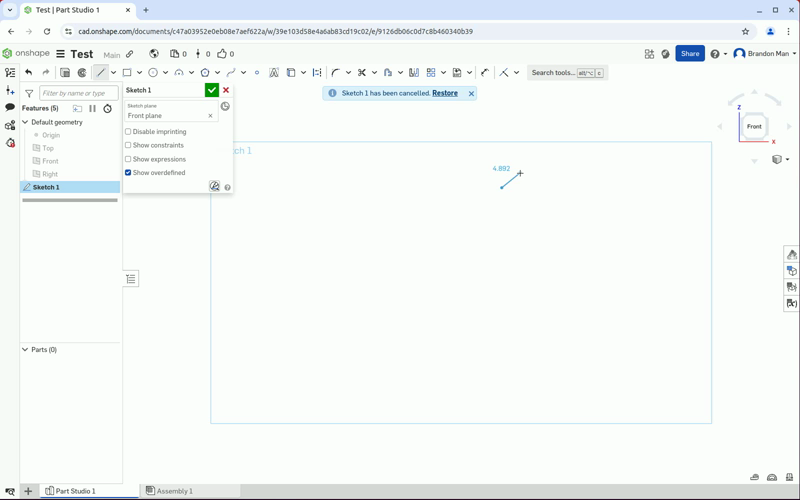
key(esc)
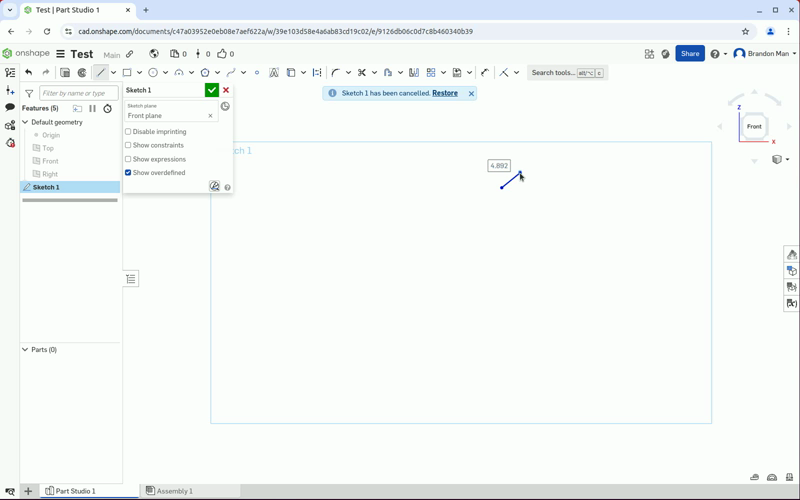
key(a)
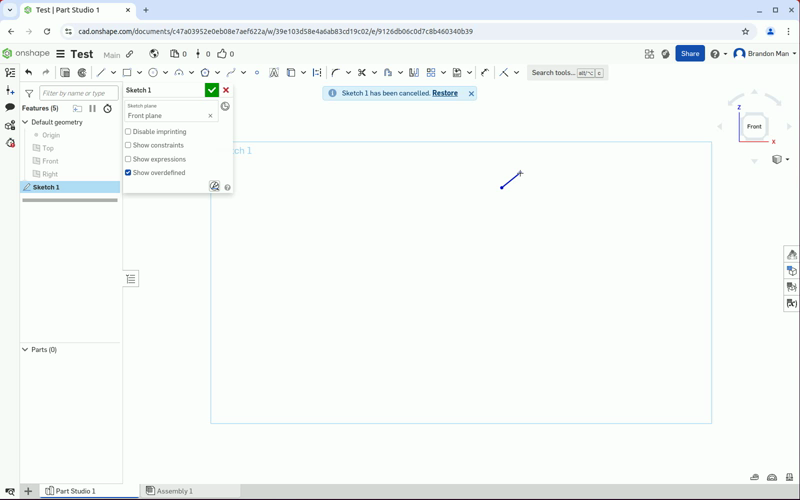
mouse_move(520, 172)
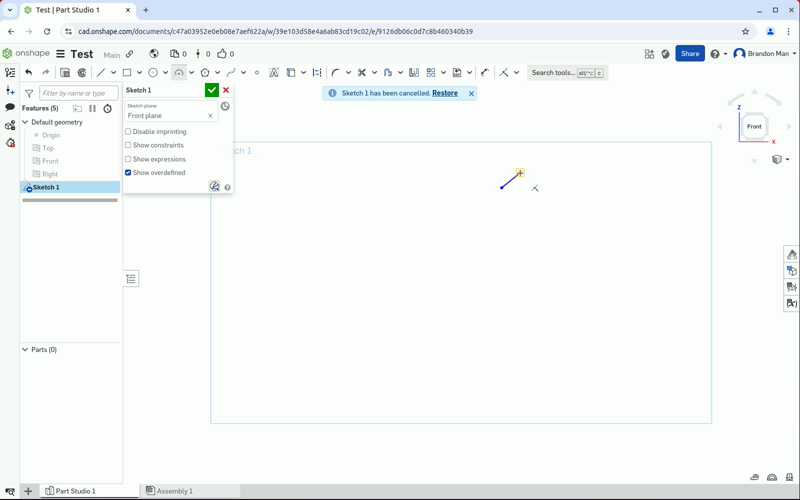
click(520, 172)
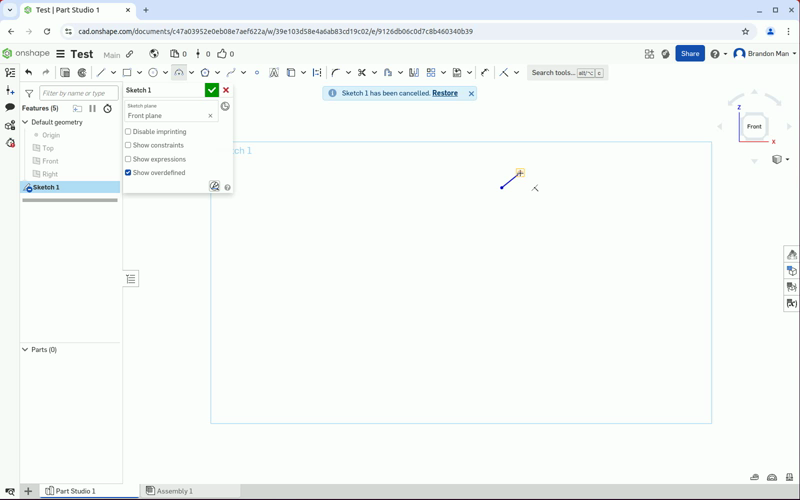
mouse_move(501, 187)
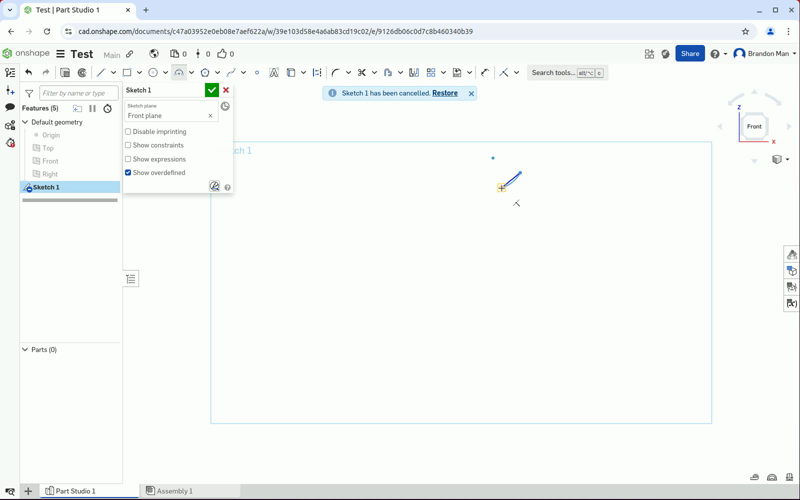
click(501, 187)
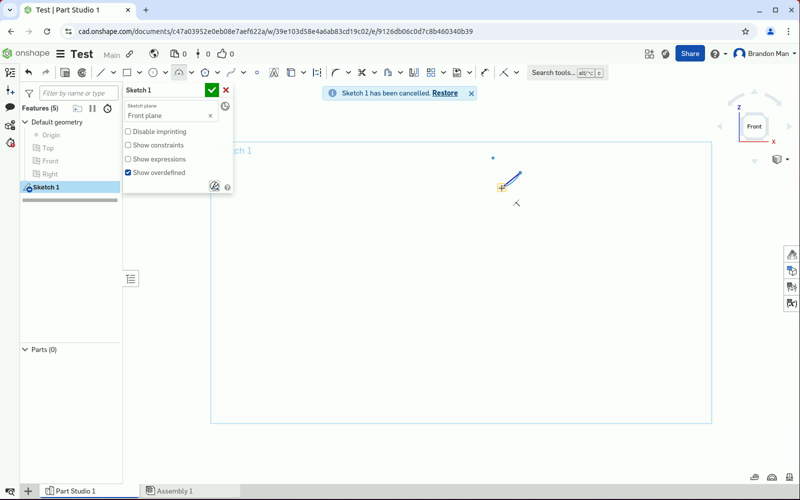
key_down(shift)
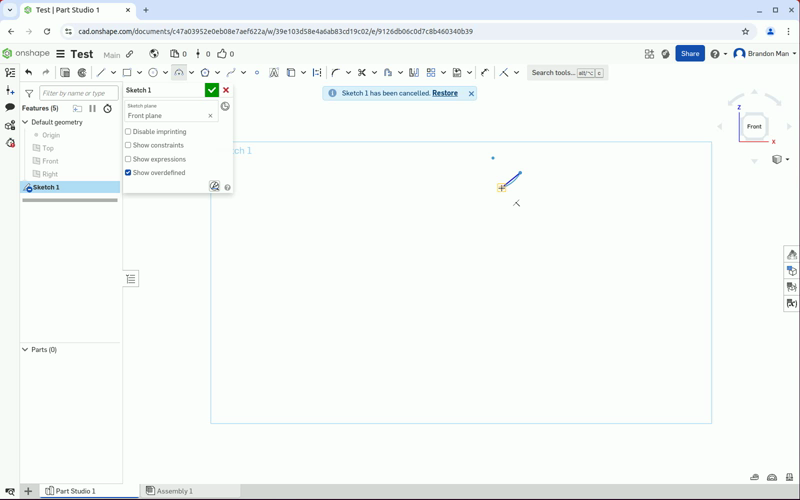
mouse_move(510, 179)
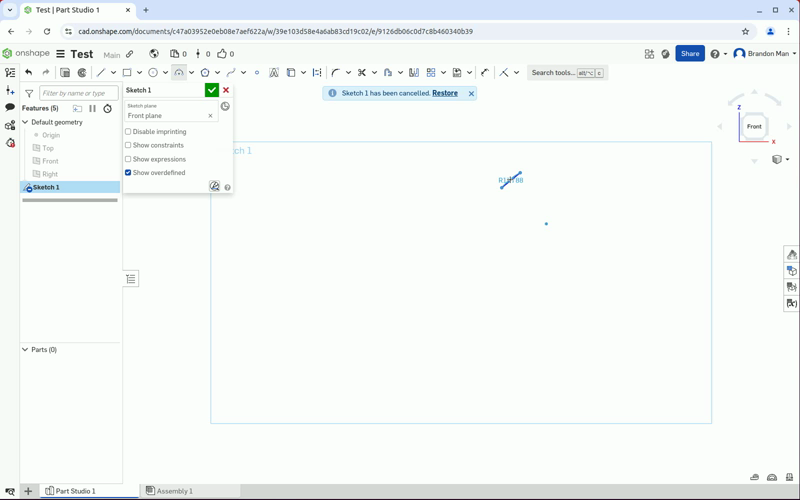
click(510, 179)
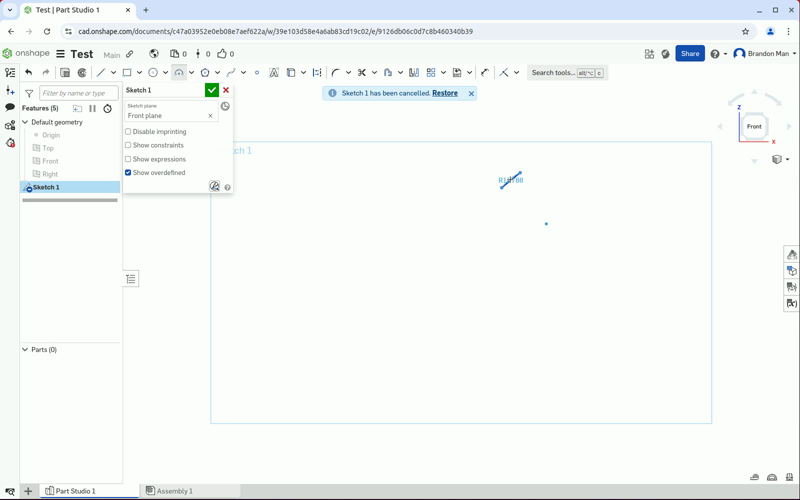
key_up(shift)
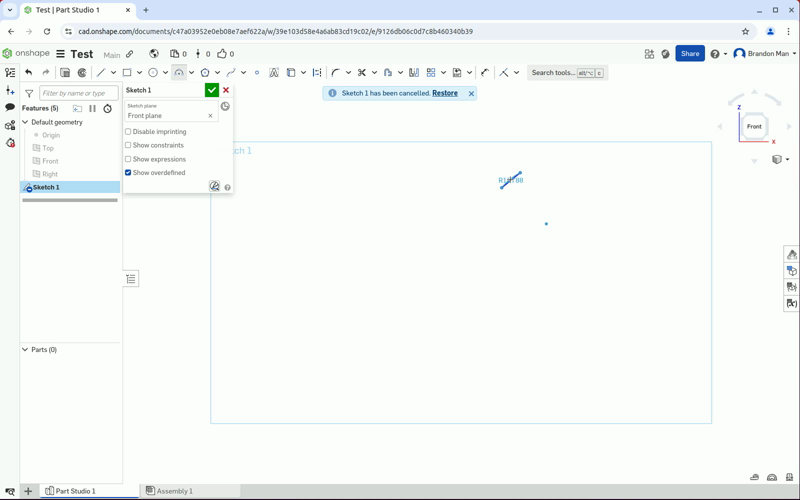
key(esc)
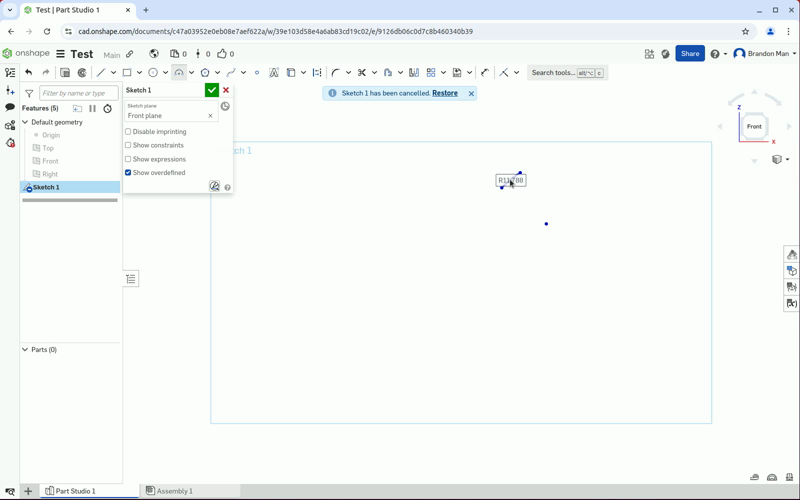
mouse_move(515, 174)
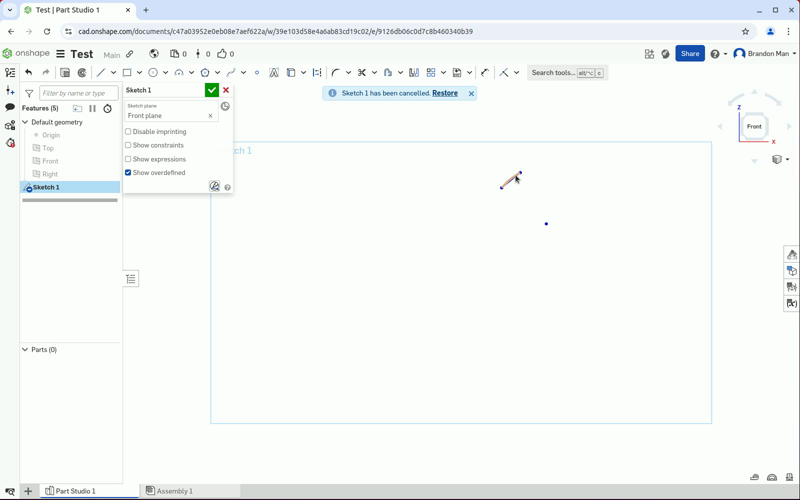
scroll(6)
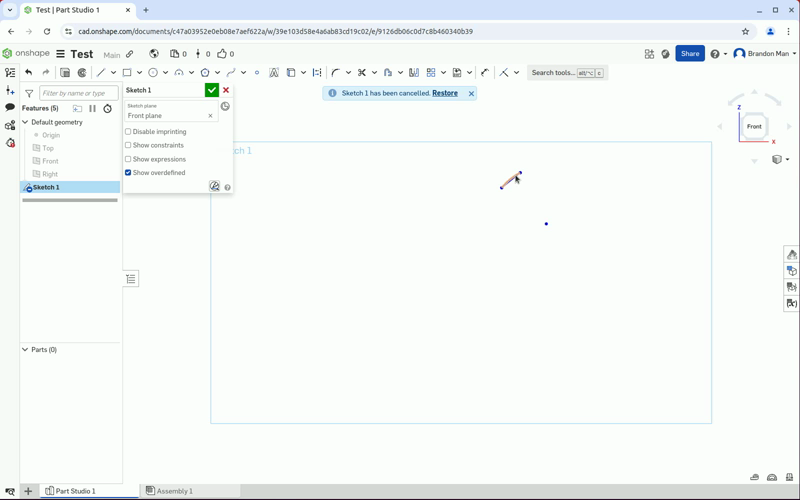
scroll(6)
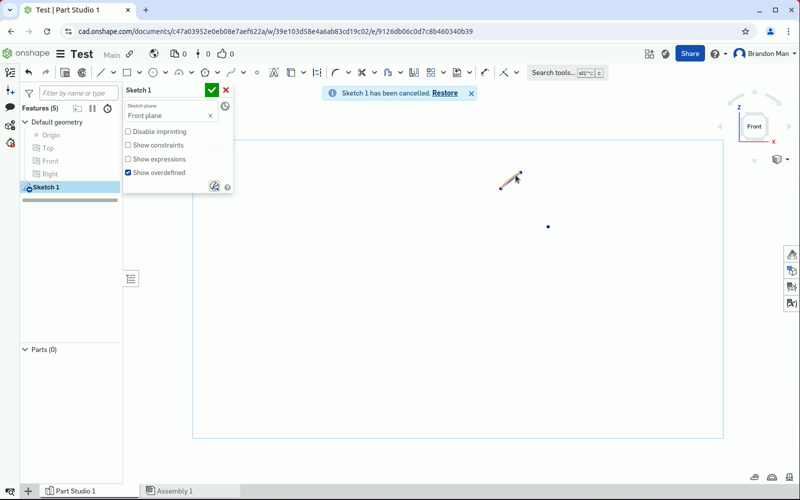
scroll(6)
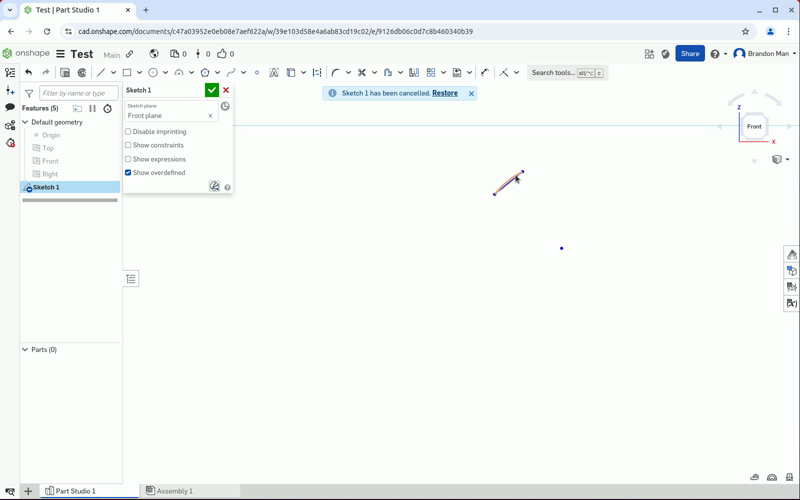
scroll(6)
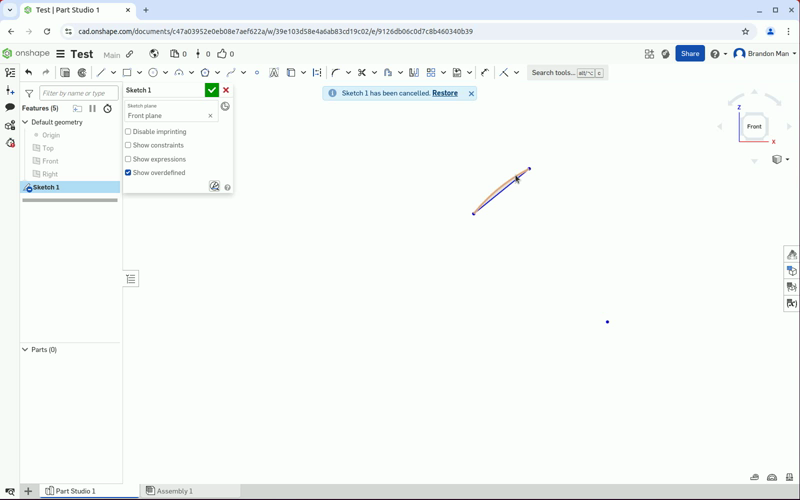
scroll(6)
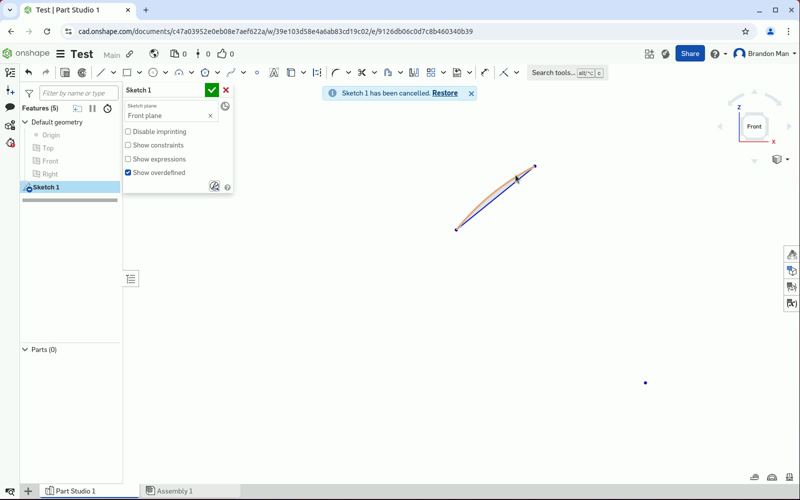
scroll(6)
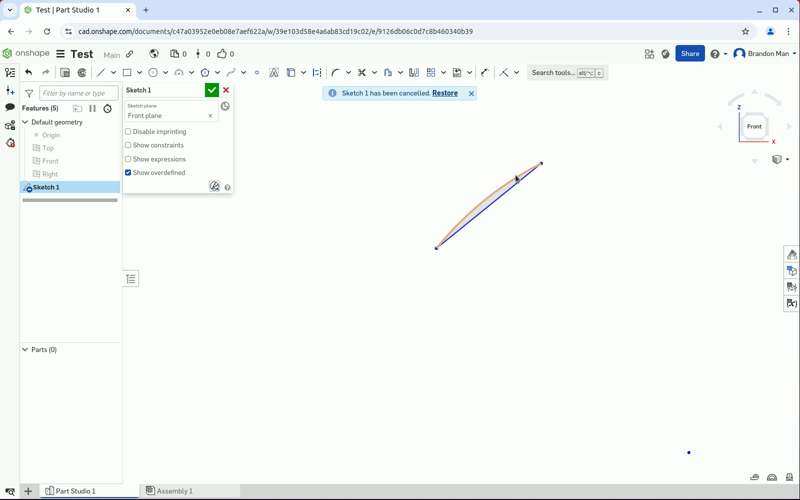
scroll(6)
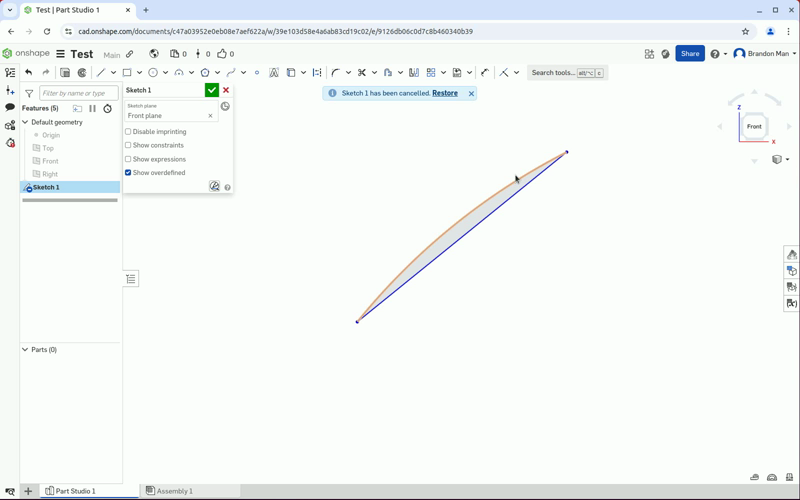
click(515, 174)
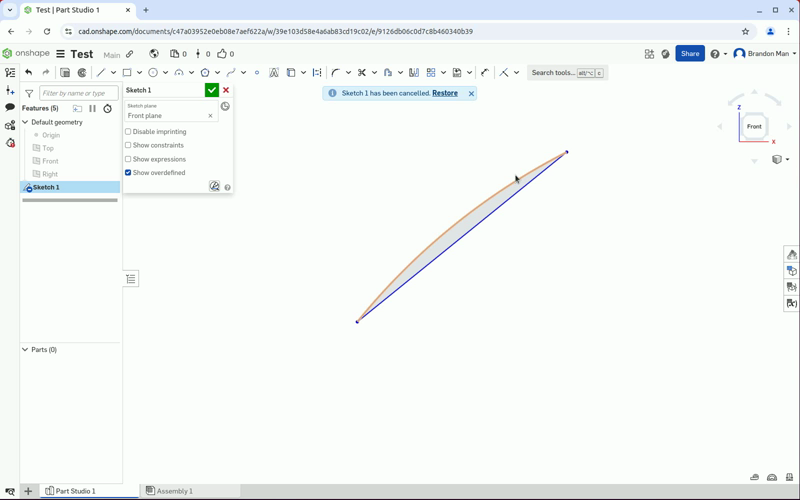
scroll(-6)
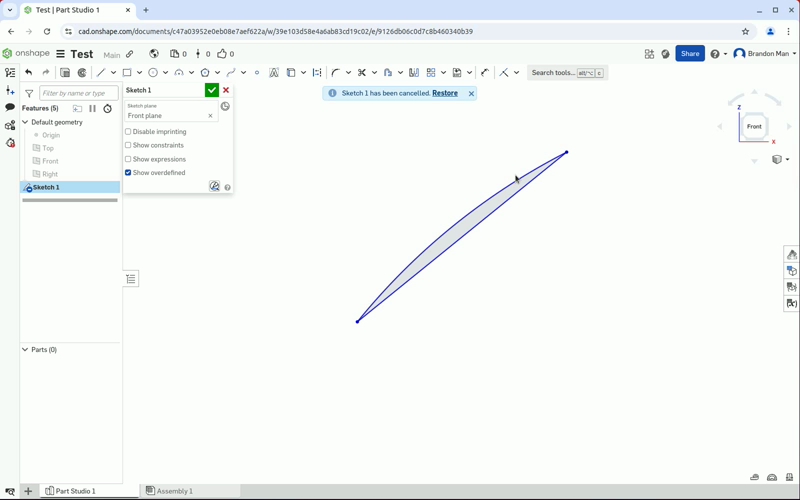
scroll(-6)
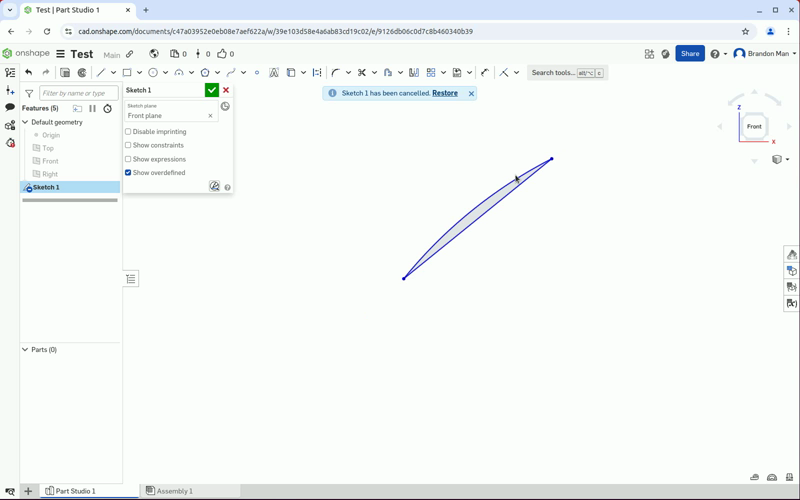
scroll(-6)
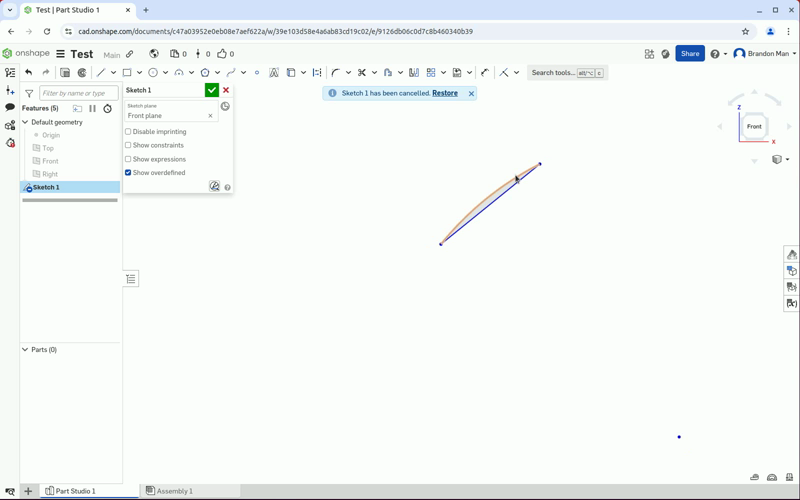
scroll(-6)
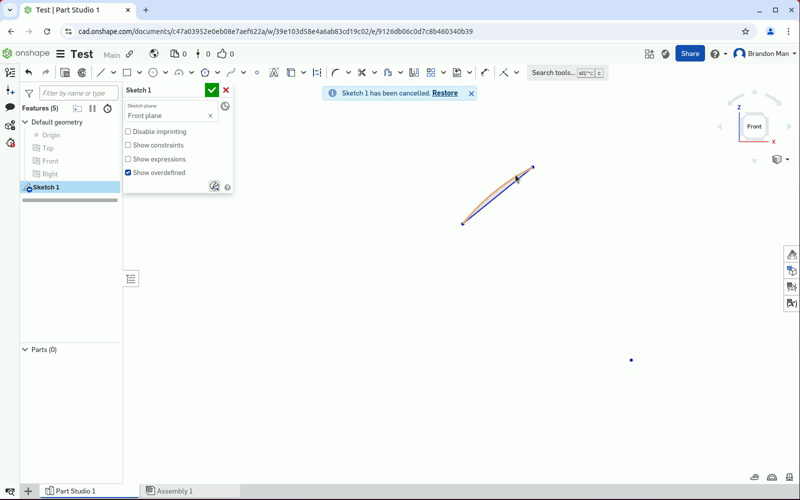
scroll(-6)
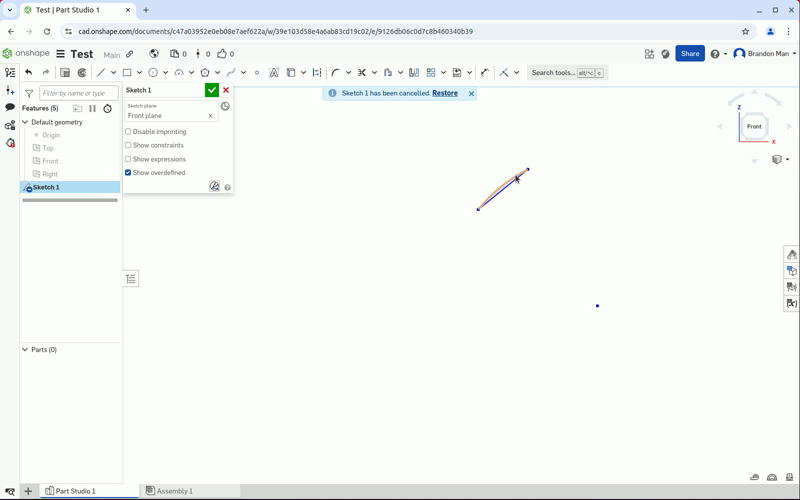
scroll(-6)
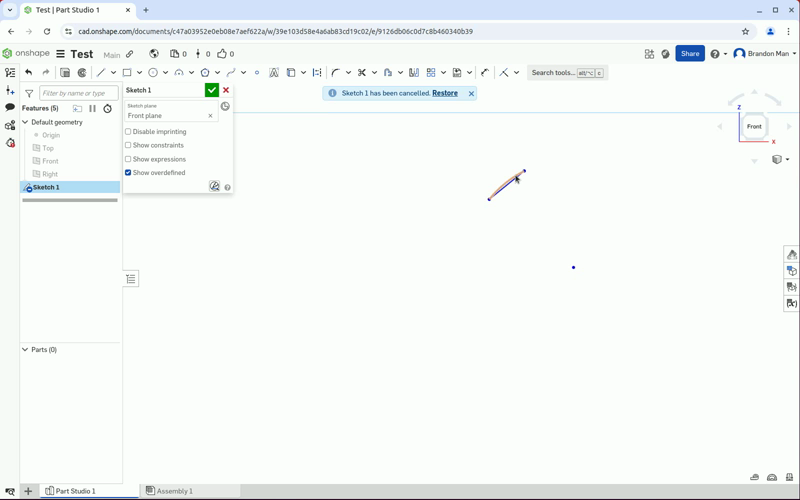
scroll(-6)
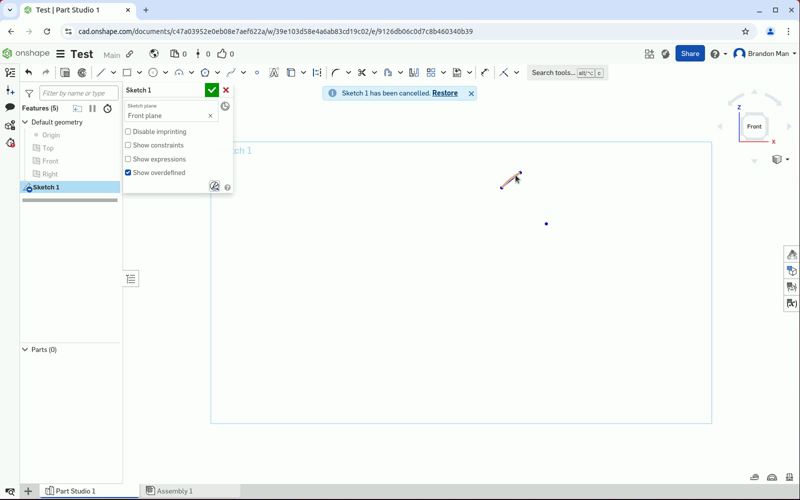
mouse_move(73, 352)
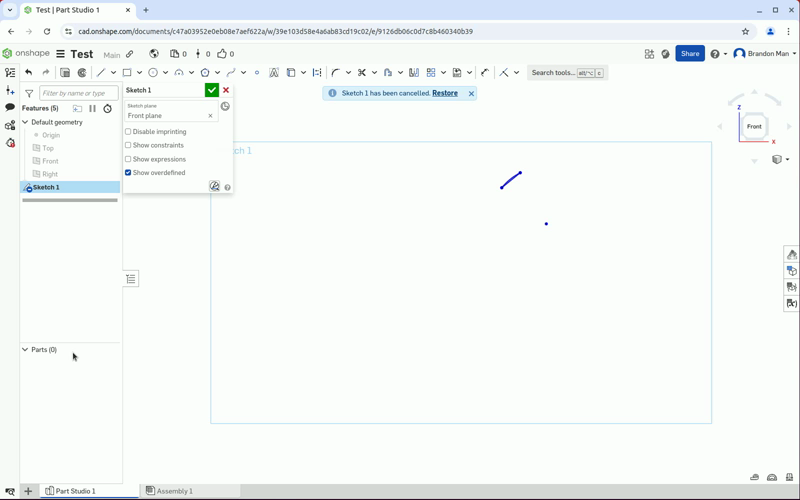
key(shift+y)
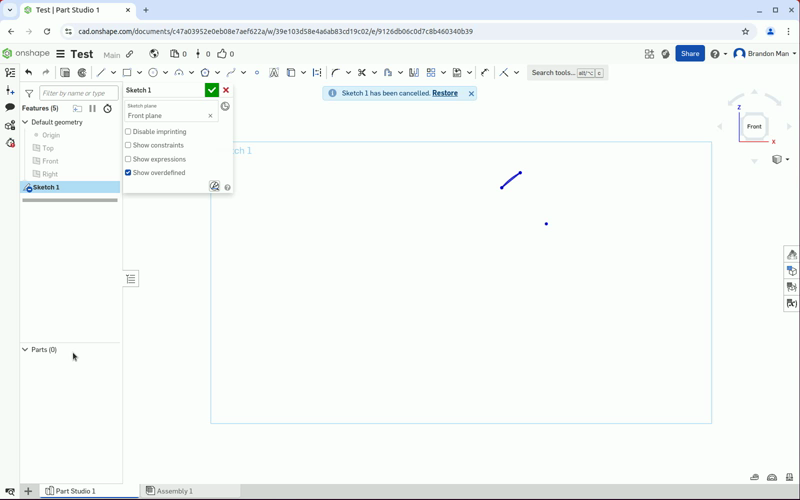
key(shift+e)
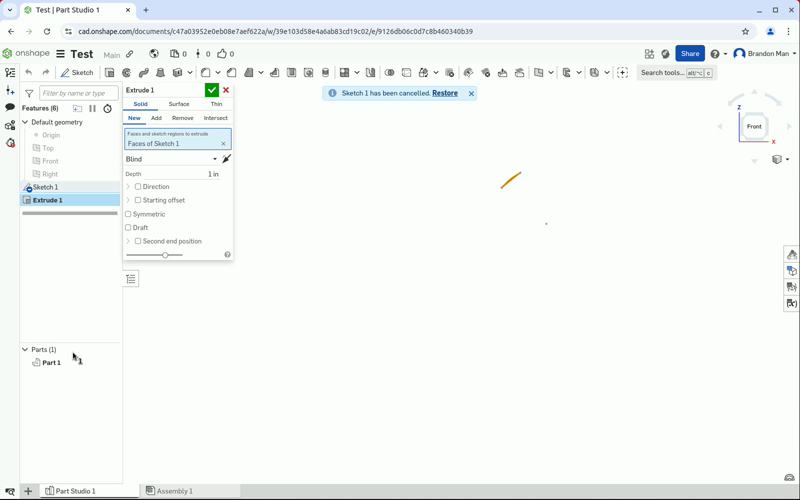
mouse_move(143, 106)
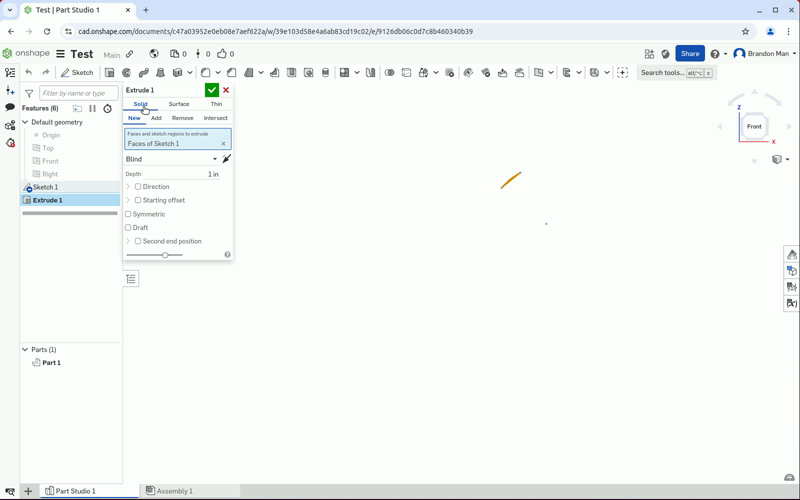
click(143, 106)
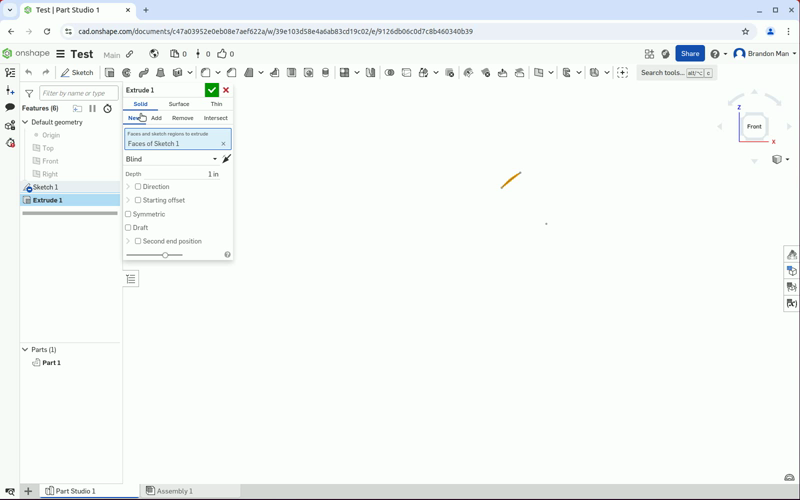
mouse_move(137, 120)
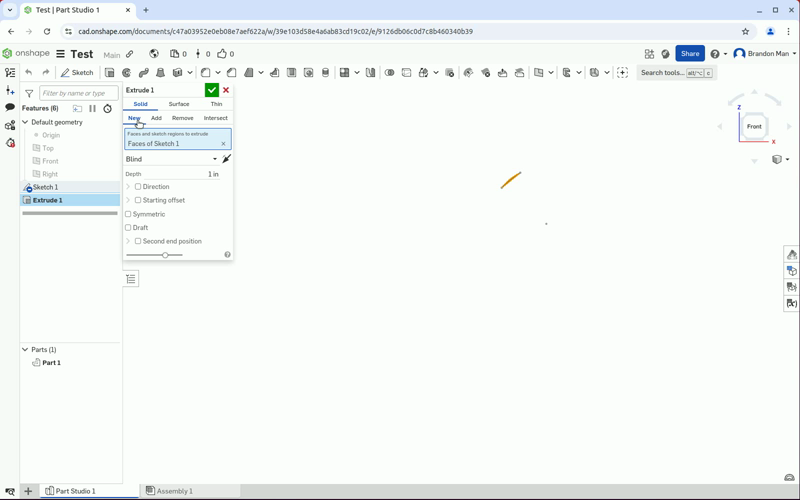
click(137, 120)
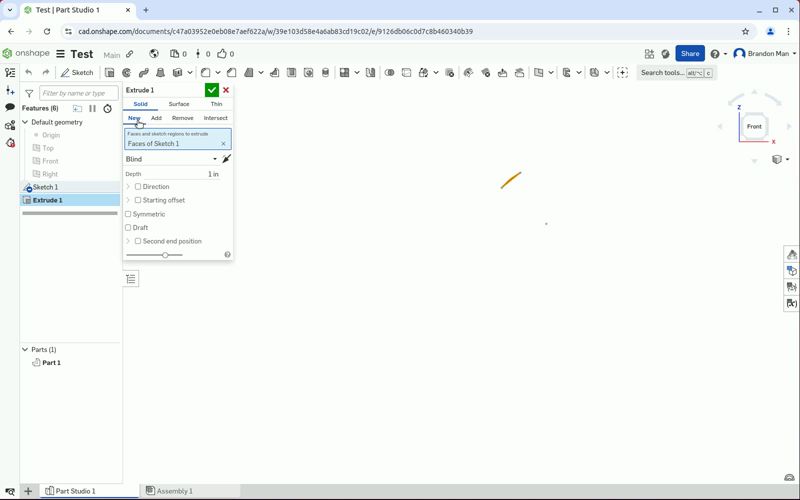
key(tab, 4)
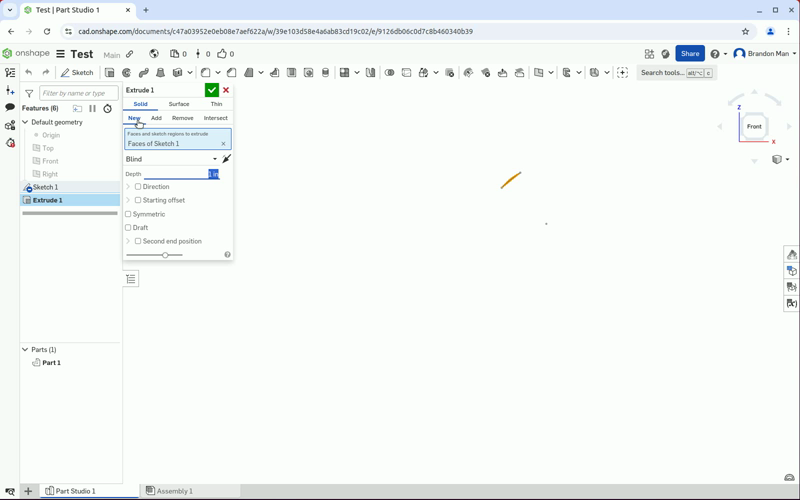
text(10.591)
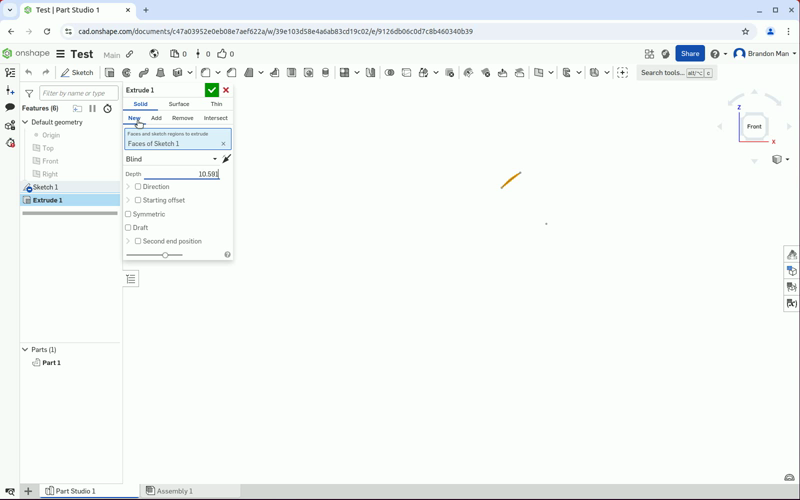
key(enter)
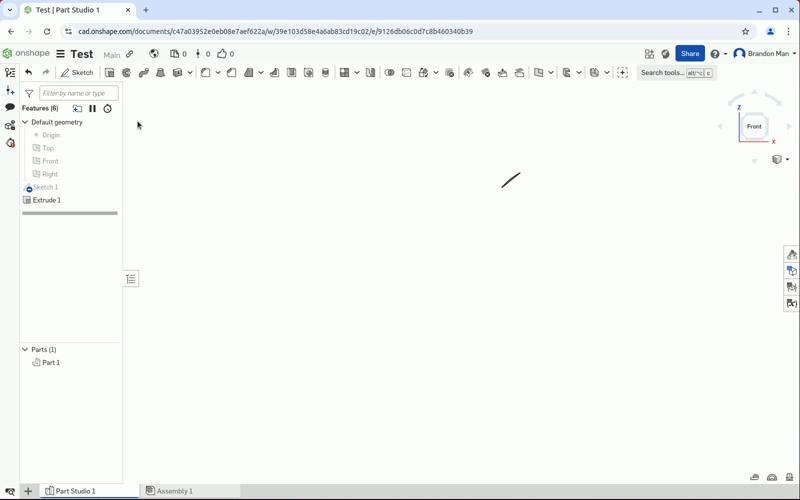
key(shift+h)
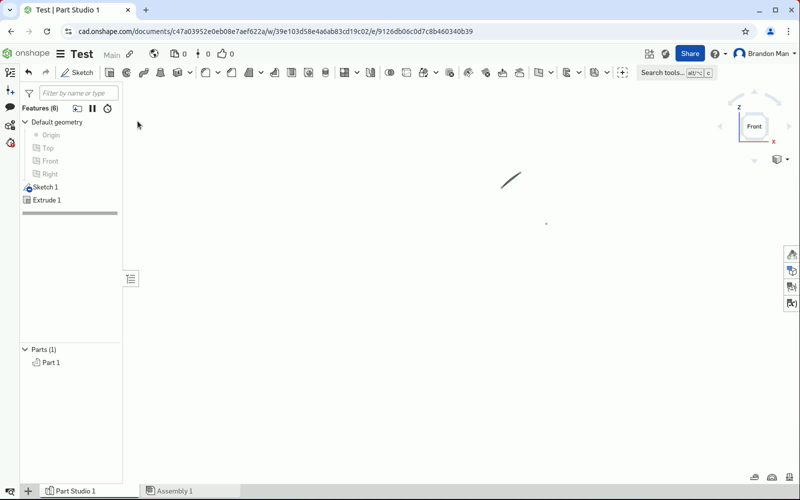
key(shift+h)
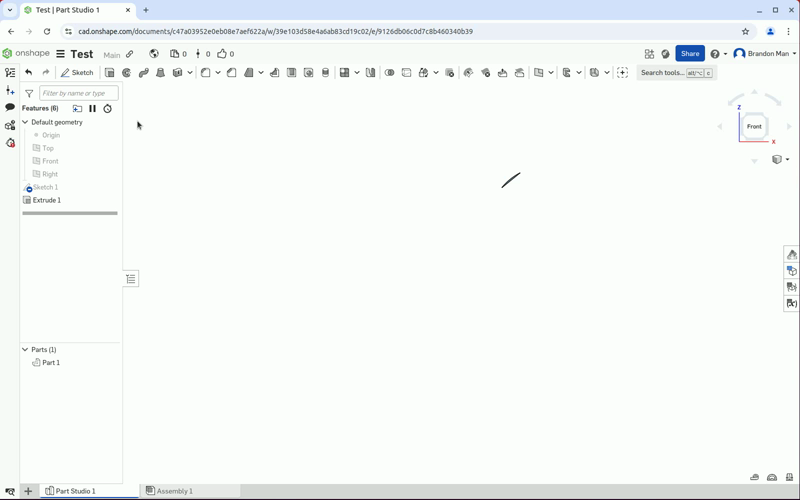
mouse_move(73, 189)
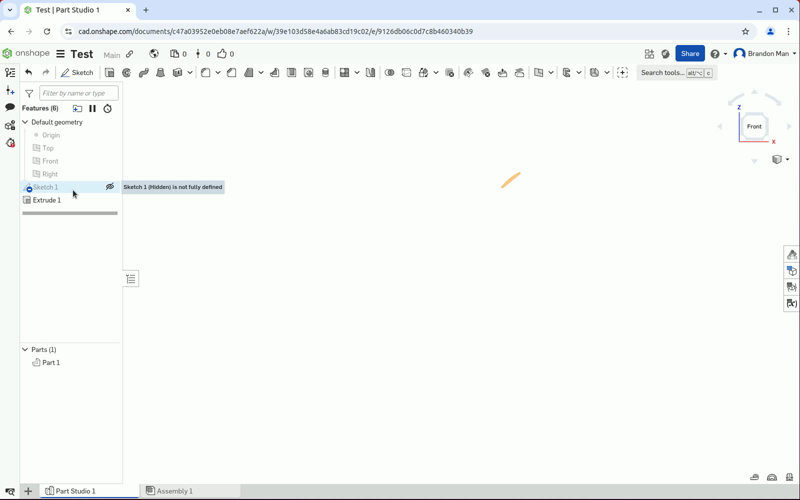
click(73, 189)
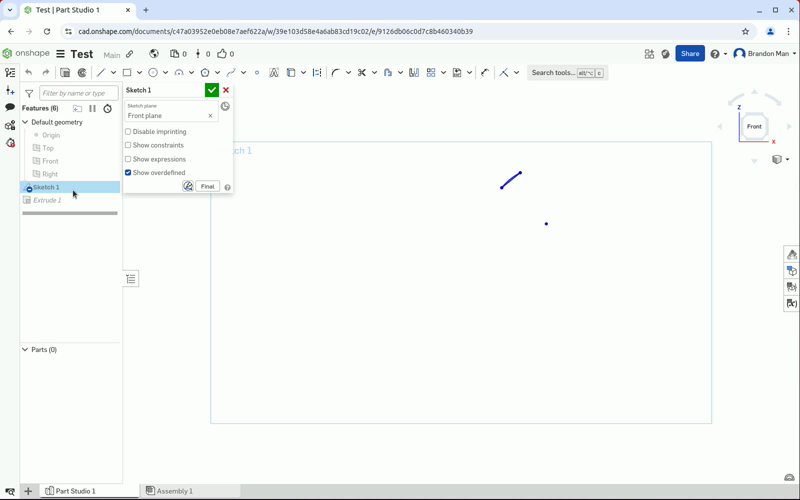
mouse_move(229, 92)
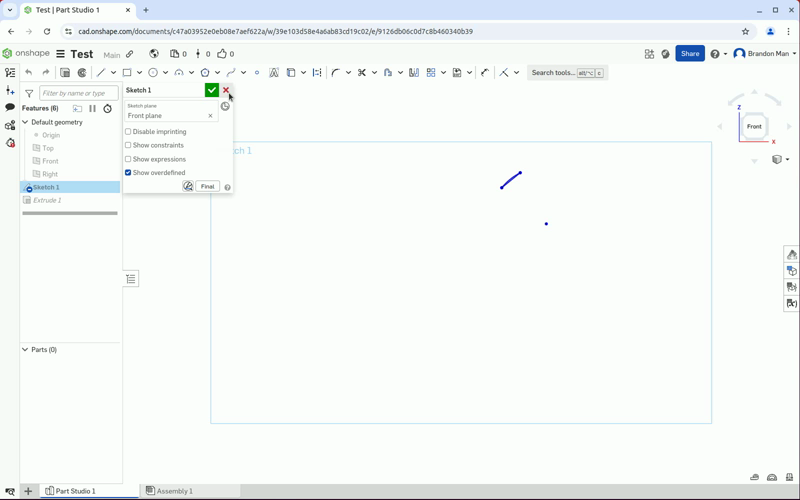
click(229, 92)
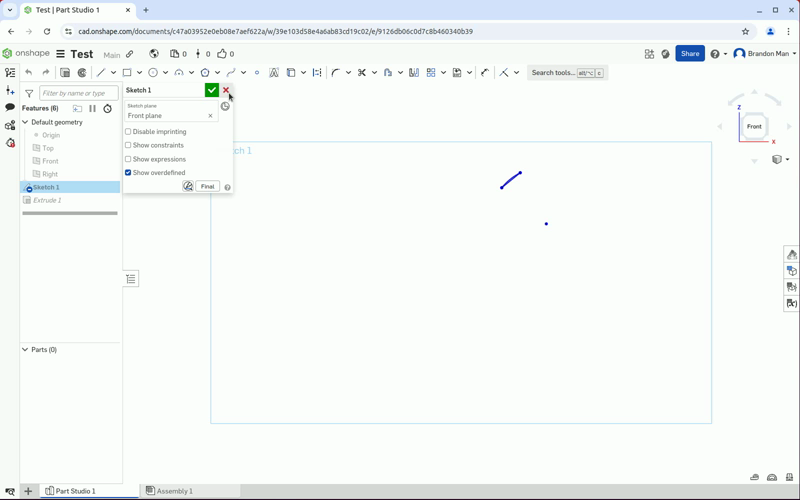
key(shift+s)
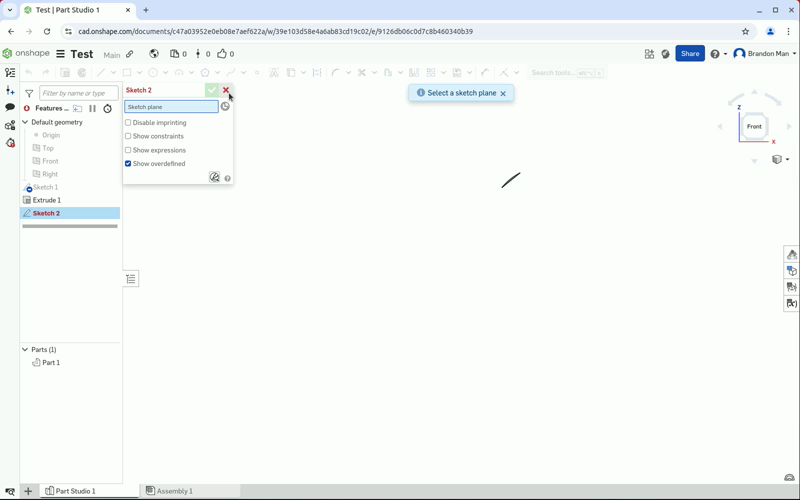
mouse_move(73, 163)
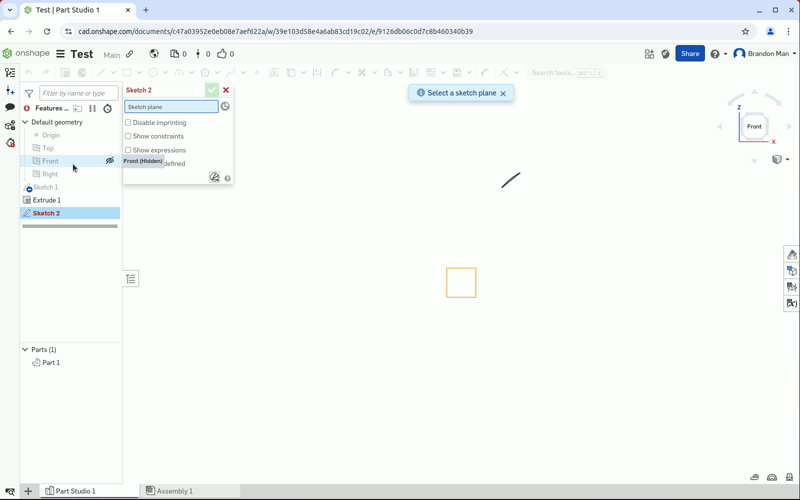
click(73, 163)
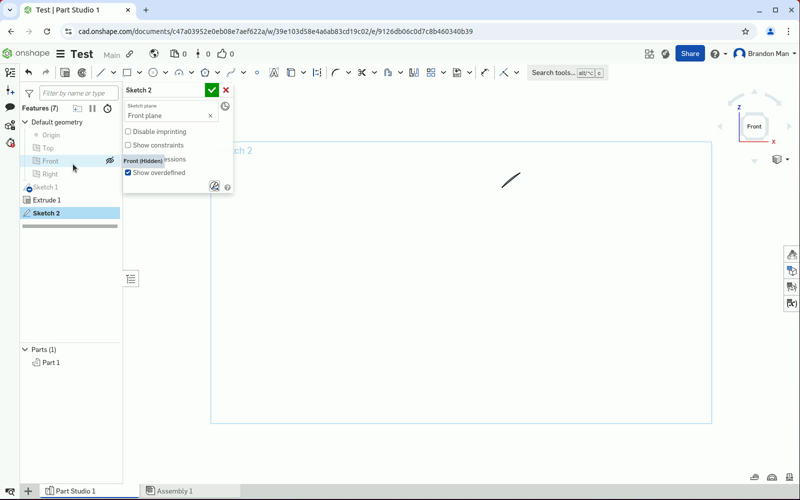
mouse_move(73, 352)
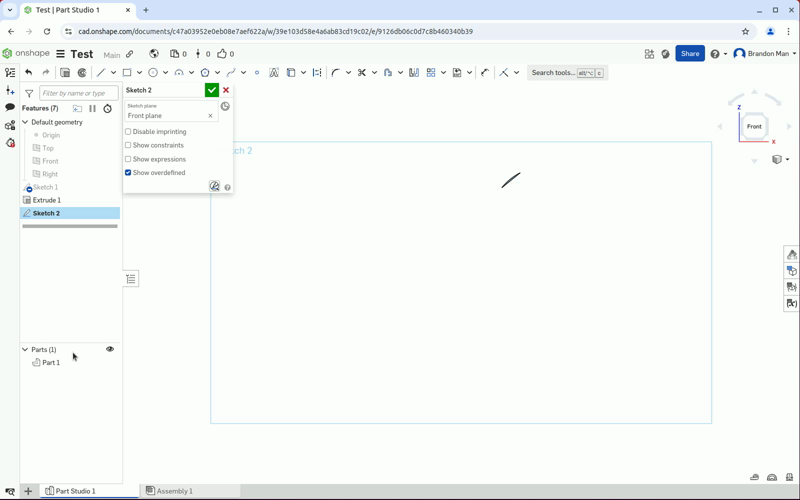
key(y)
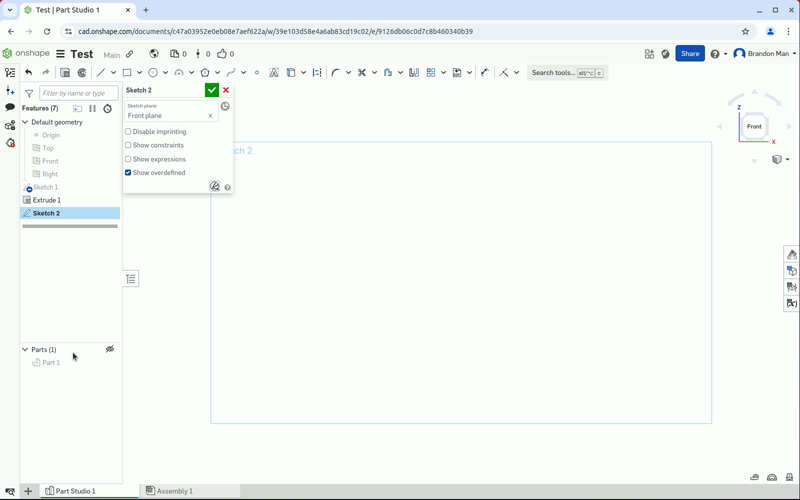
key(l)
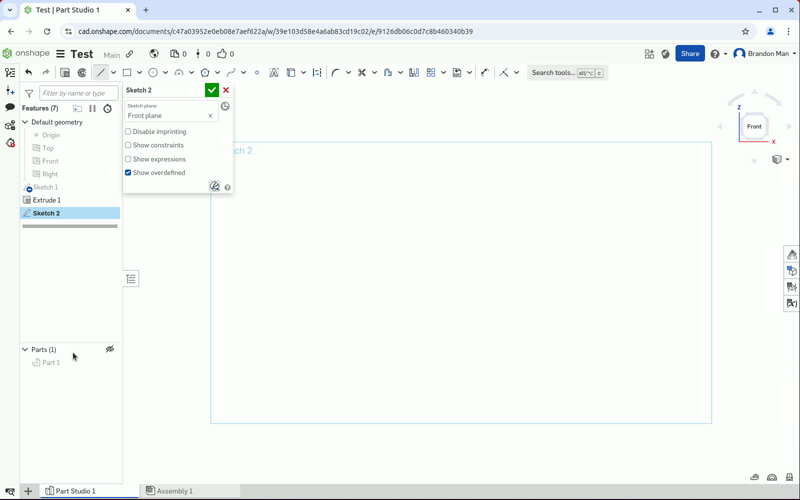
key_down(shift)
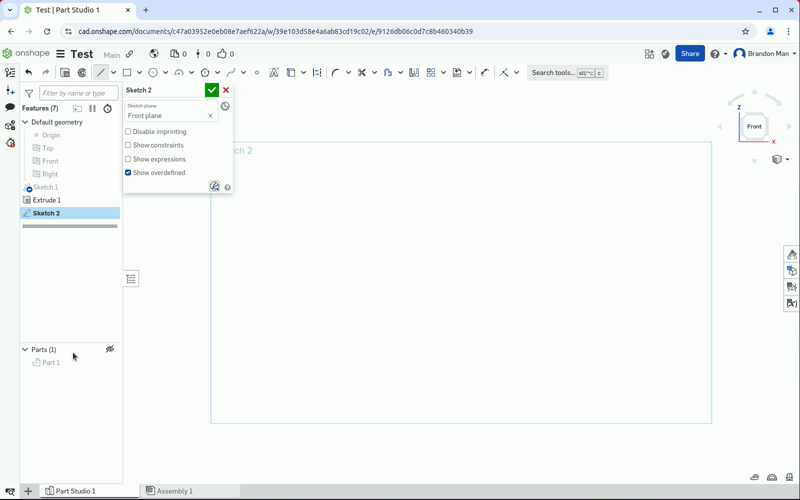
mouse_move(418, 309)
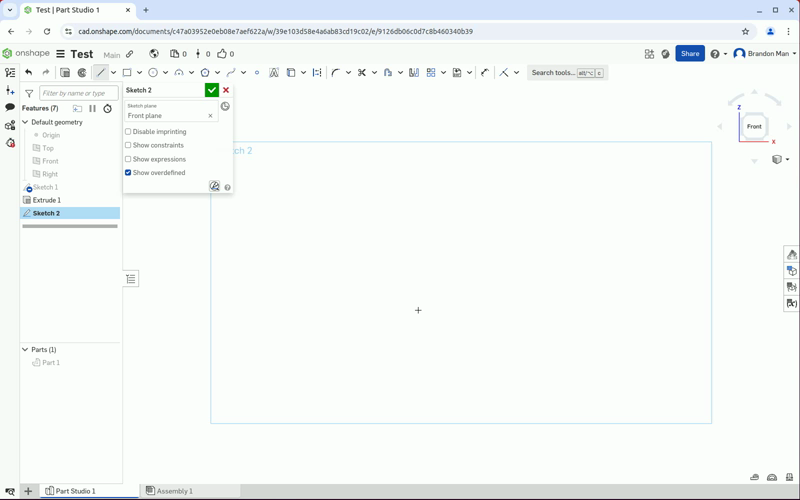
click(418, 309)
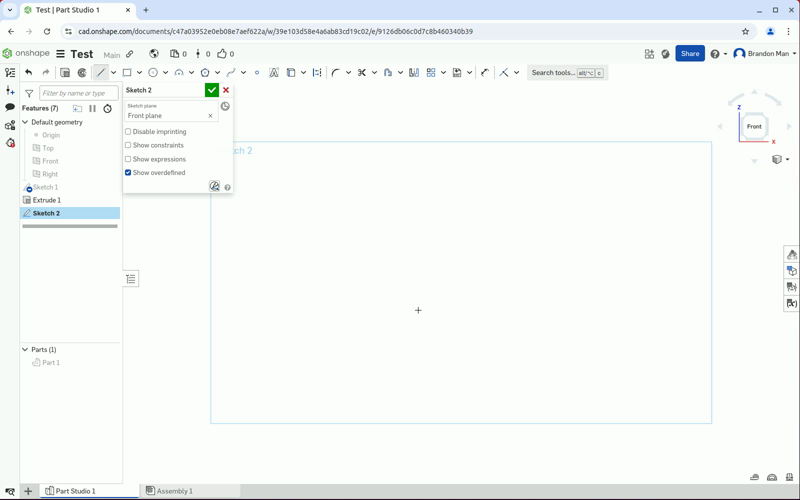
key_up(shift)
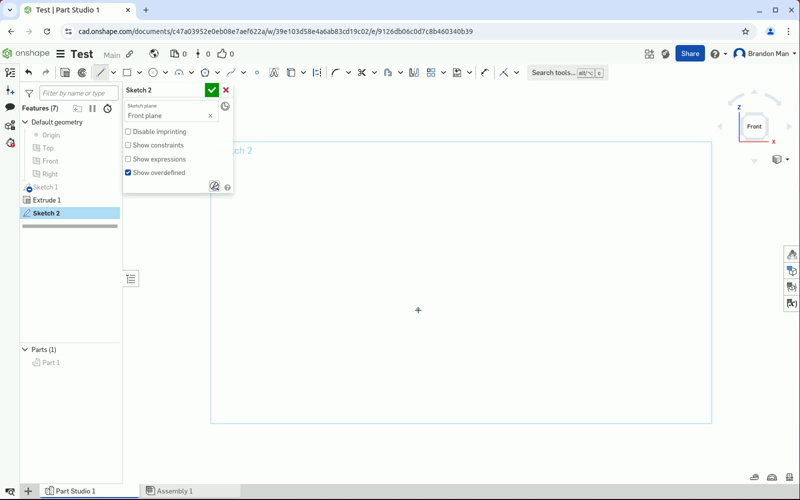
key_down(shift)
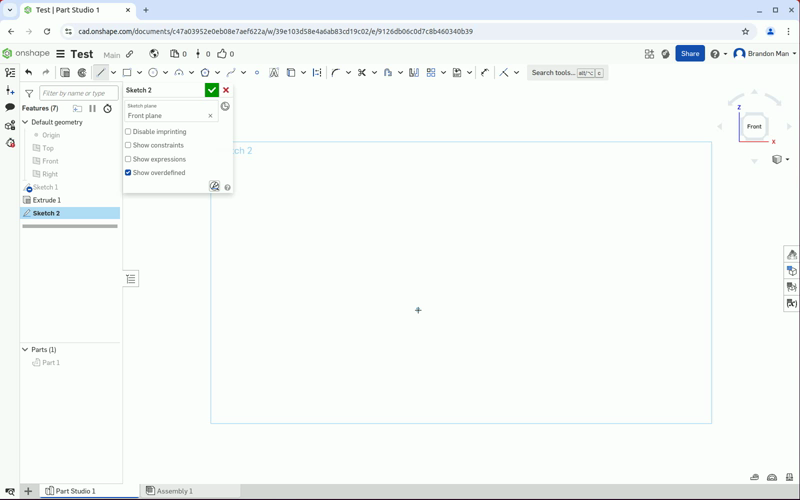
mouse_move(519, 392)
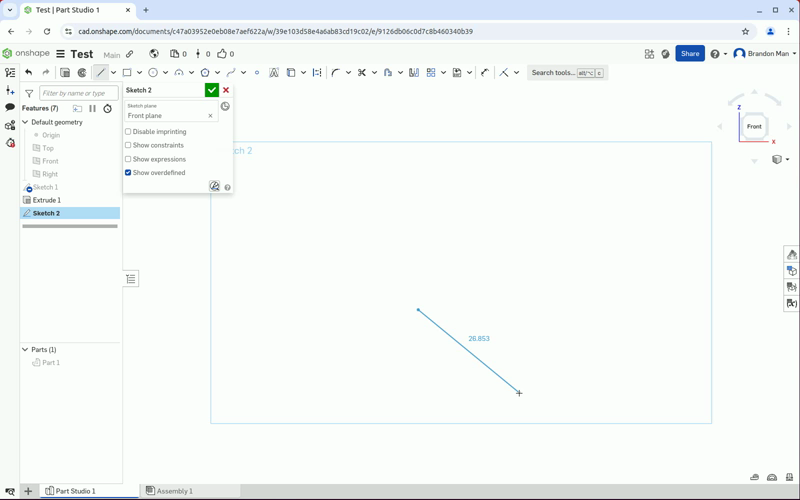
click(519, 392)
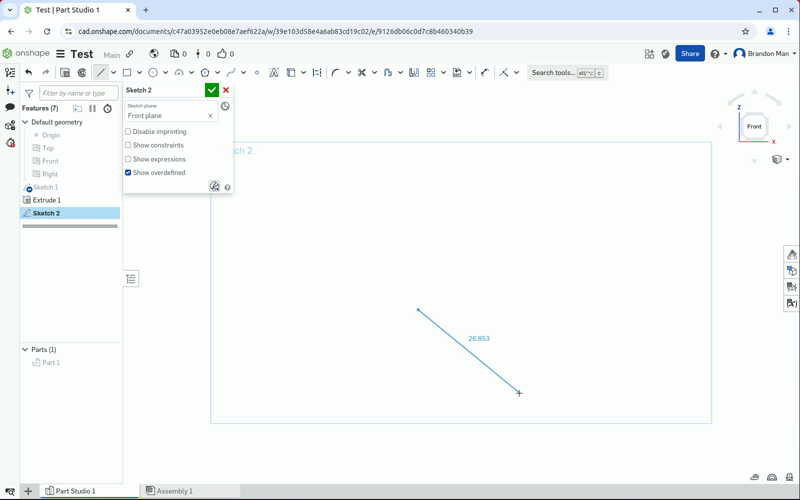
key_up(shift)
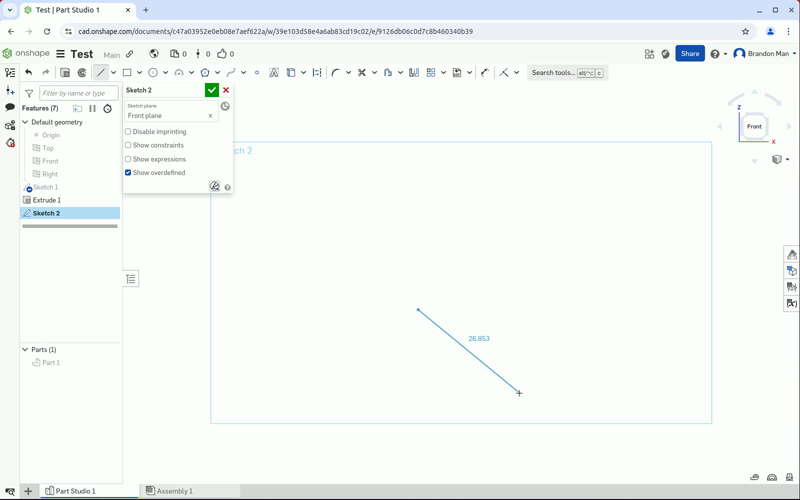
key(esc)
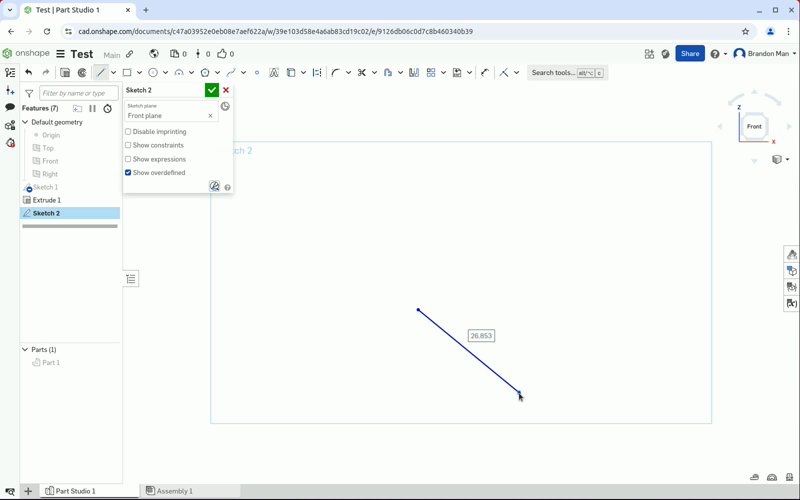
key(a)
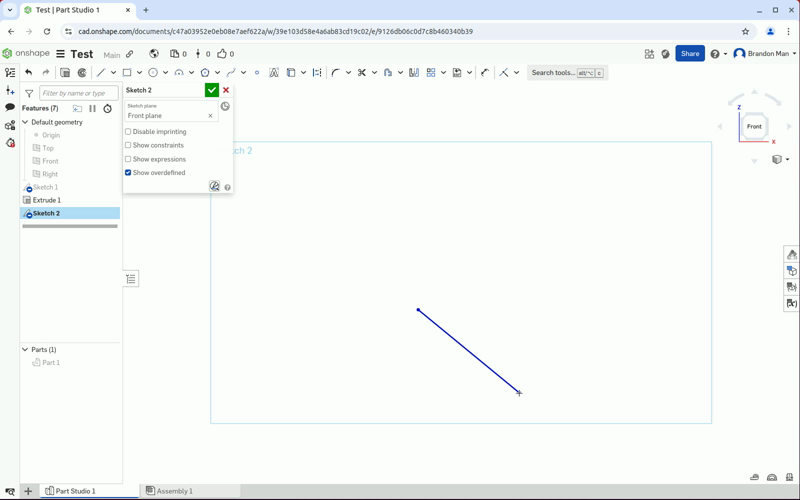
mouse_move(519, 392)
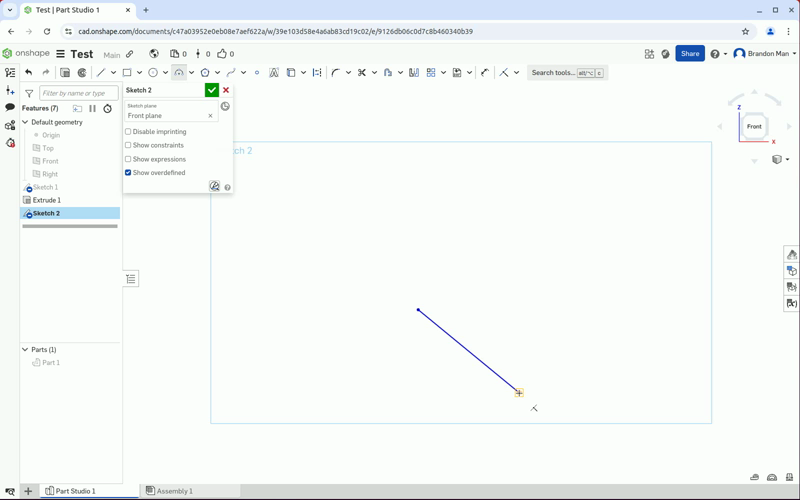
click(519, 392)
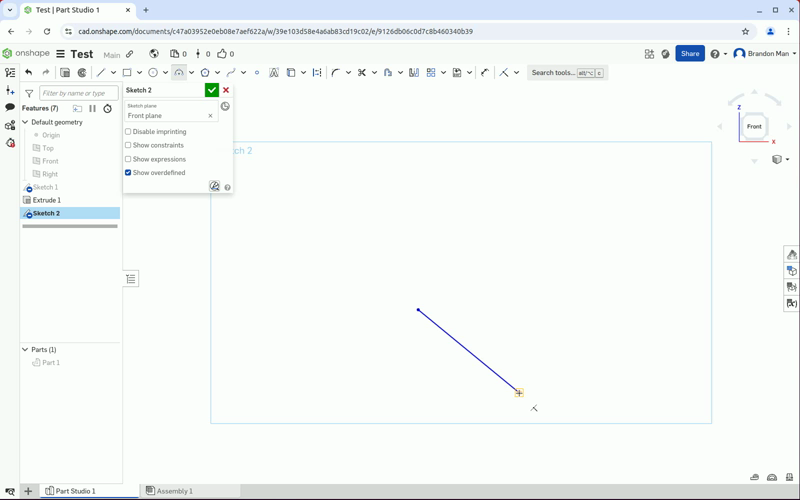
key_down(shift)
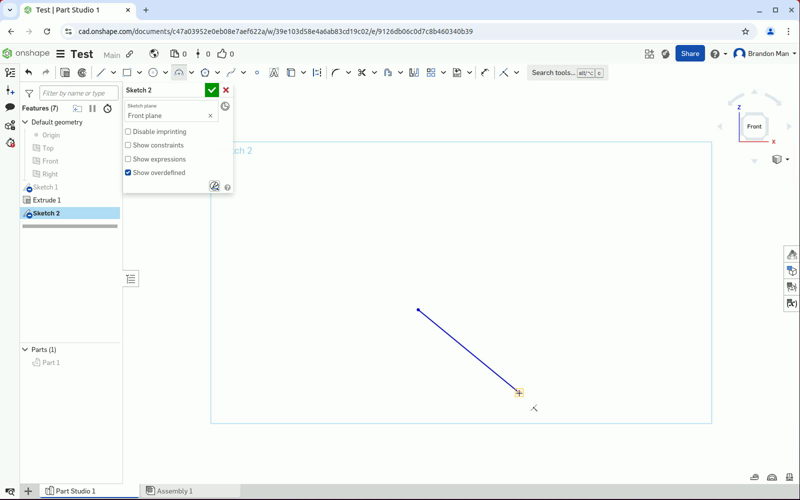
mouse_move(573, 357)
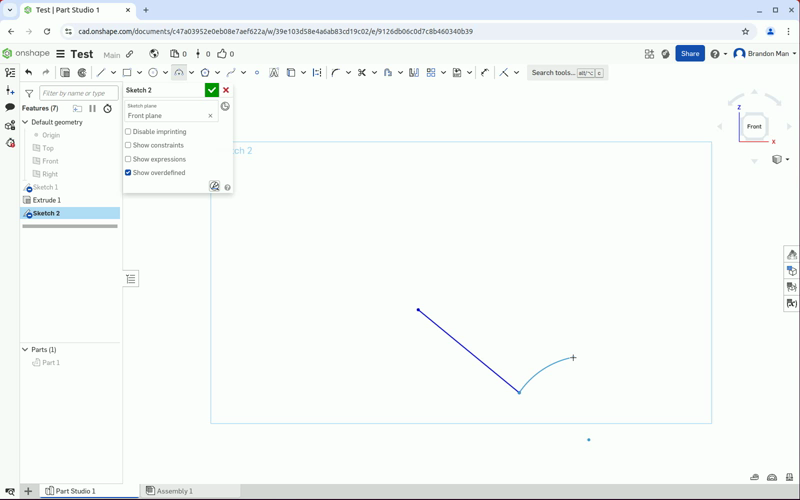
click(573, 357)
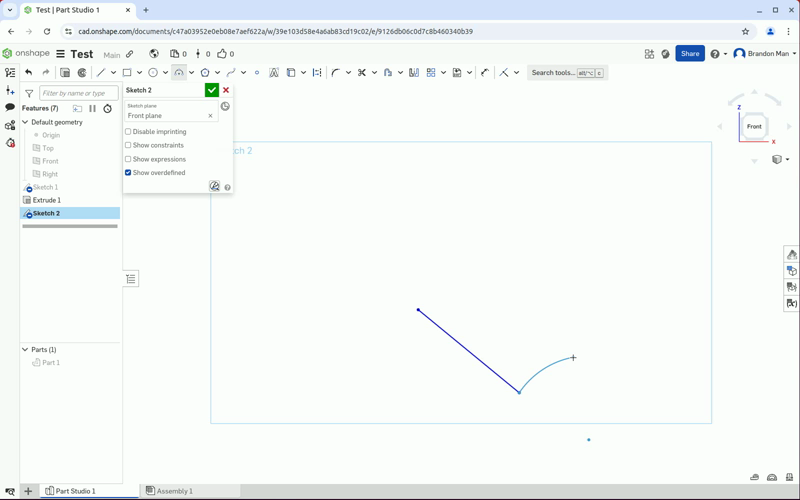
mouse_move(555, 389)
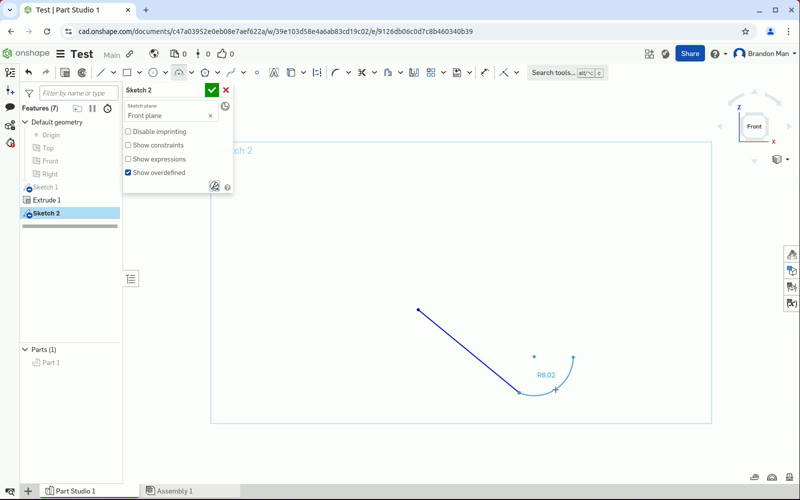
click(555, 389)
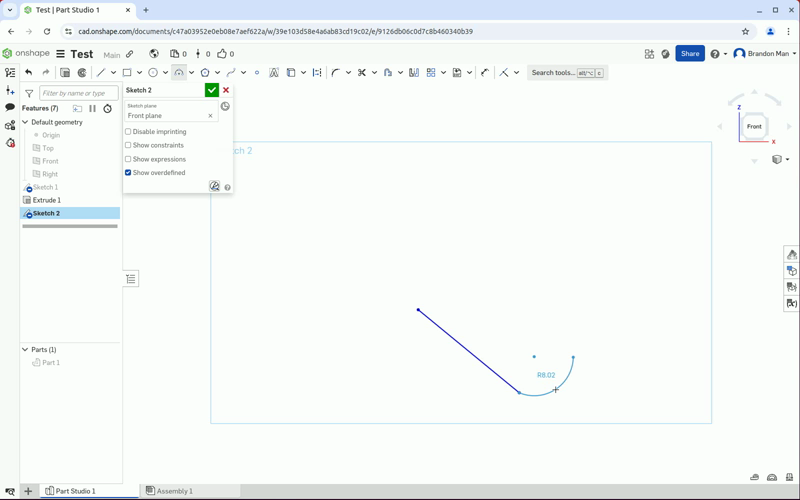
key_up(shift)
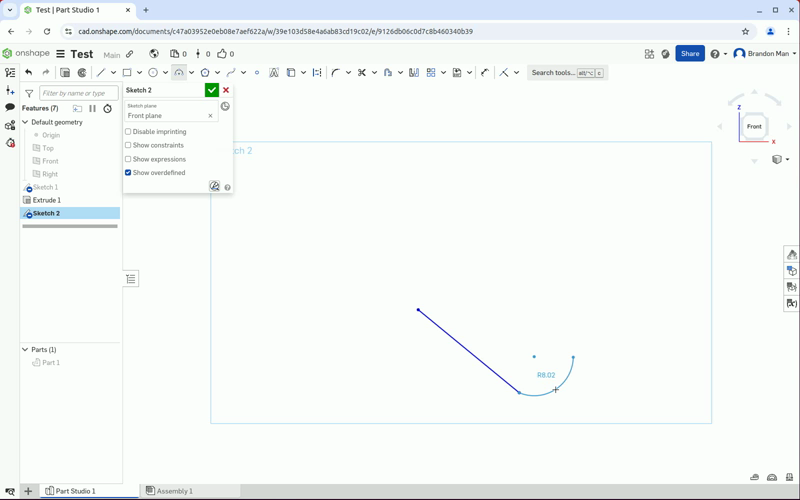
key(esc)
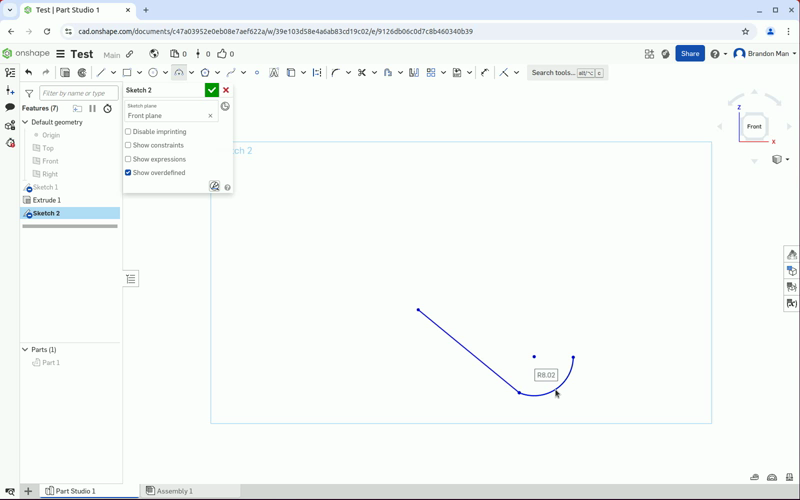
key(l)
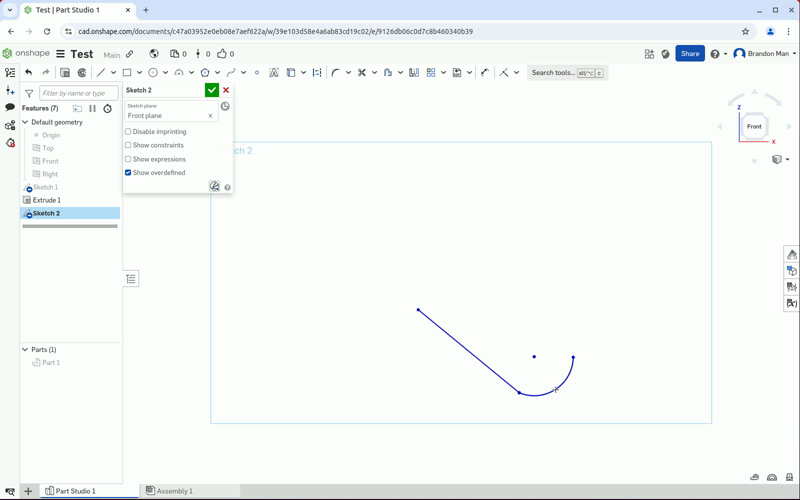
mouse_move(573, 357)
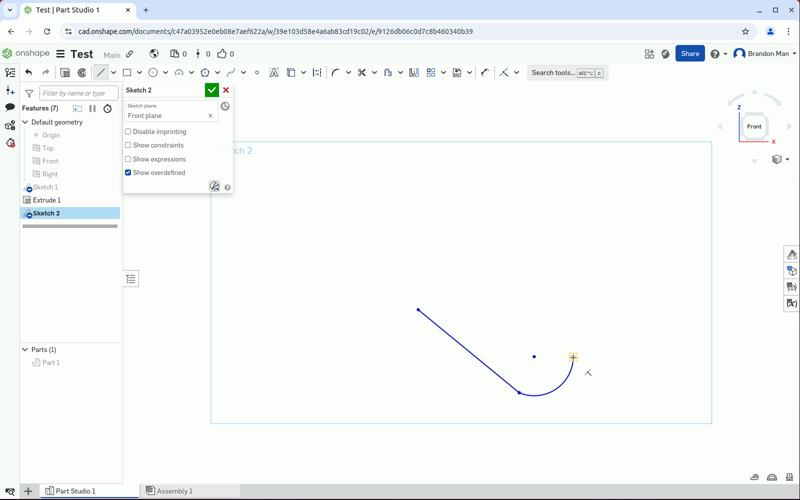
click(573, 357)
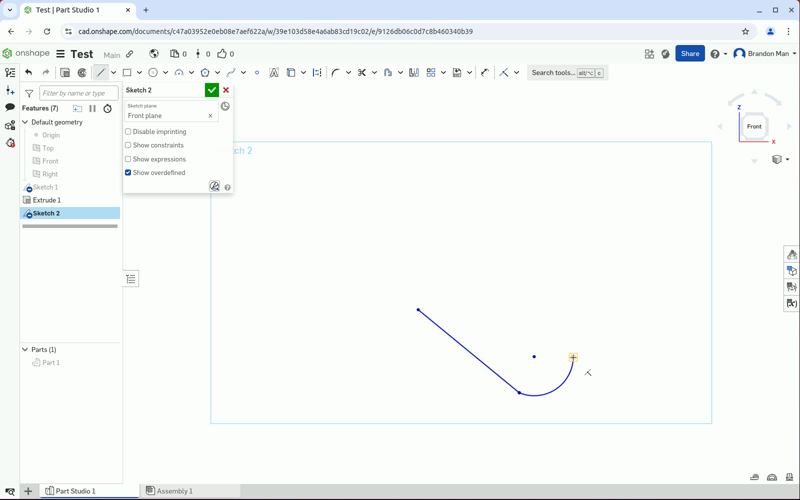
key_down(shift)
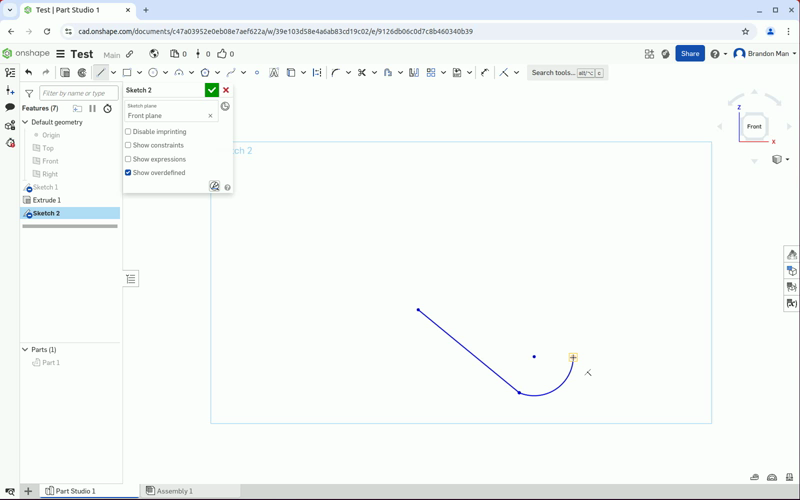
mouse_move(573, 209)
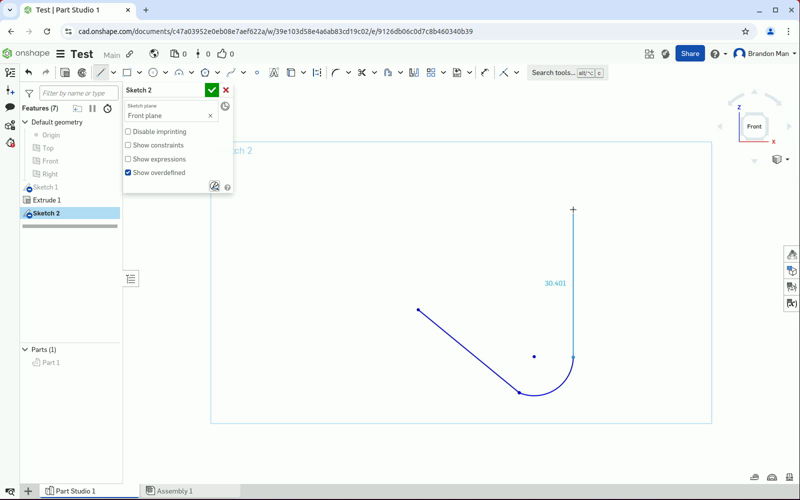
click(573, 209)
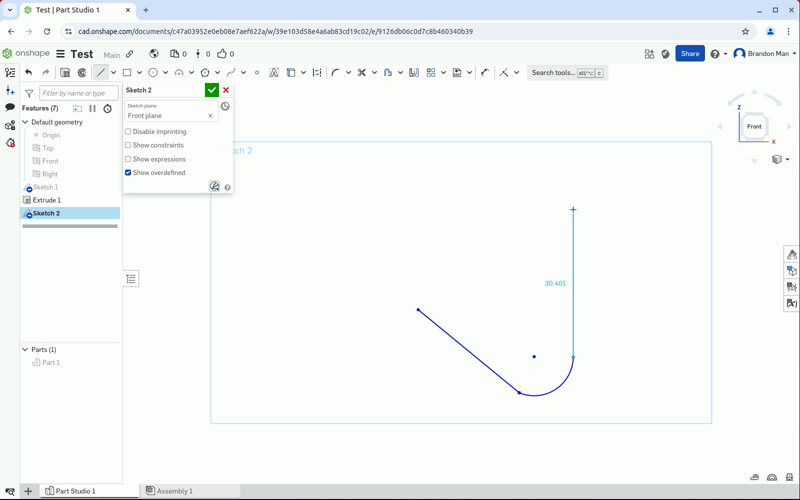
key_up(shift)
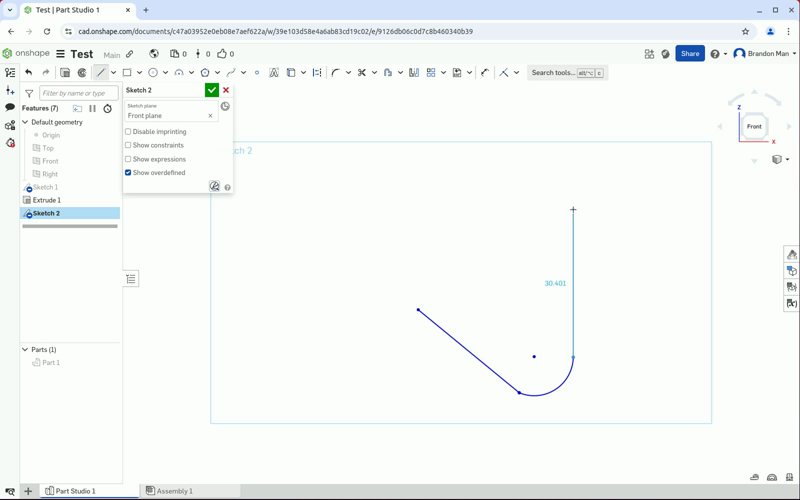
key(esc)
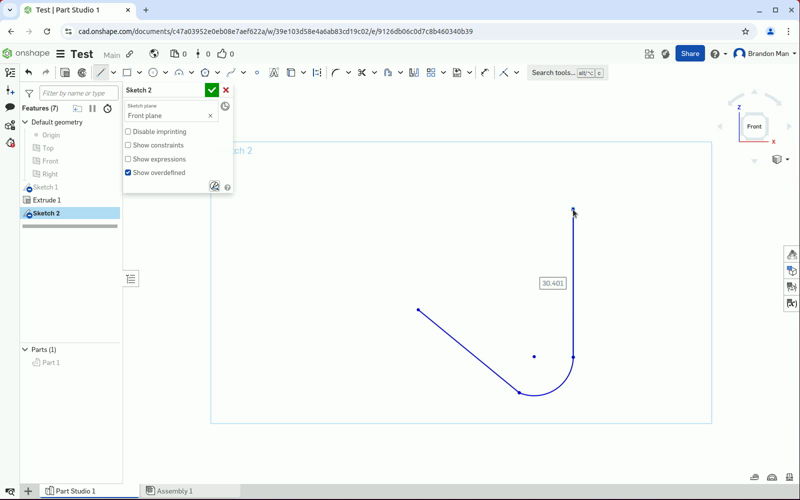
key(a)
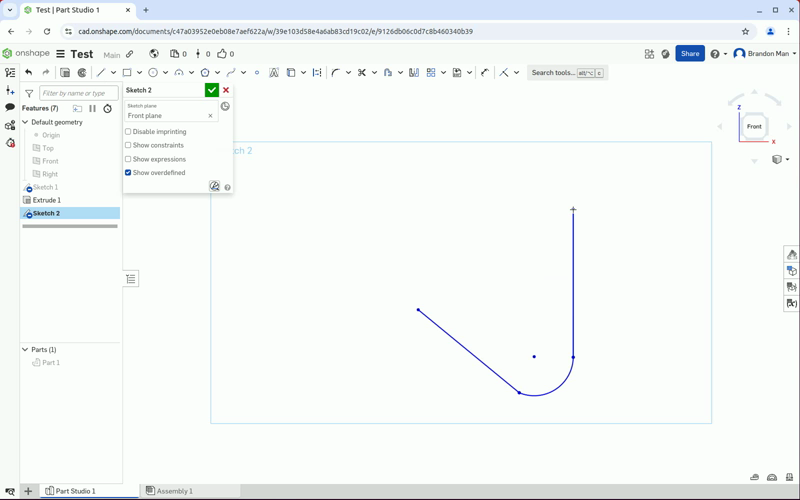
mouse_move(573, 209)
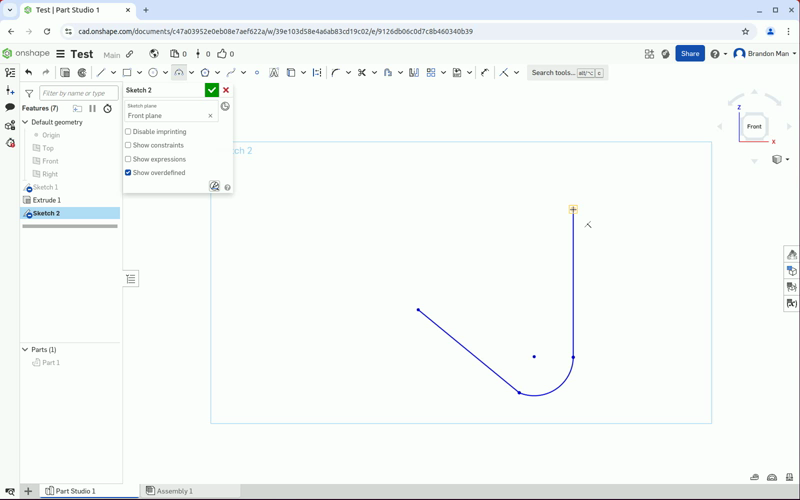
click(573, 209)
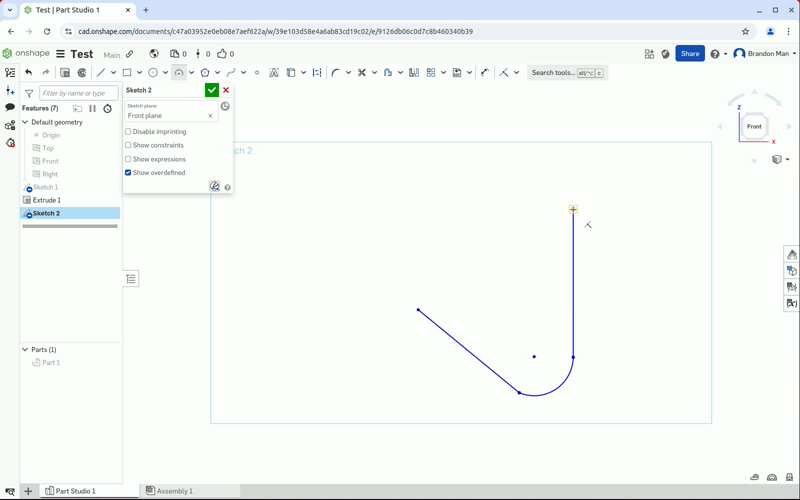
key_down(shift)
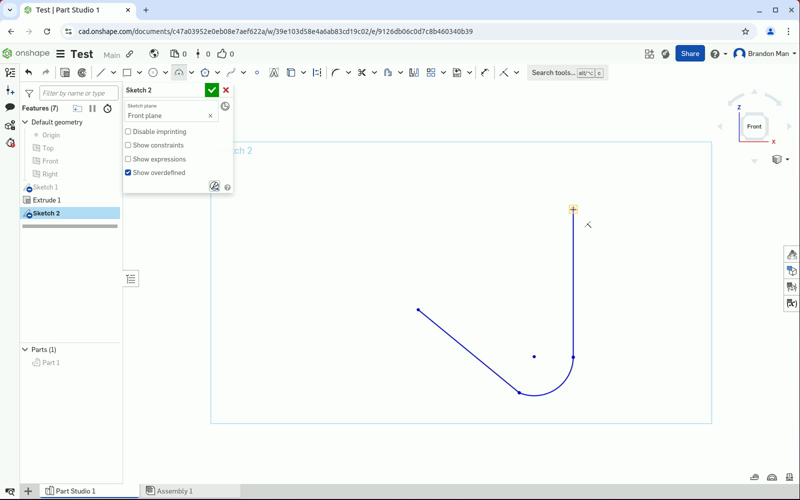
mouse_move(519, 173)
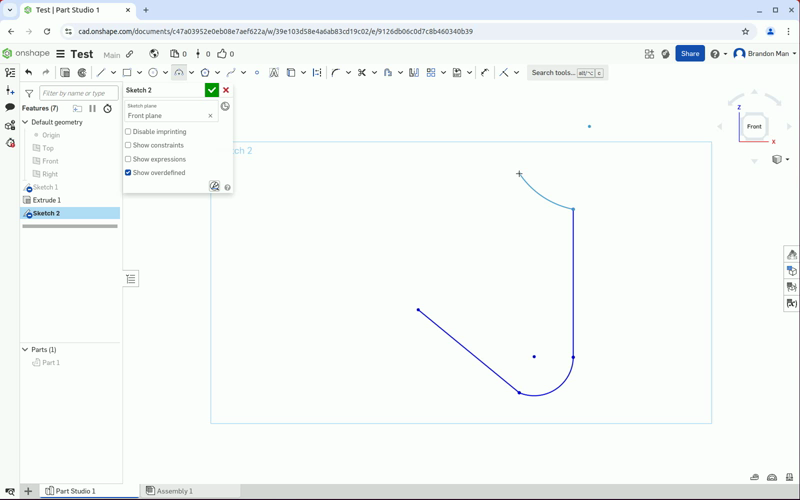
click(519, 173)
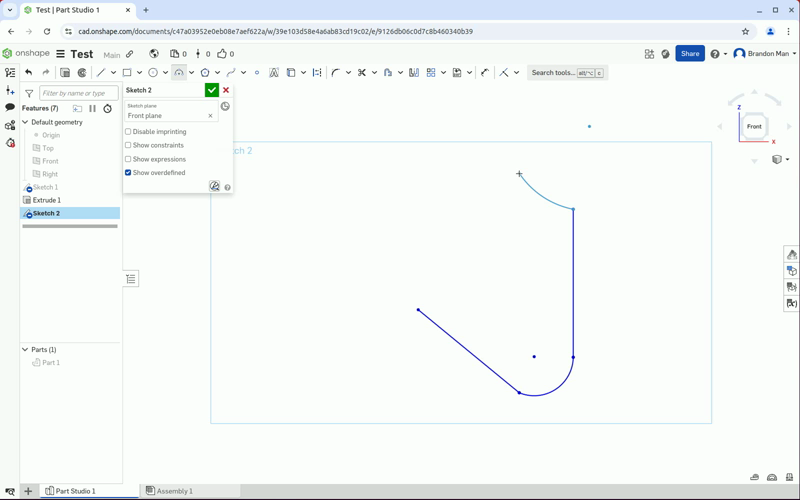
mouse_move(555, 177)
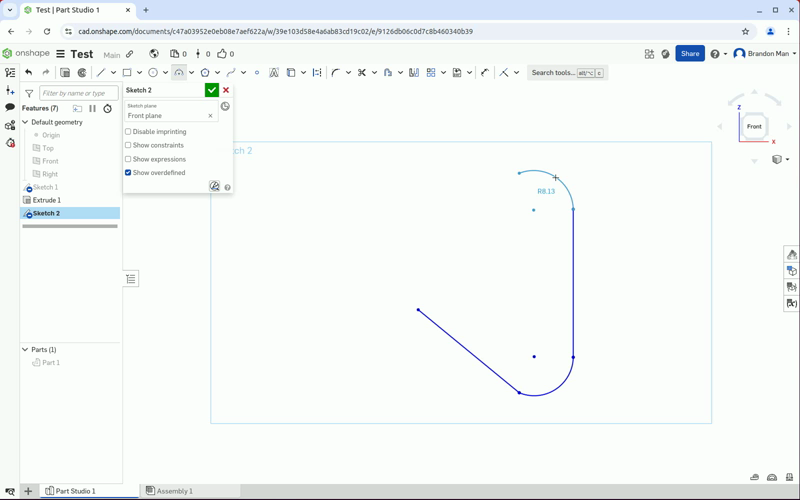
click(555, 177)
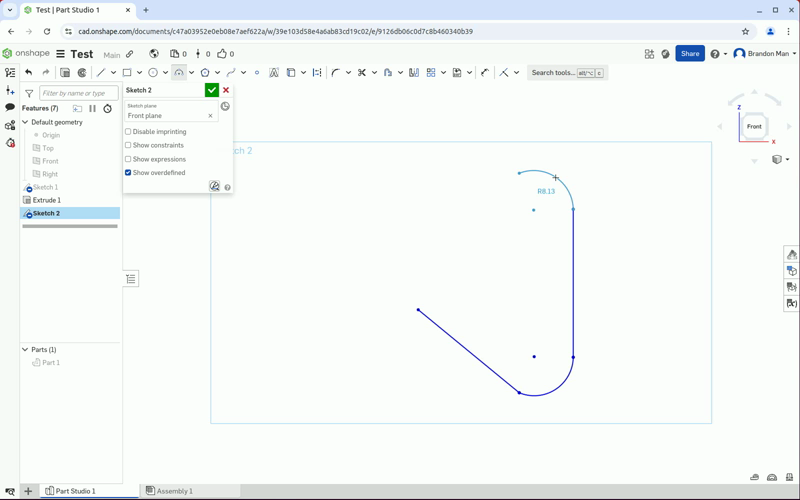
key_up(shift)
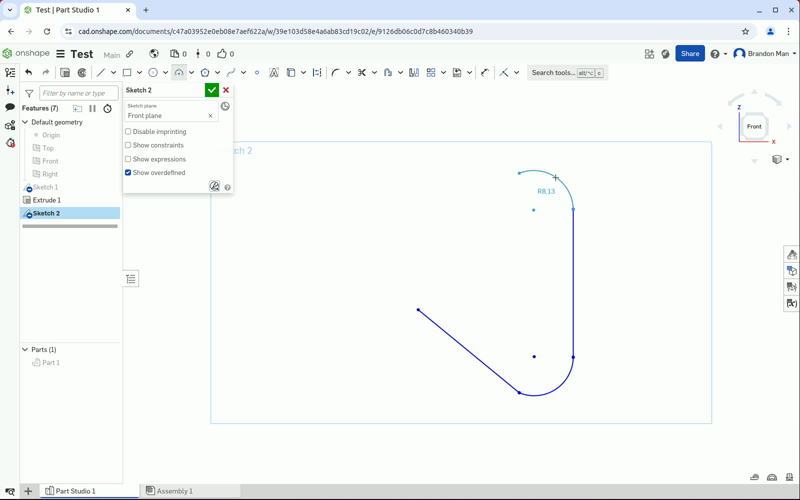
key(esc)
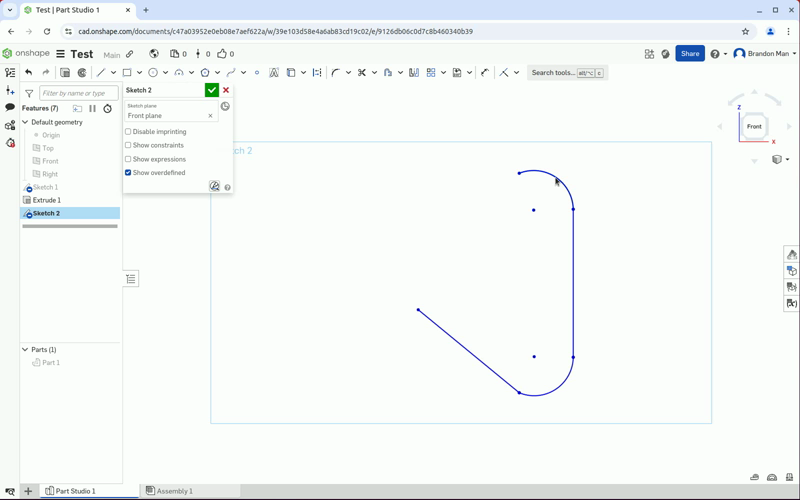
key(l)
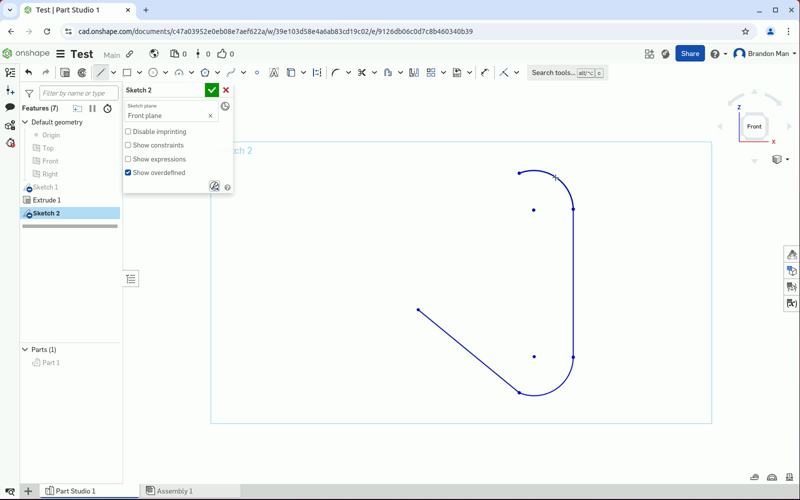
mouse_move(519, 173)
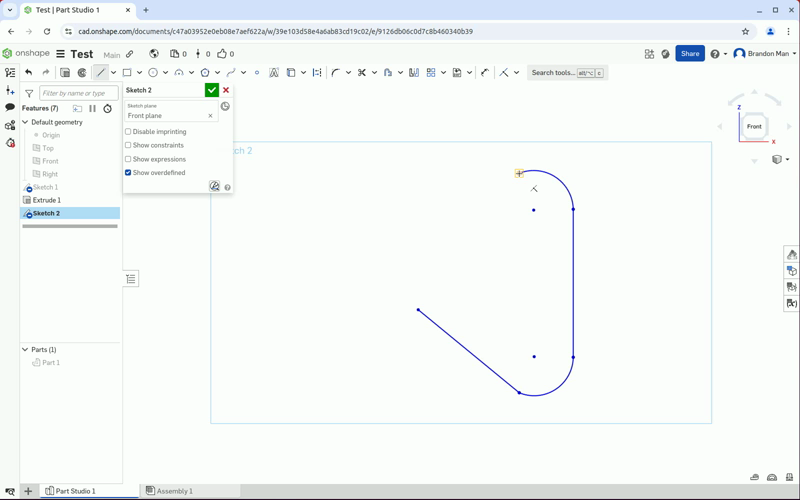
click(519, 173)
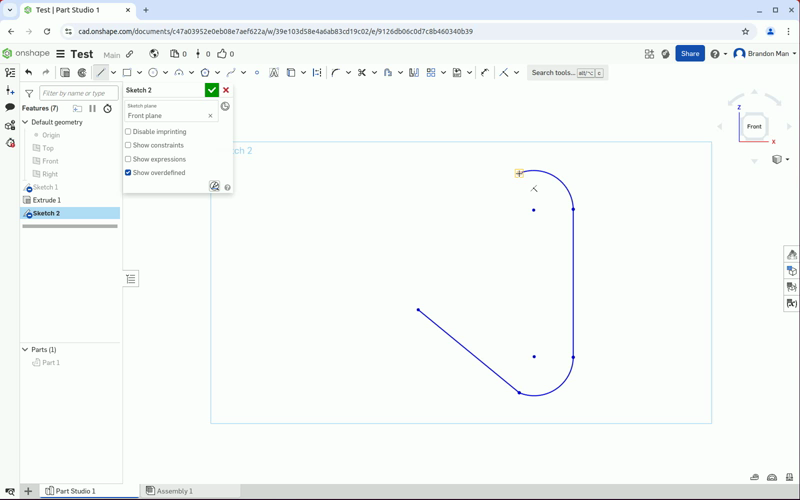
key_down(shift)
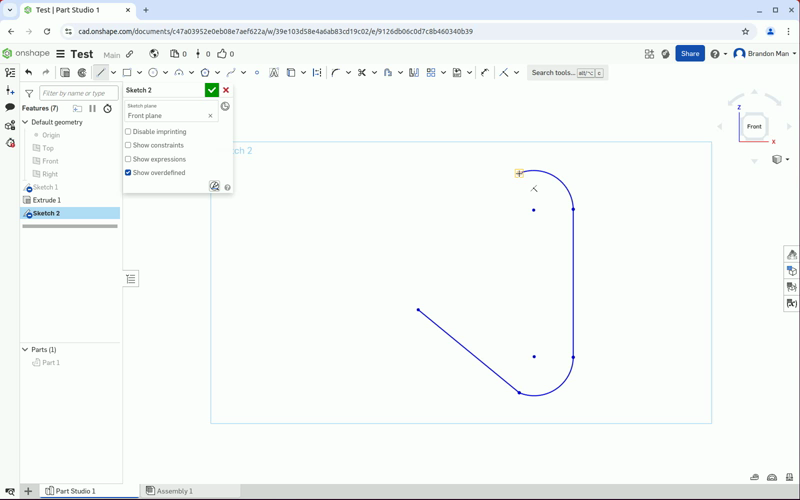
mouse_move(549, 173)
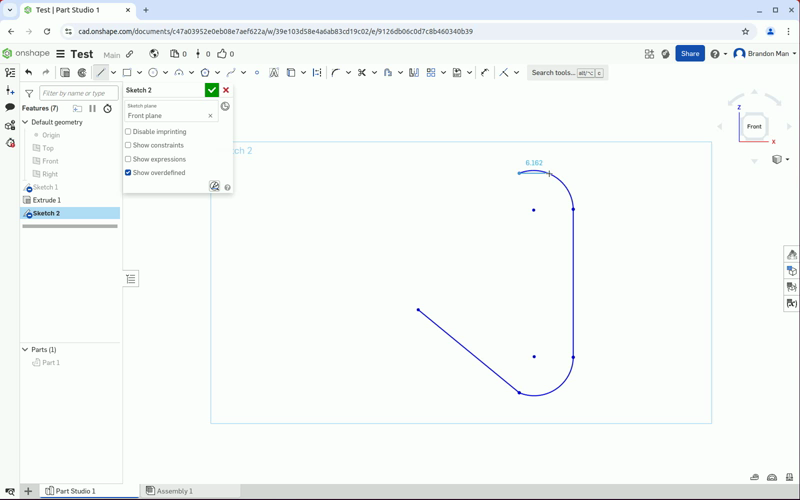
mouse_move(501, 188)
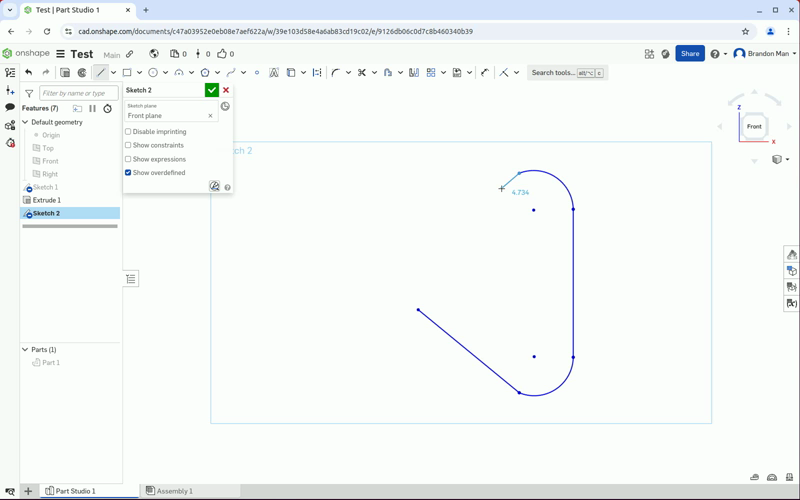
click(501, 188)
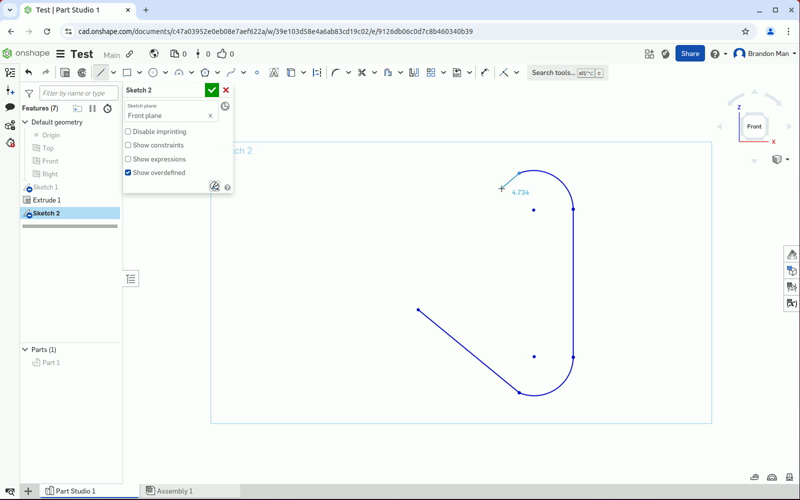
key_up(shift)
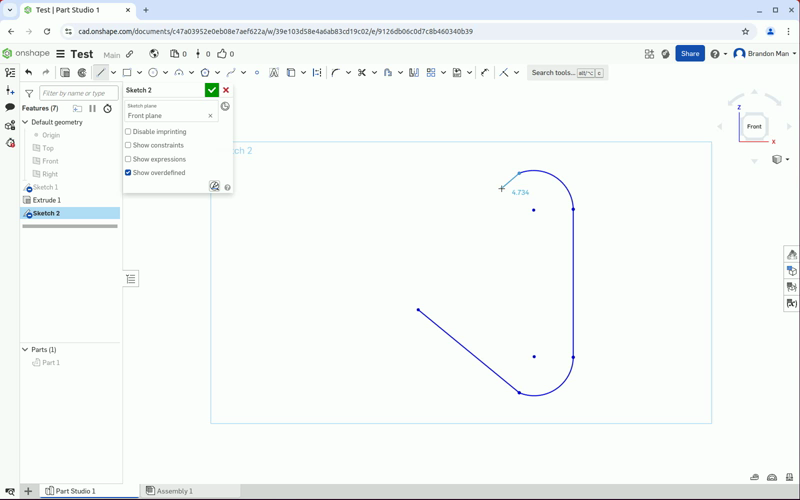
key_down(shift)
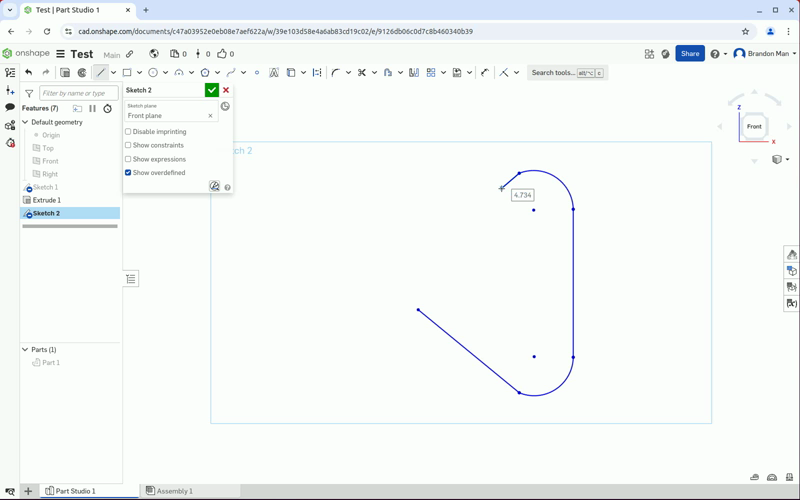
mouse_move(418, 256)
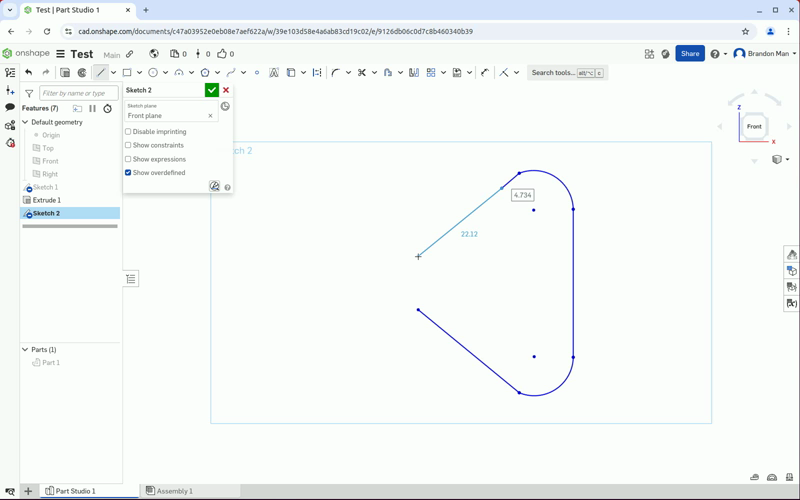
click(418, 256)
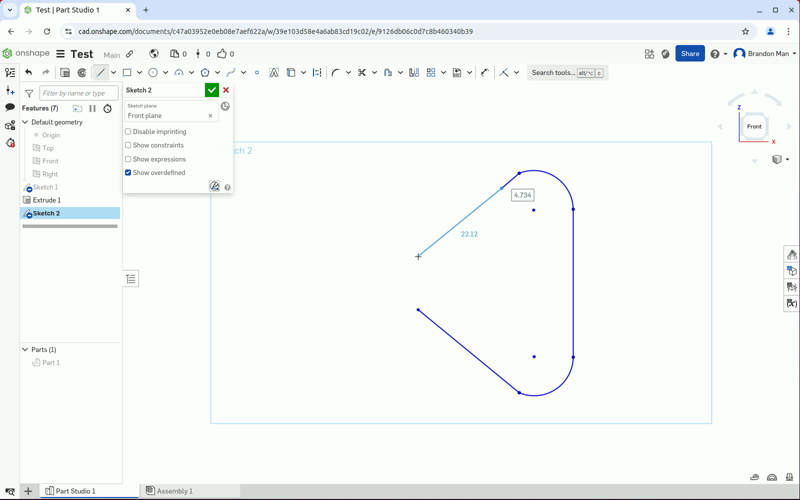
key_up(shift)
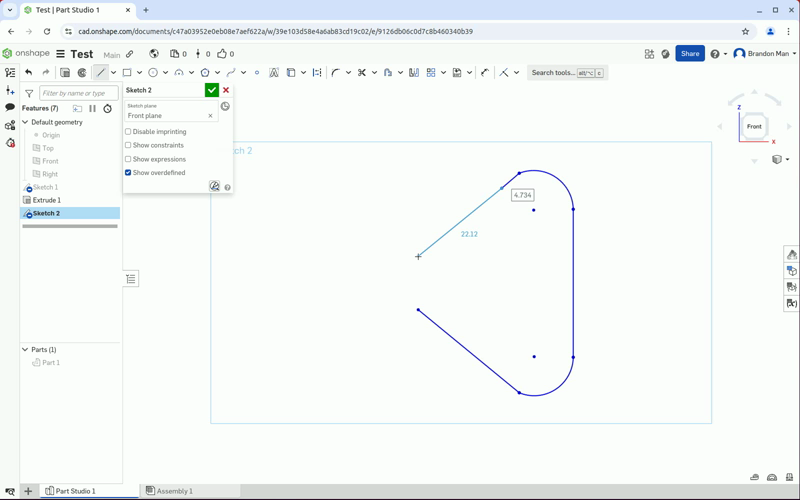
key(esc)
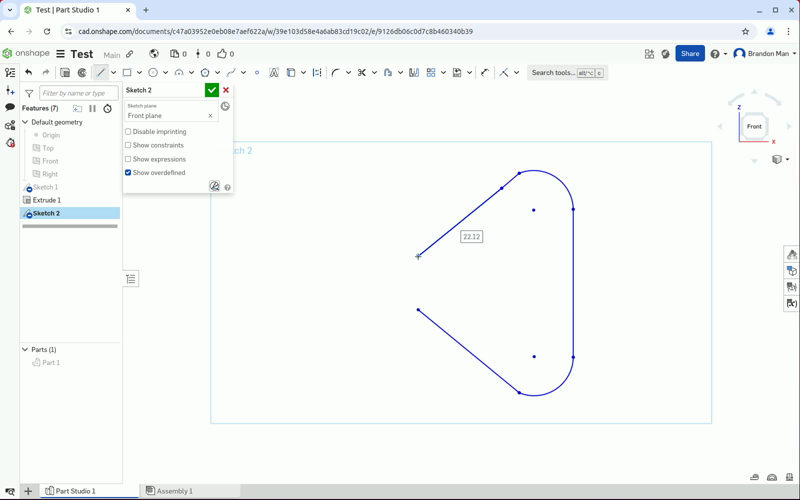
key(a)
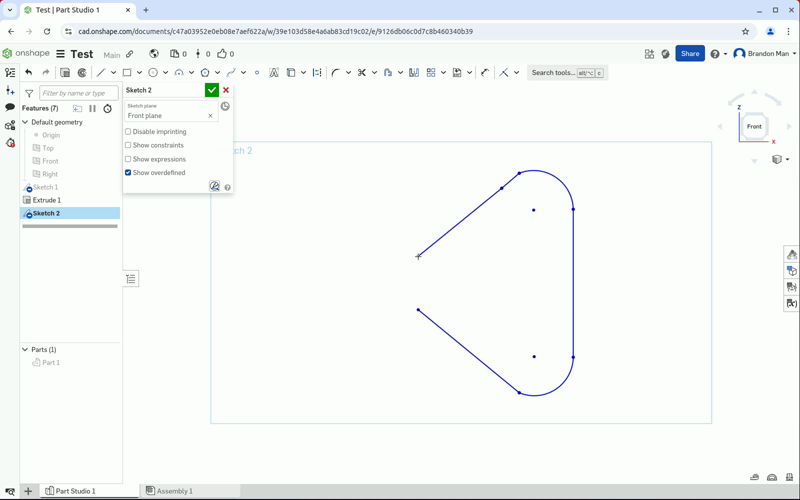
mouse_move(418, 256)
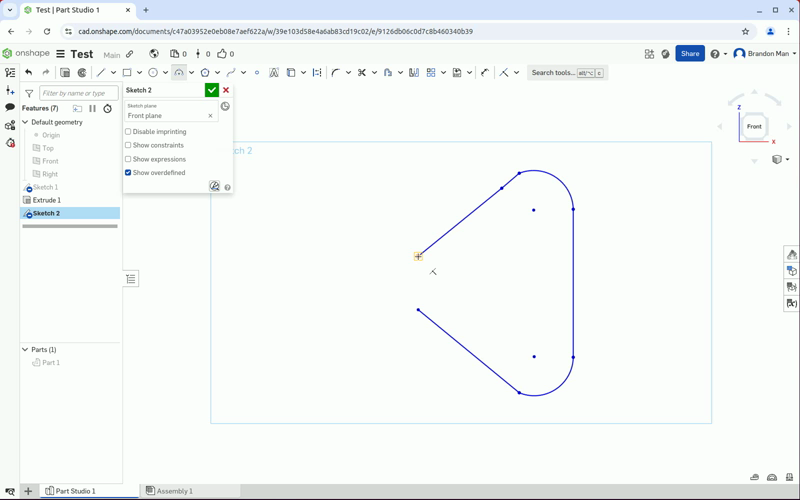
click(418, 256)
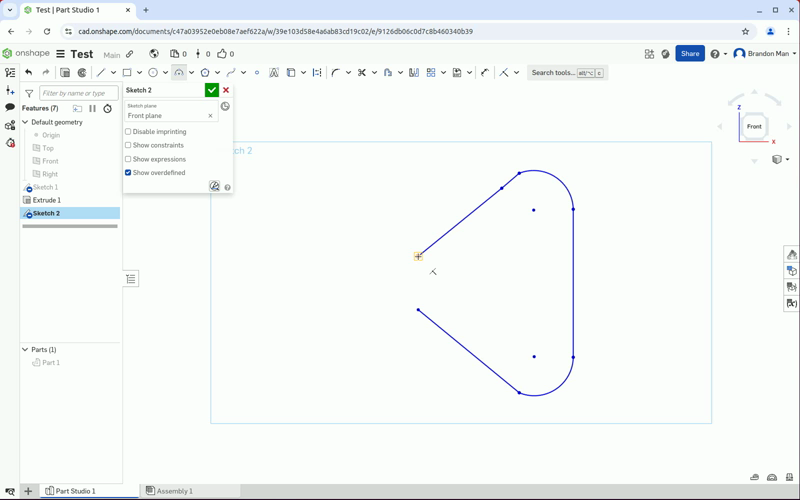
mouse_move(418, 309)
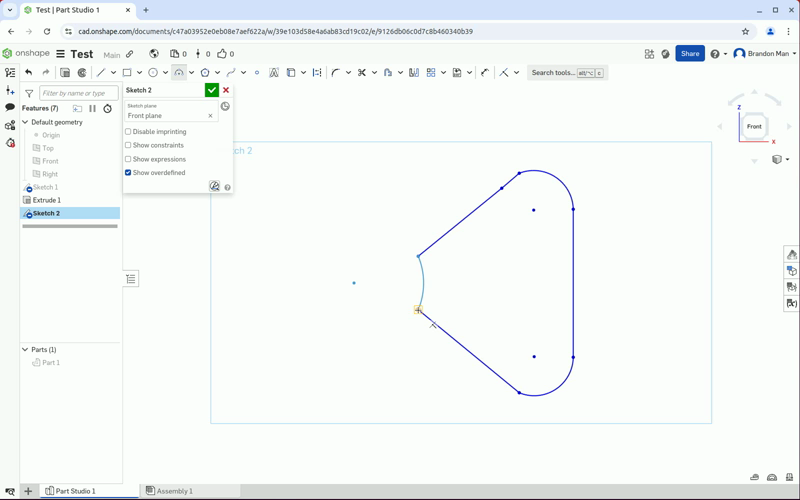
click(418, 309)
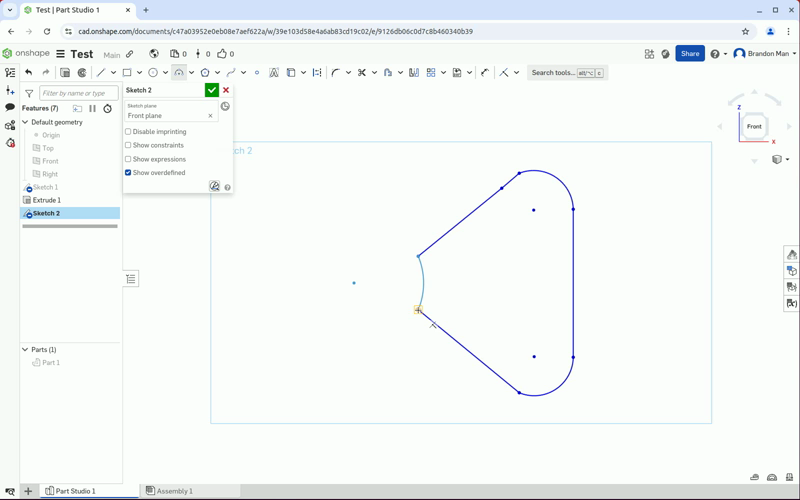
key_down(shift)
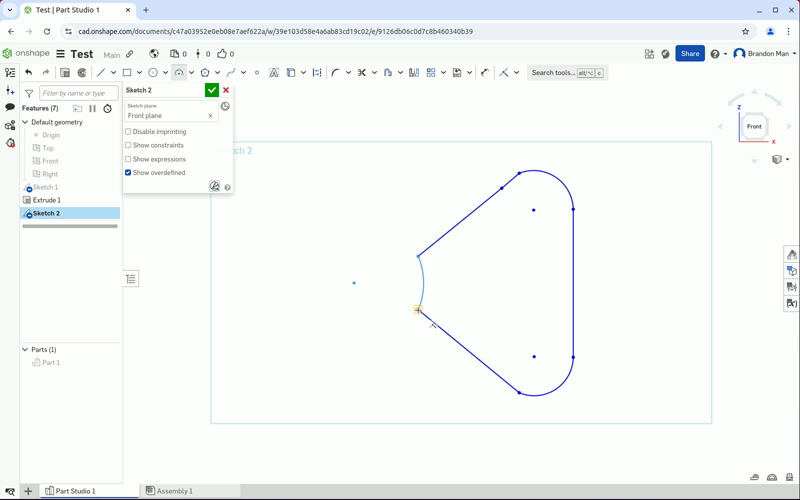
mouse_move(410, 283)
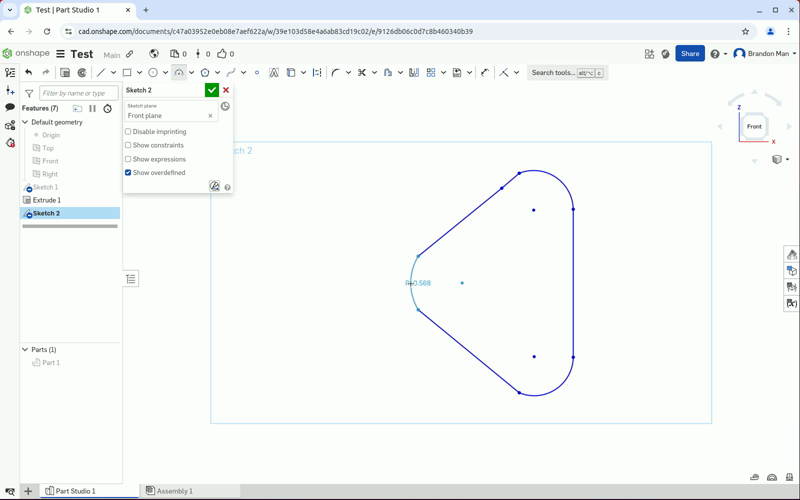
click(410, 283)
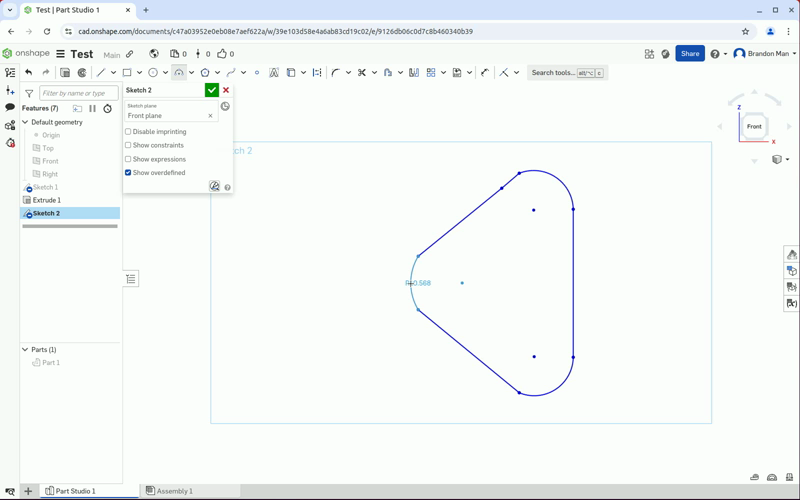
key_up(shift)
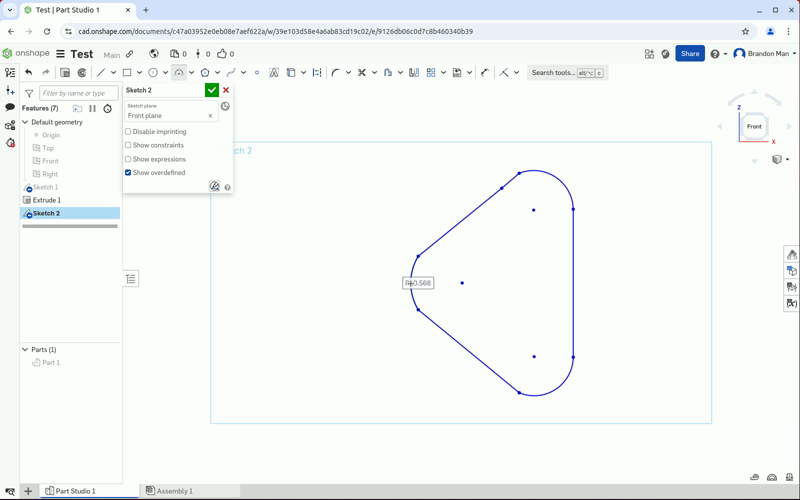
key(esc)
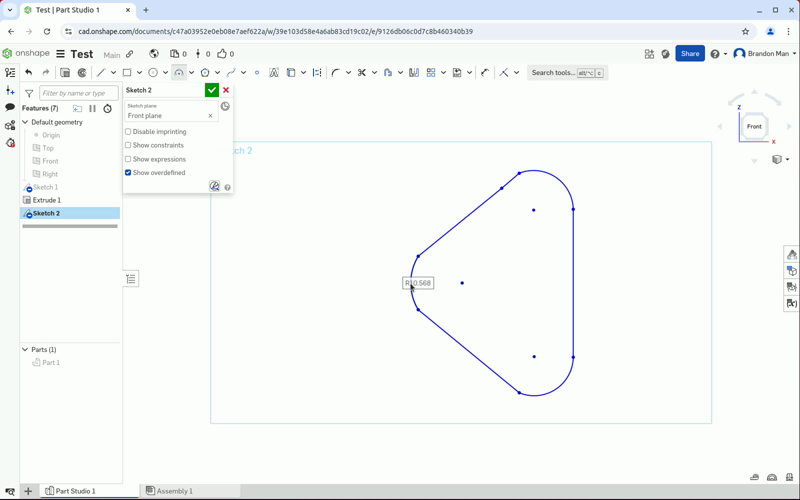
key(c)
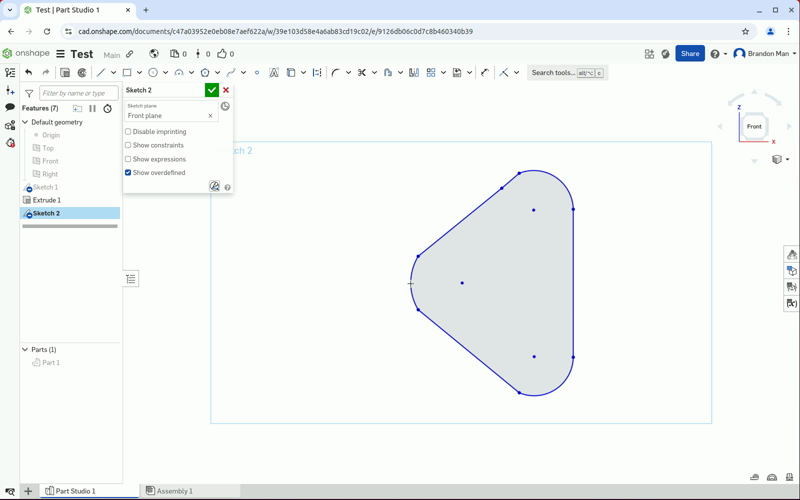
key_down(shift)
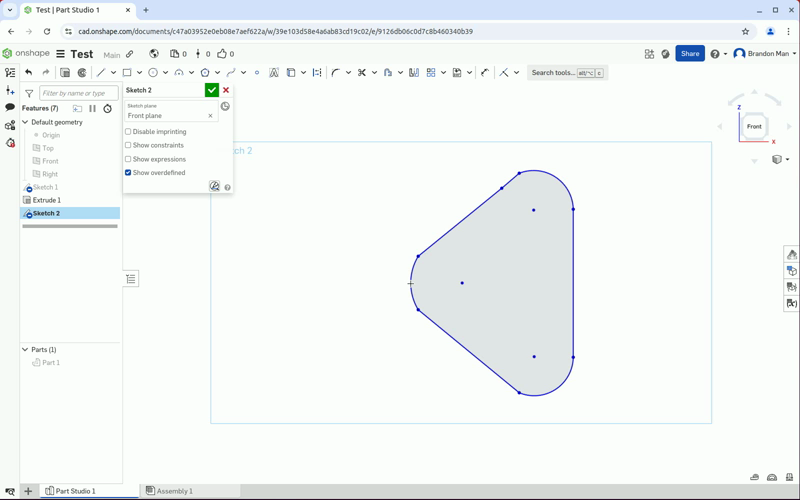
mouse_move(460, 282)
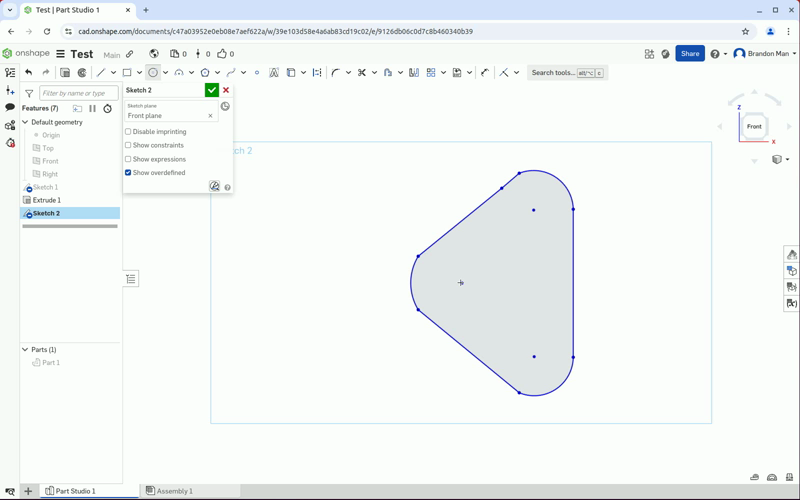
scroll(6)
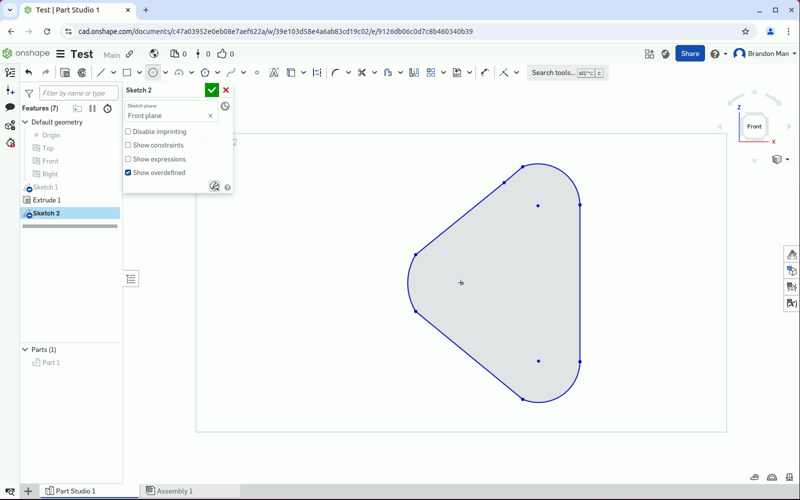
scroll(6)
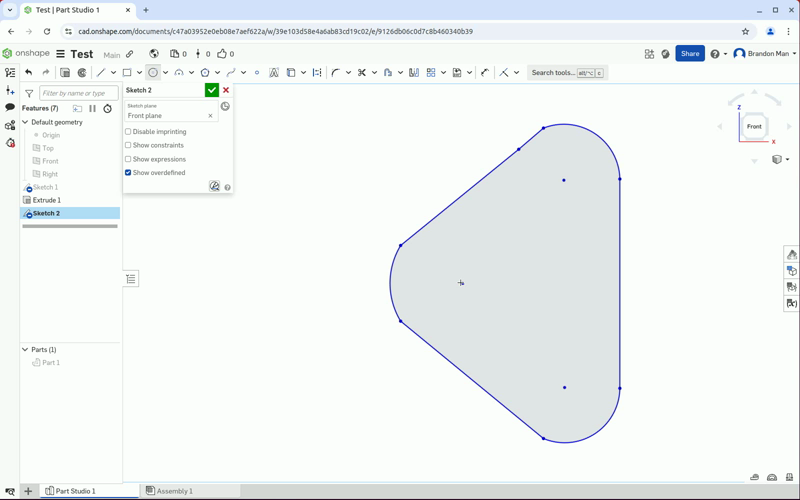
scroll(6)
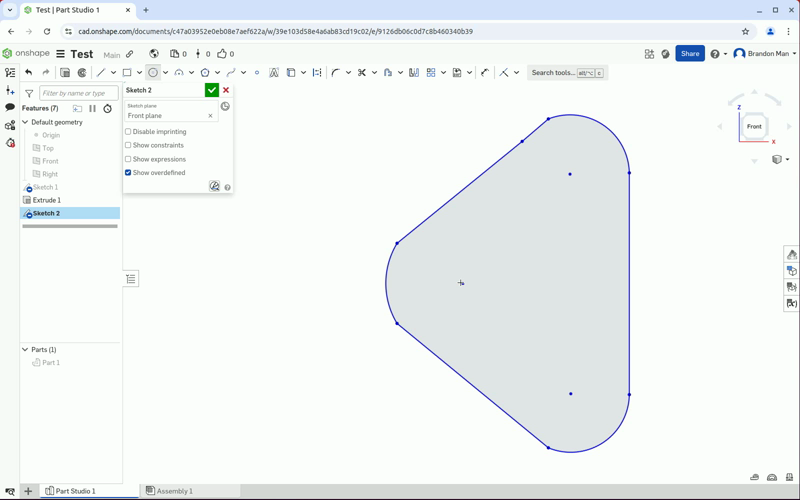
scroll(6)
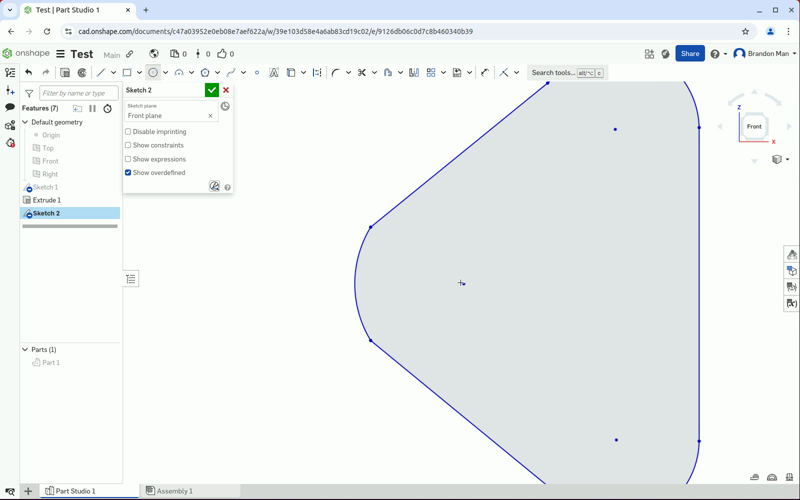
scroll(6)
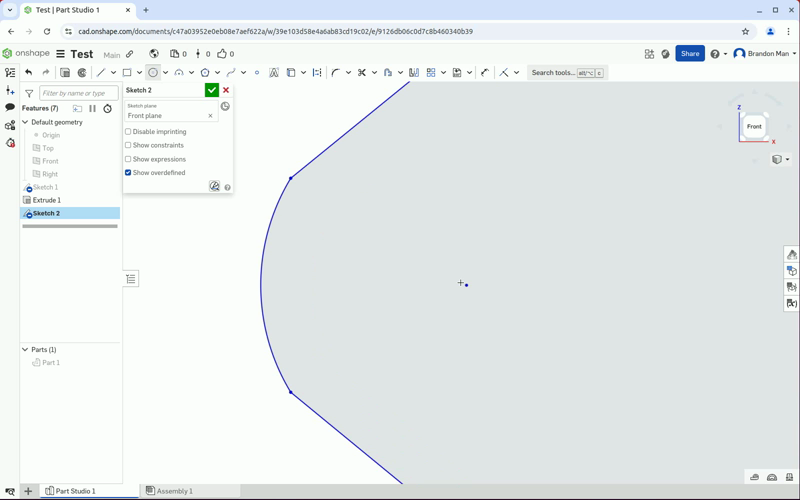
scroll(6)
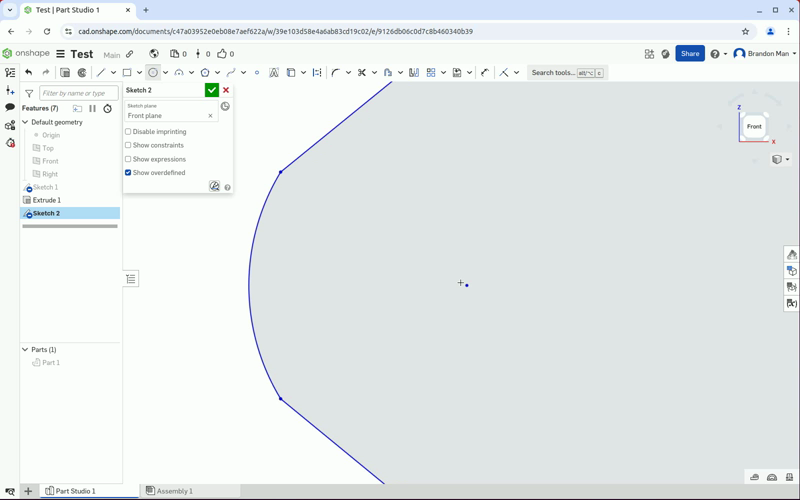
scroll(6)
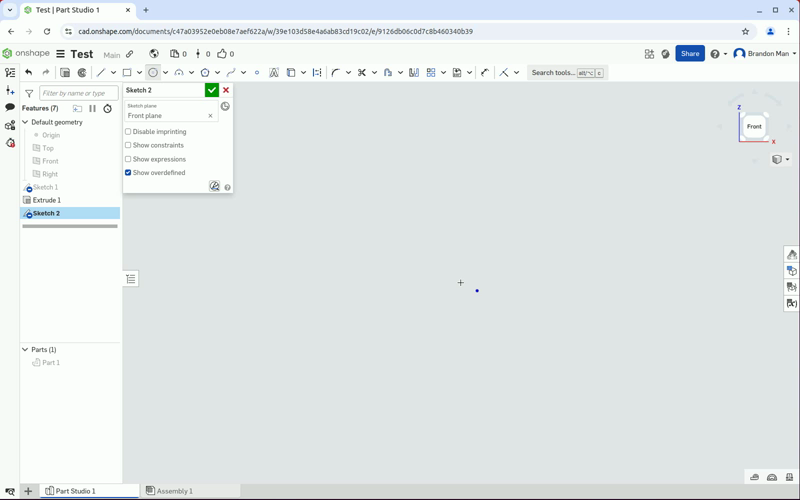
click(460, 282)
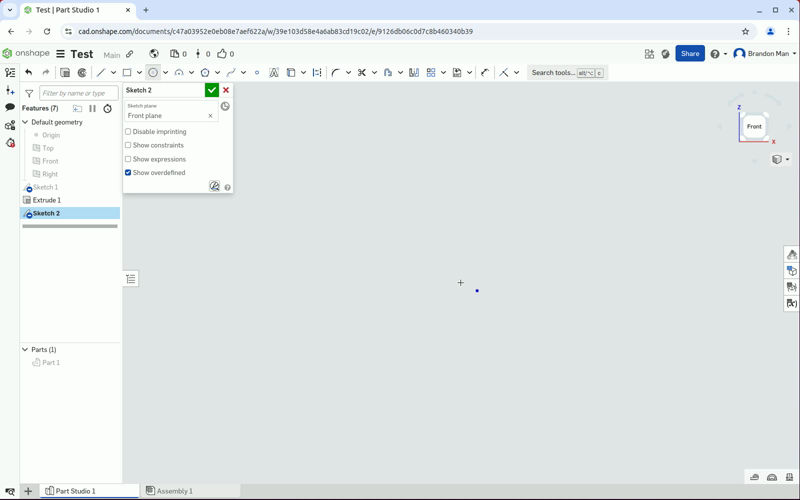
scroll(-6)
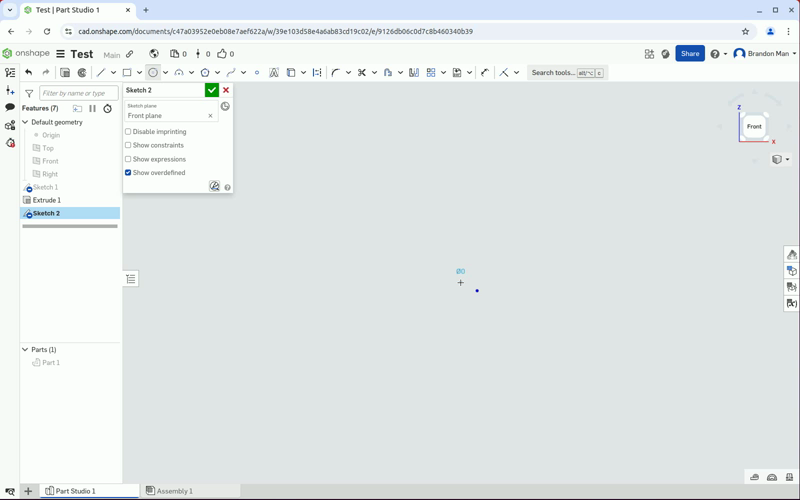
scroll(-6)
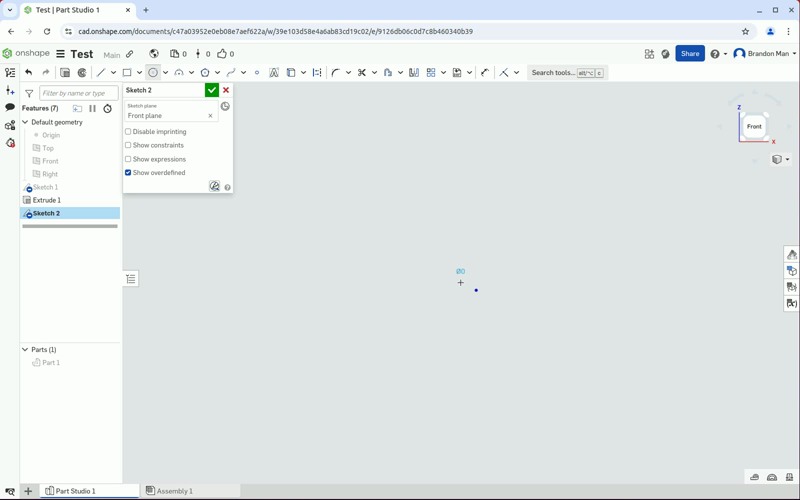
scroll(-6)
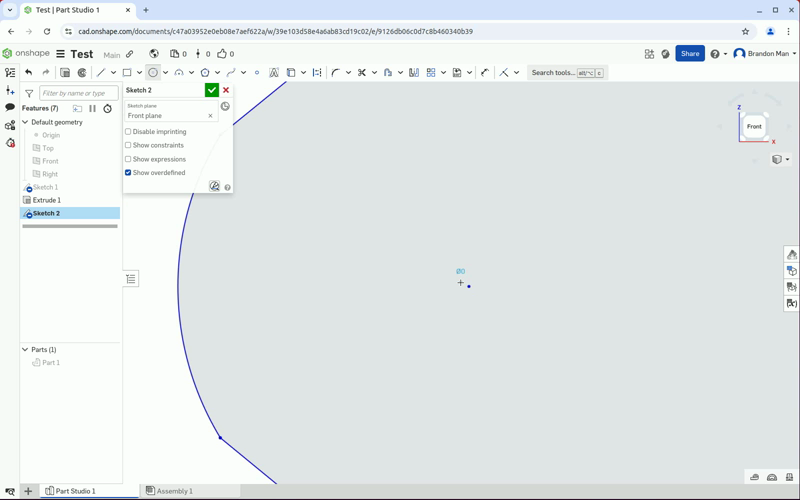
scroll(-6)
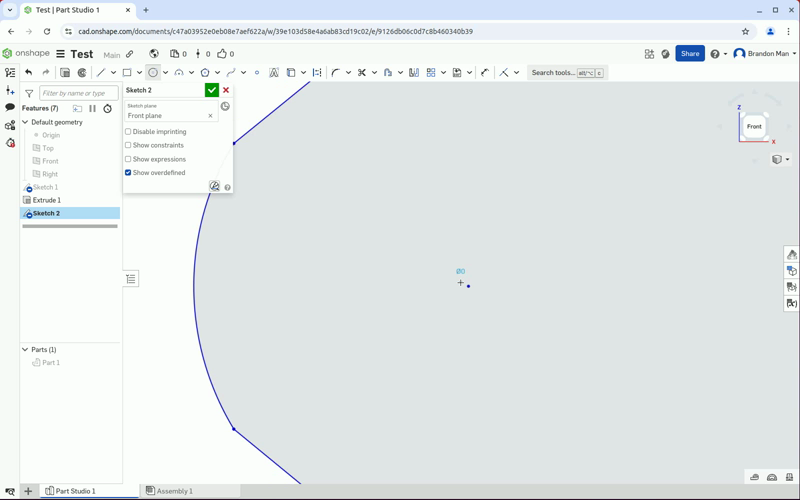
scroll(-6)
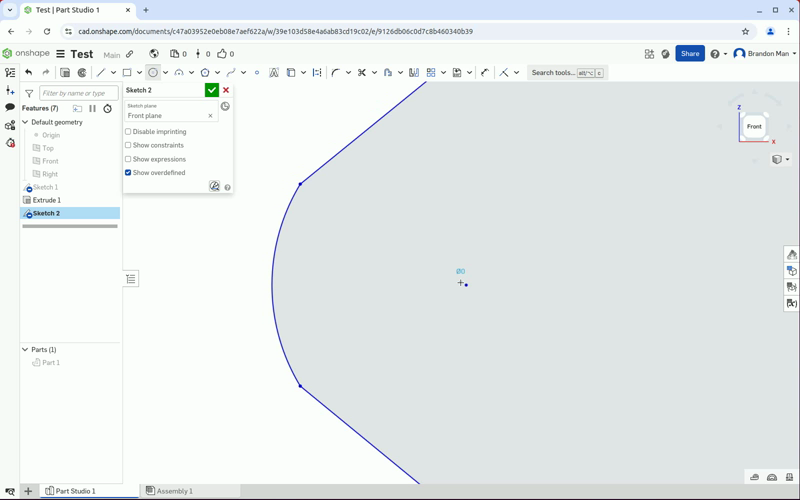
scroll(-6)
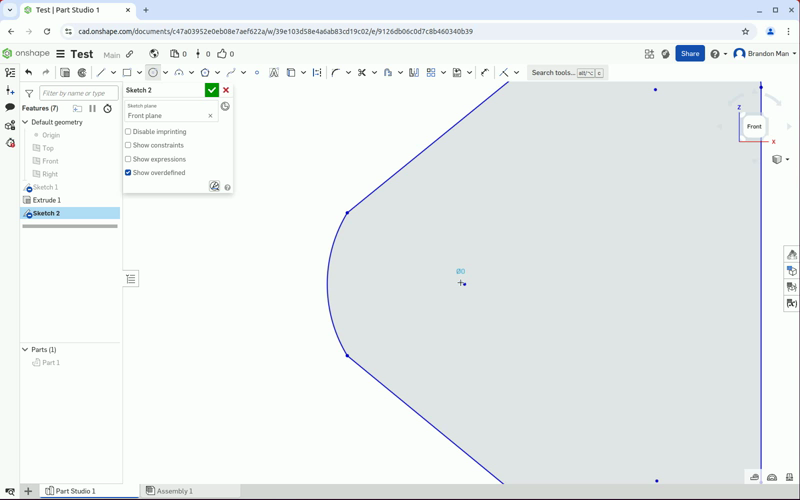
scroll(-6)
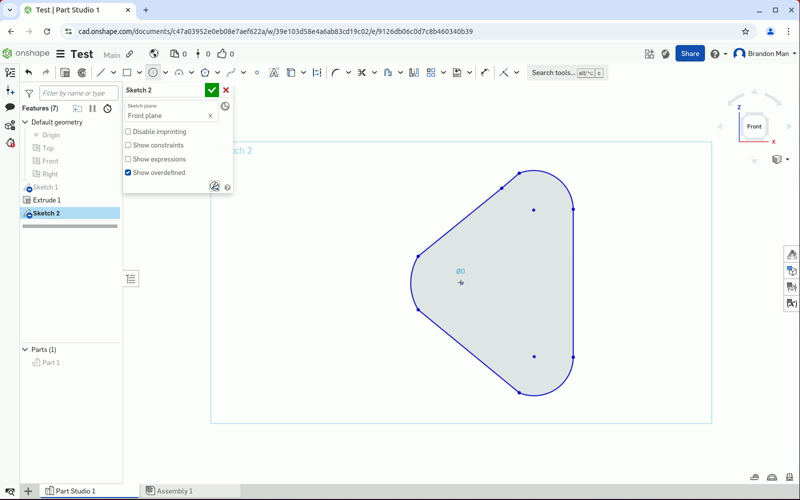
key_up(shift)
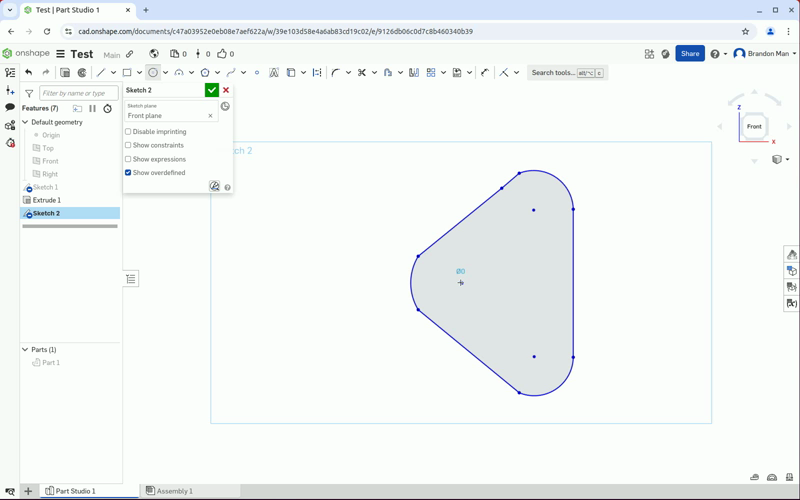
mouse_move(489, 282)
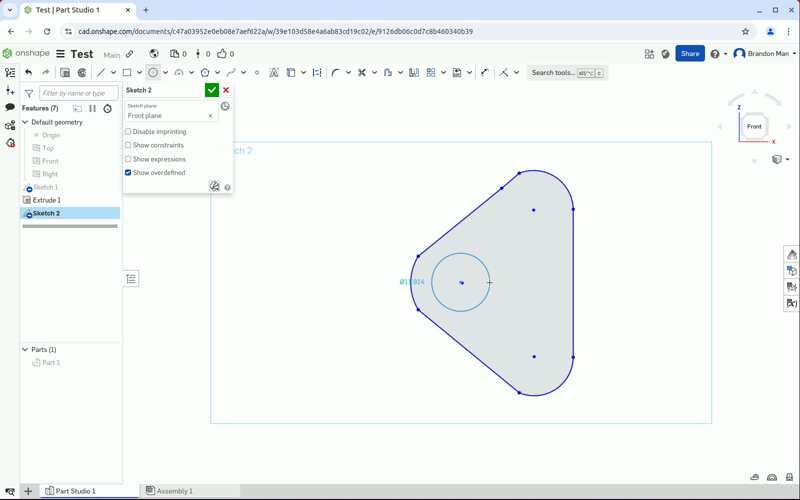
click(489, 282)
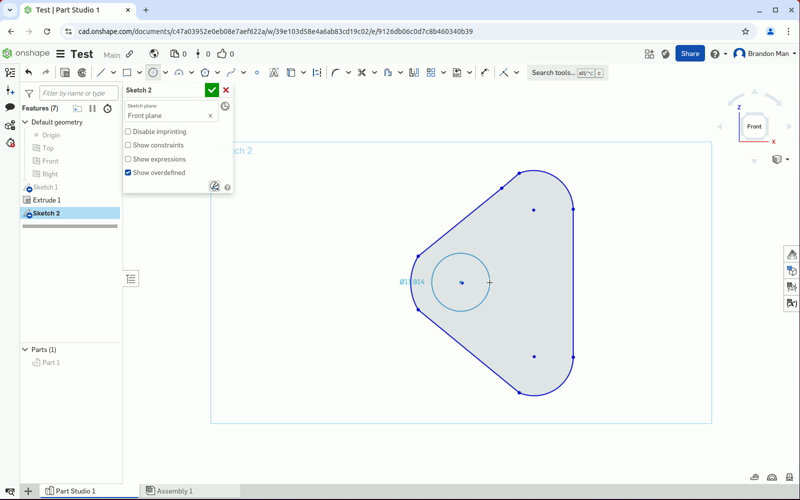
key(esc)
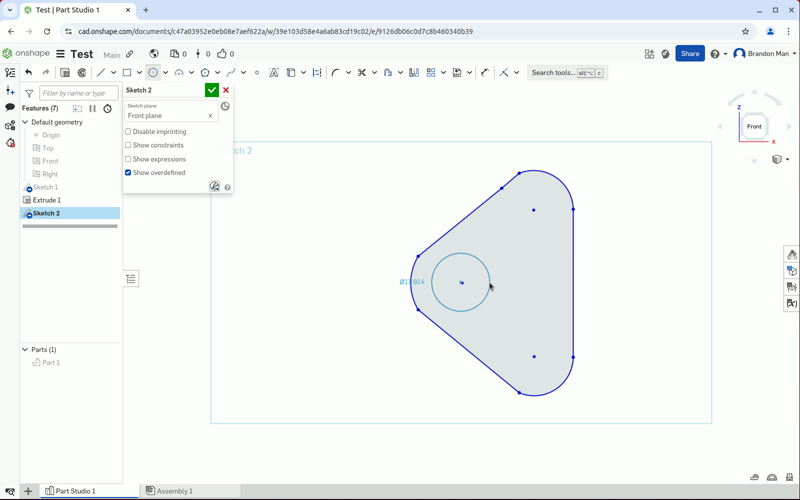
key(c)
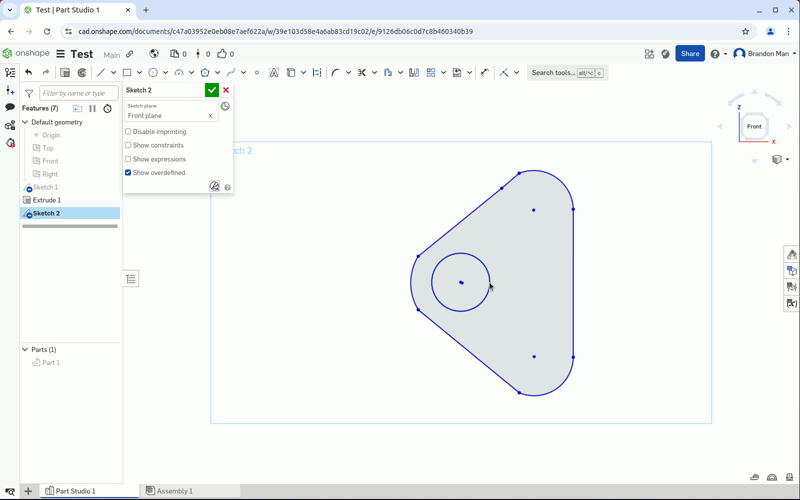
key_down(shift)
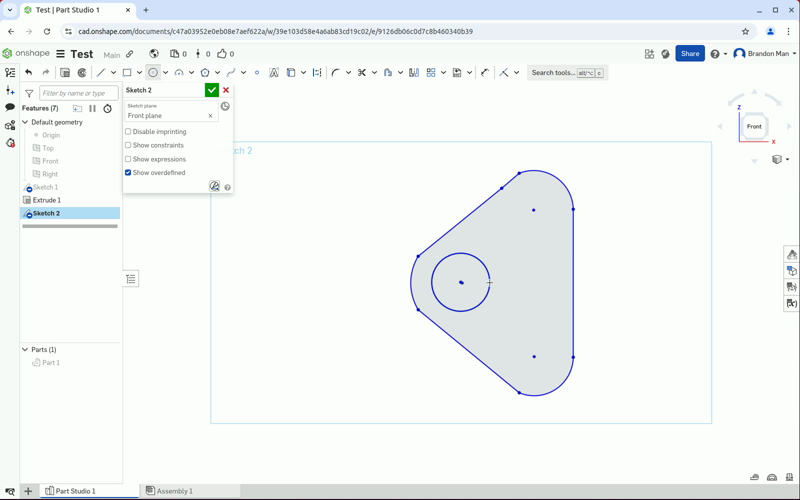
mouse_move(534, 357)
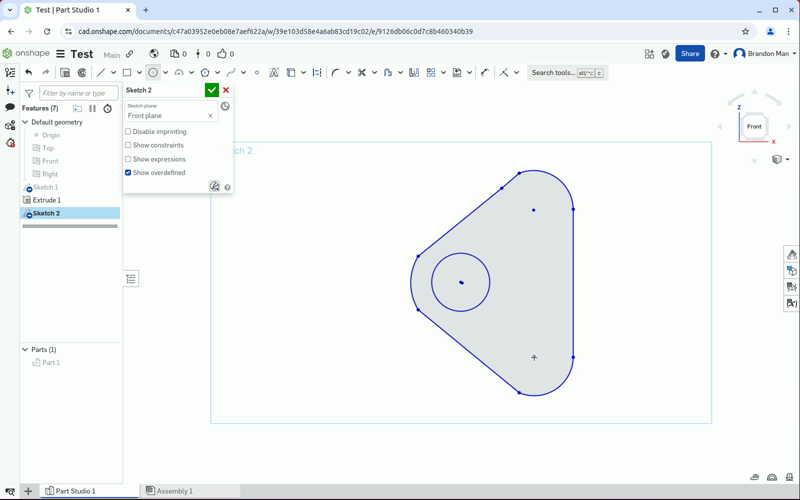
click(534, 357)
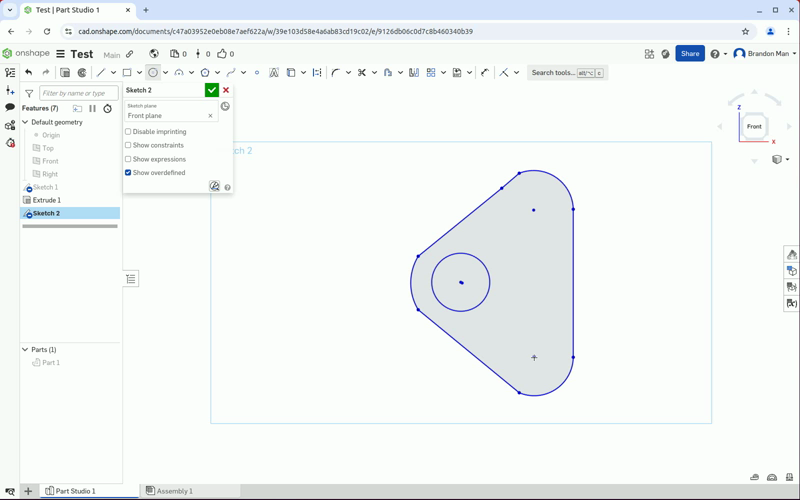
key_up(shift)
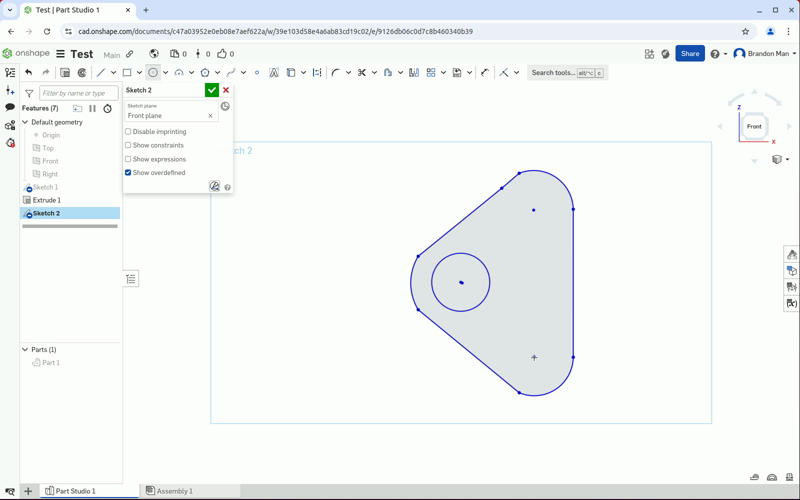
mouse_move(546, 357)
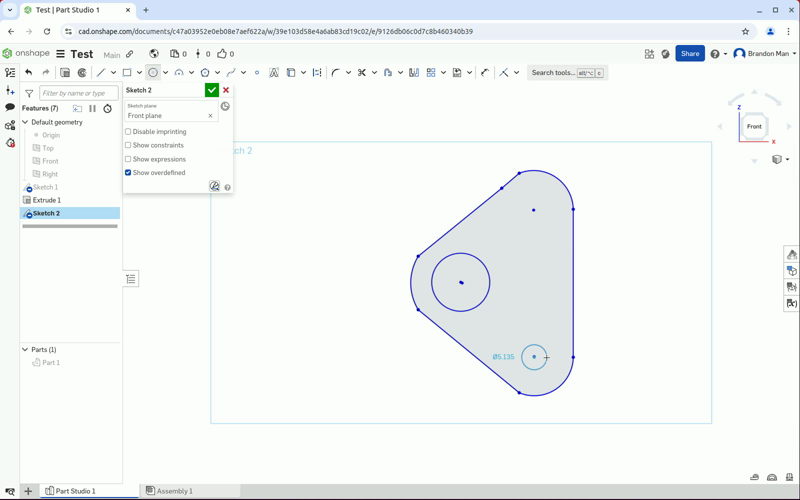
click(546, 357)
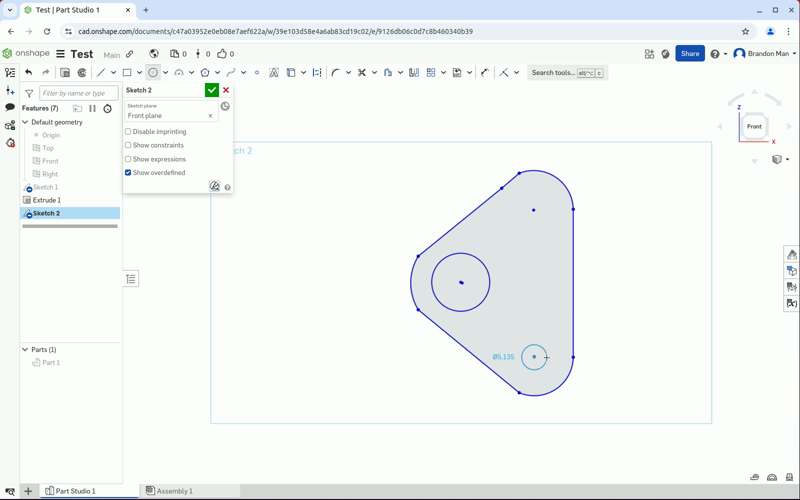
key(esc)
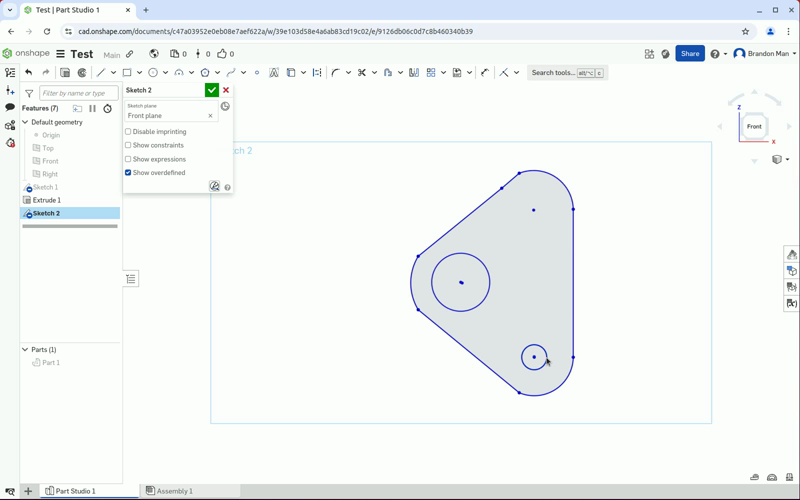
key(c)
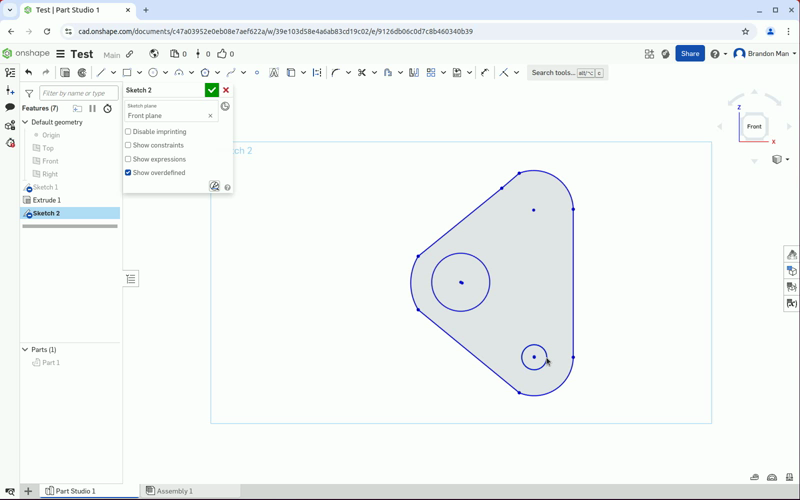
key_down(shift)
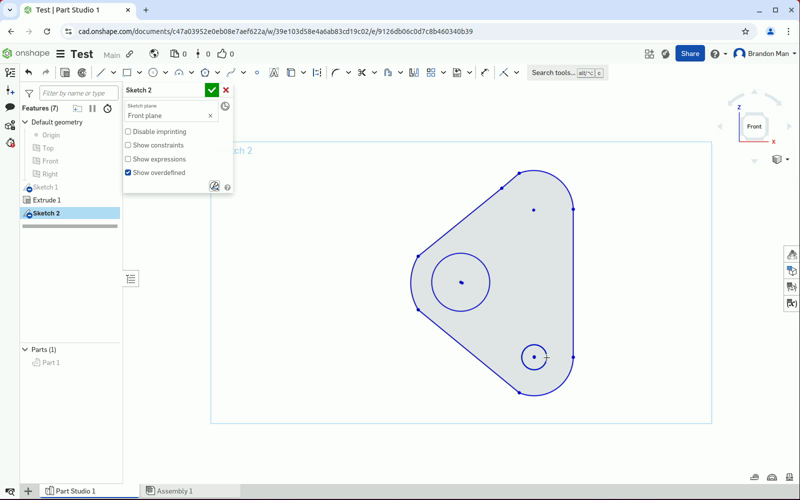
mouse_move(534, 209)
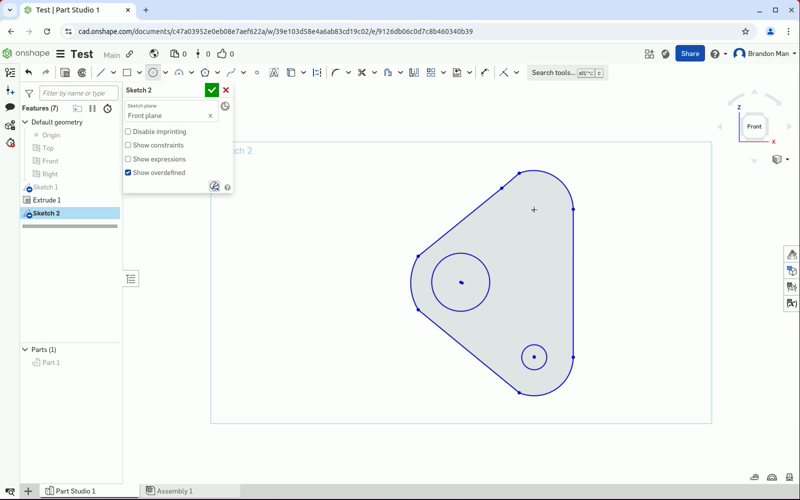
click(534, 209)
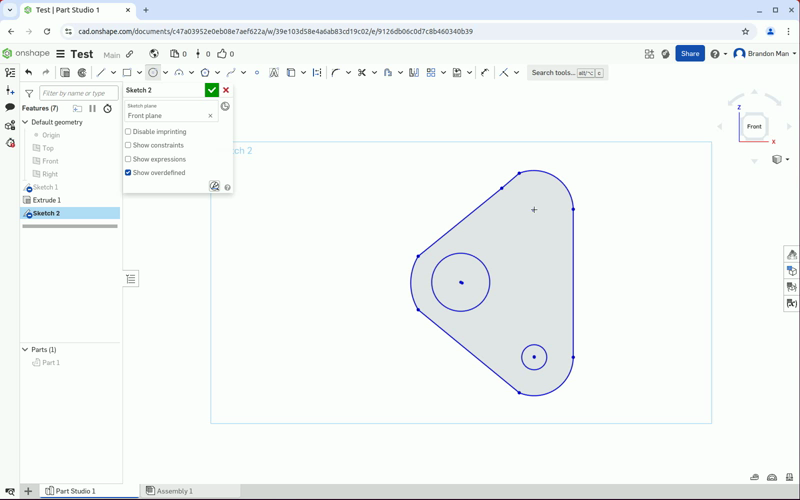
key_up(shift)
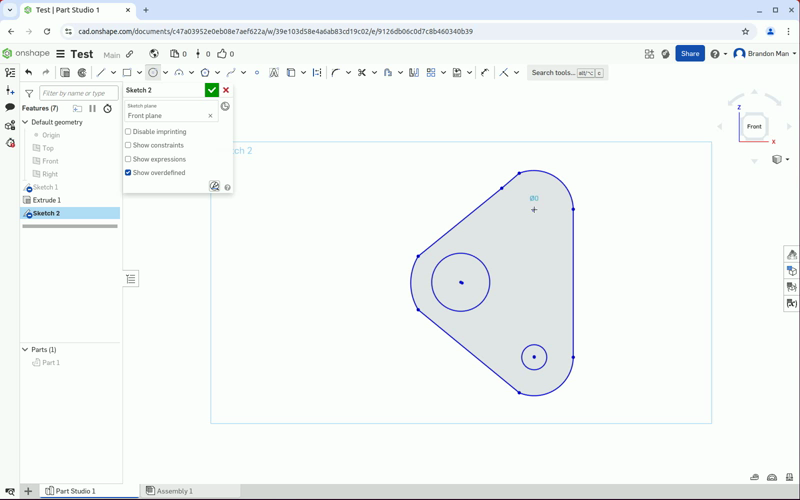
mouse_move(546, 209)
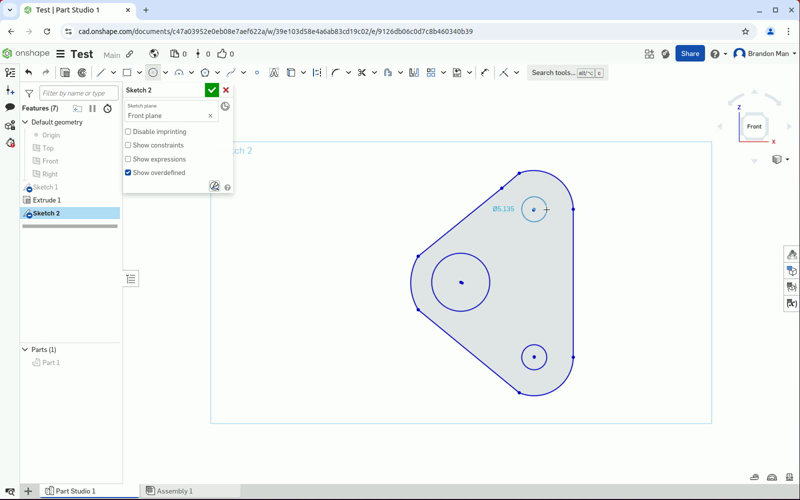
click(546, 209)
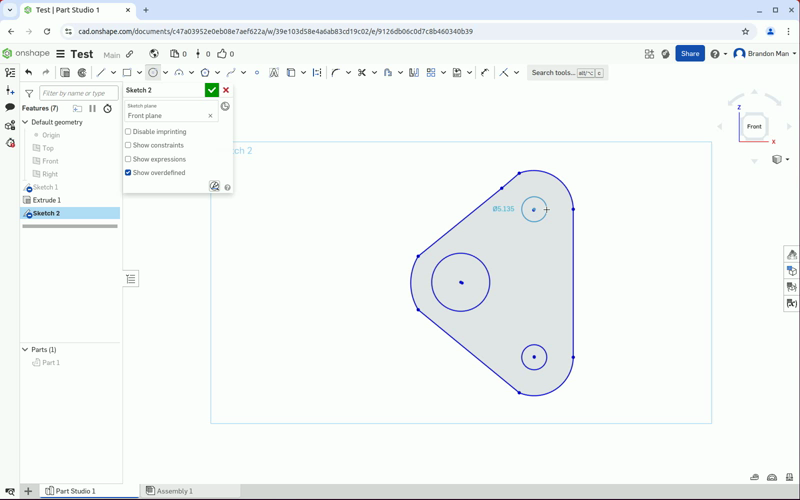
key(esc)
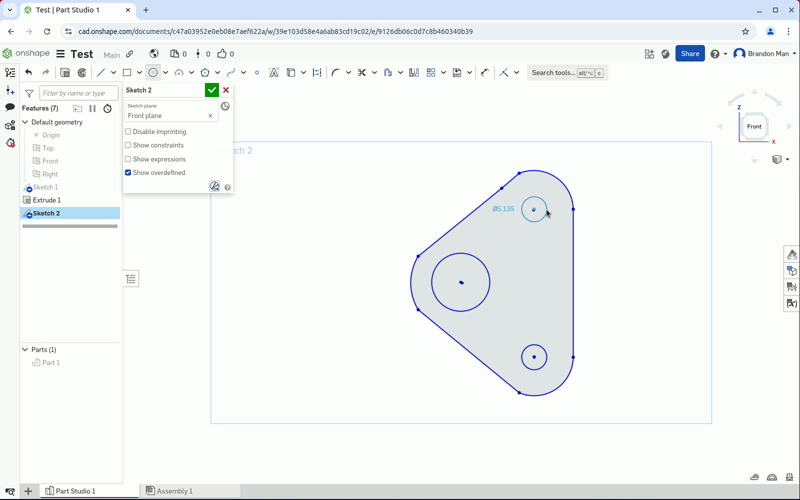
mouse_move(523, 307)
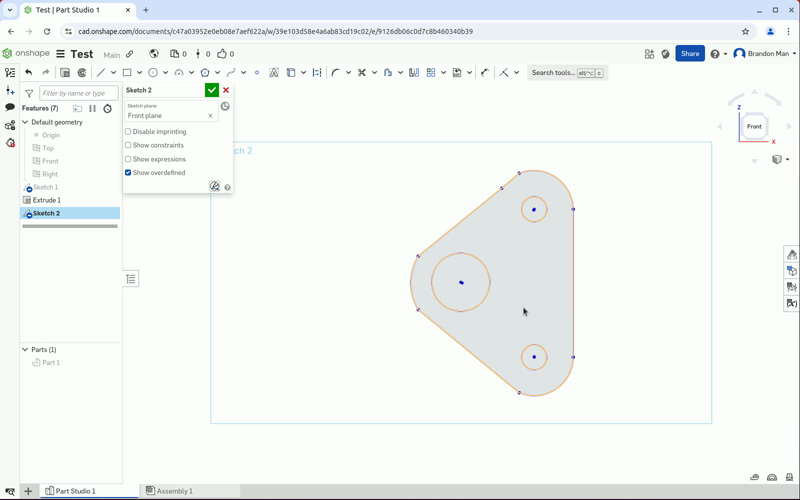
click(523, 307)
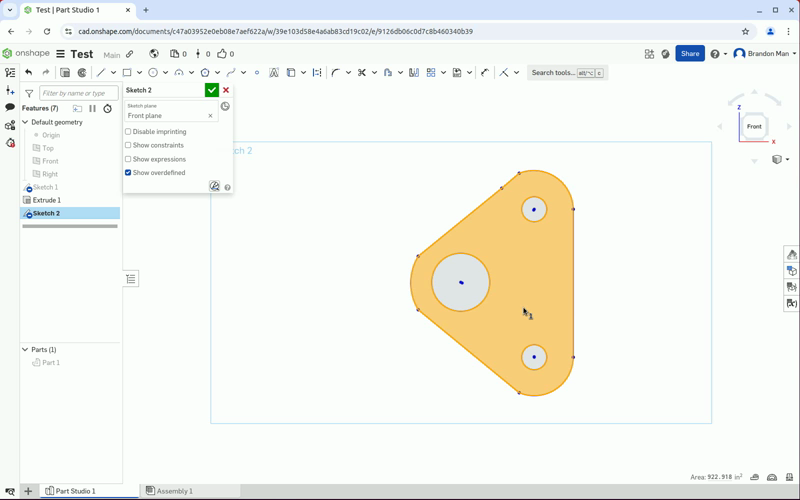
mouse_move(73, 352)
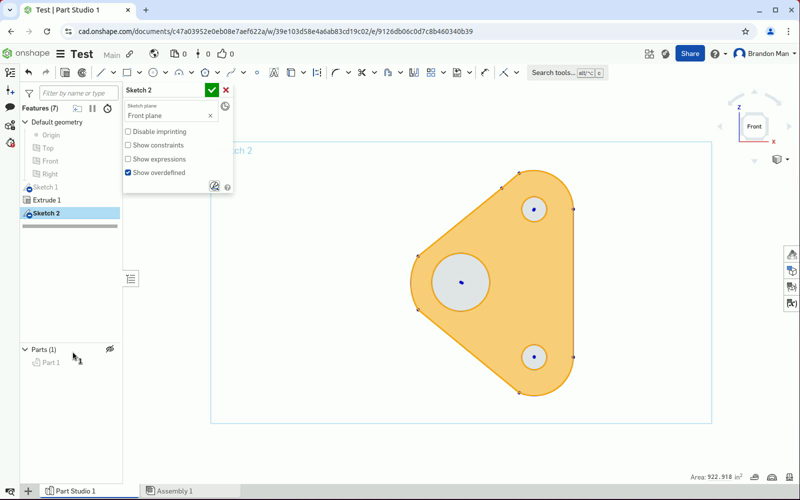
key(shift+y)
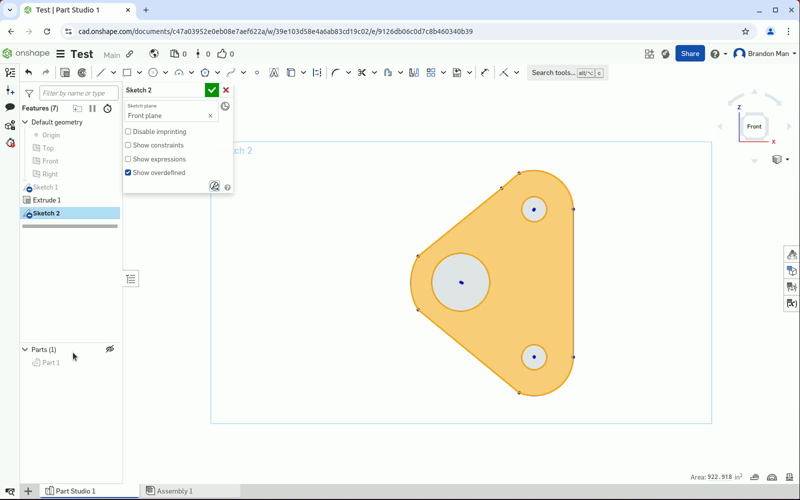
key(shift+e)
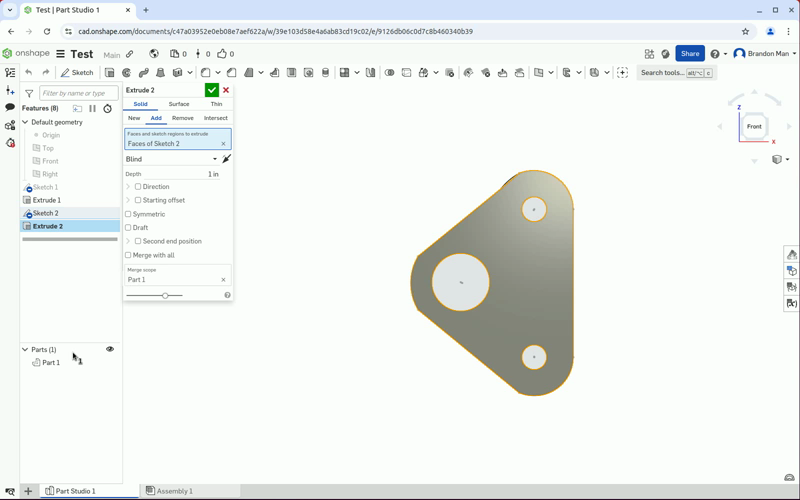
mouse_move(143, 106)
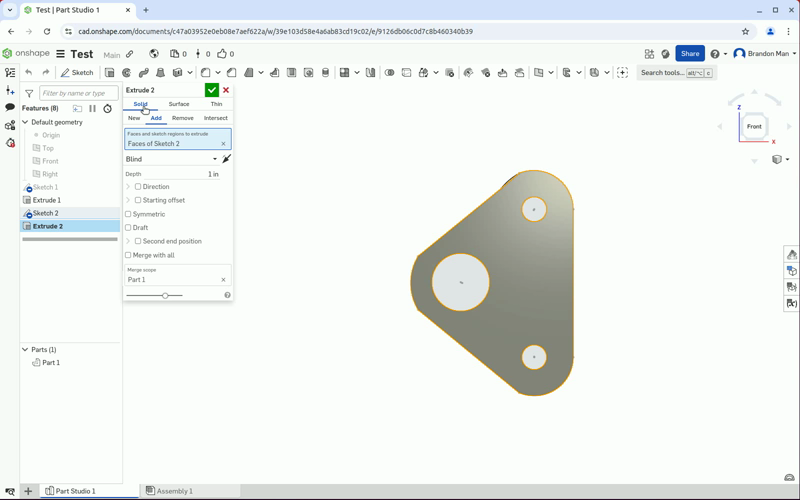
click(143, 106)
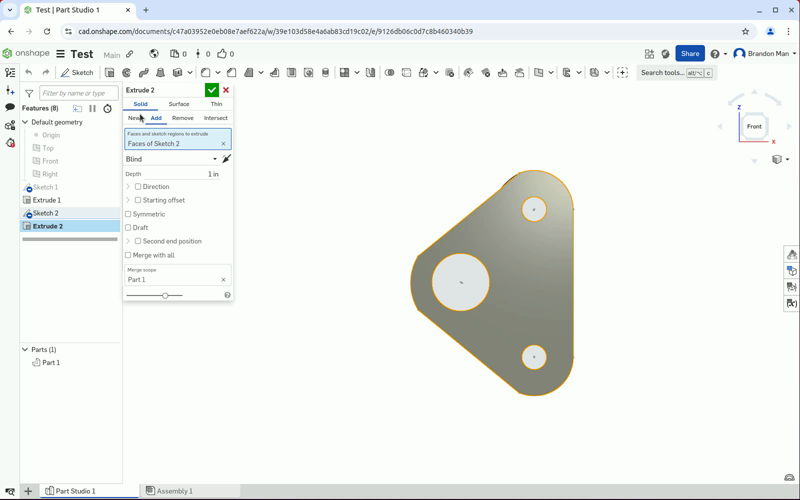
mouse_move(137, 120)
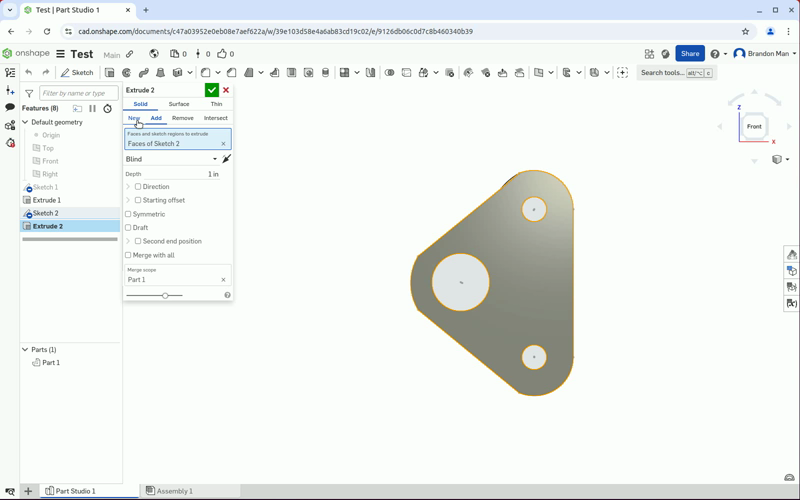
click(137, 120)
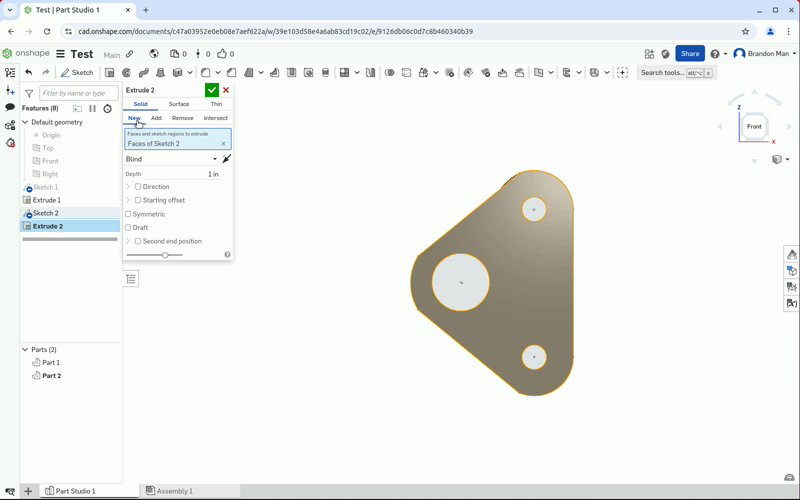
key(tab, 4)
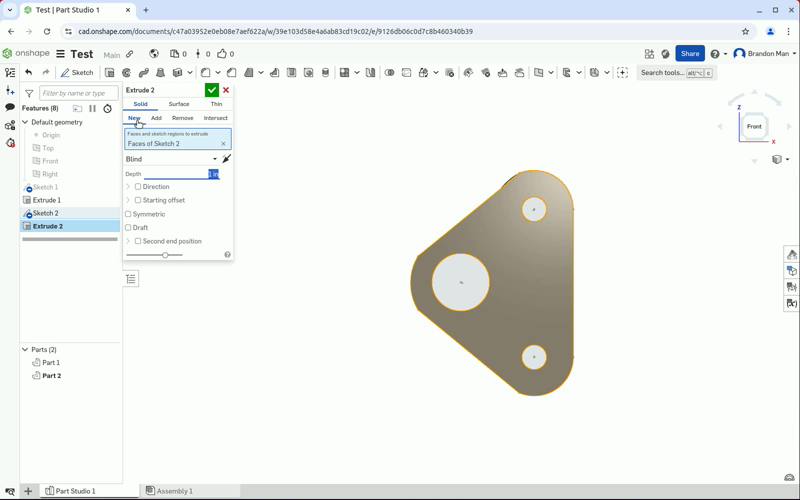
text(10.591)
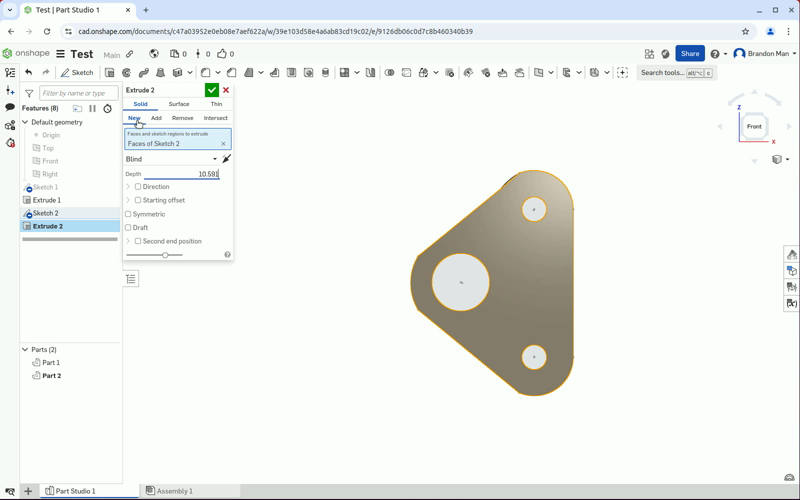
key(enter)
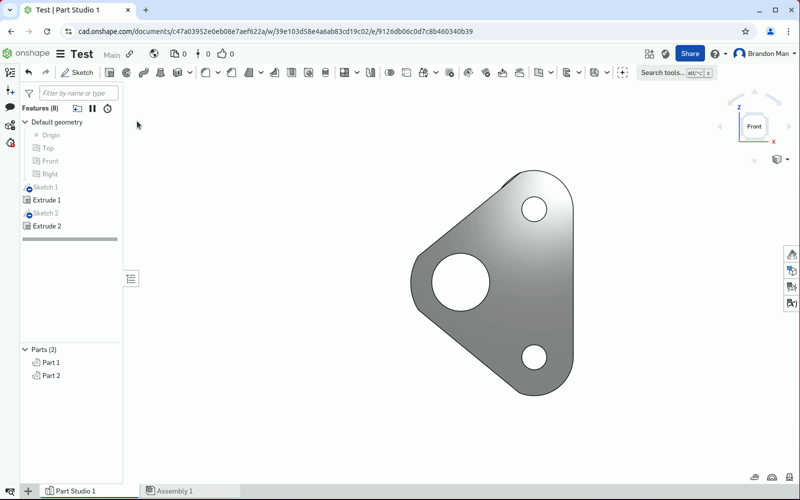
key(shift+h)
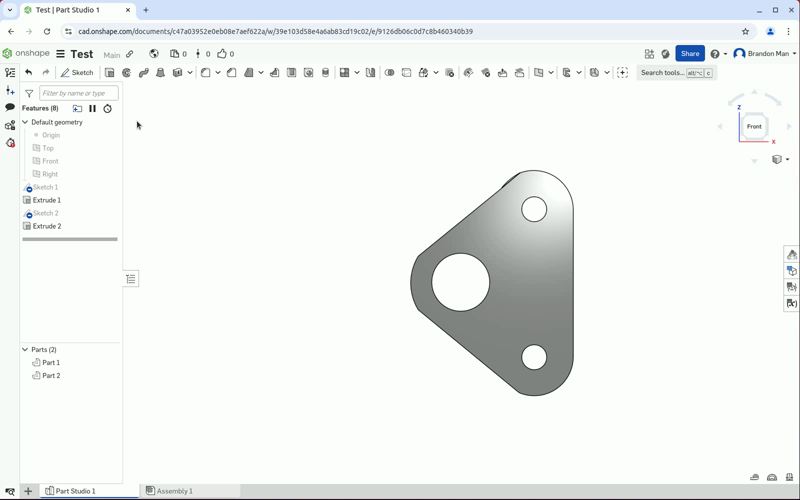
key(shift+h)
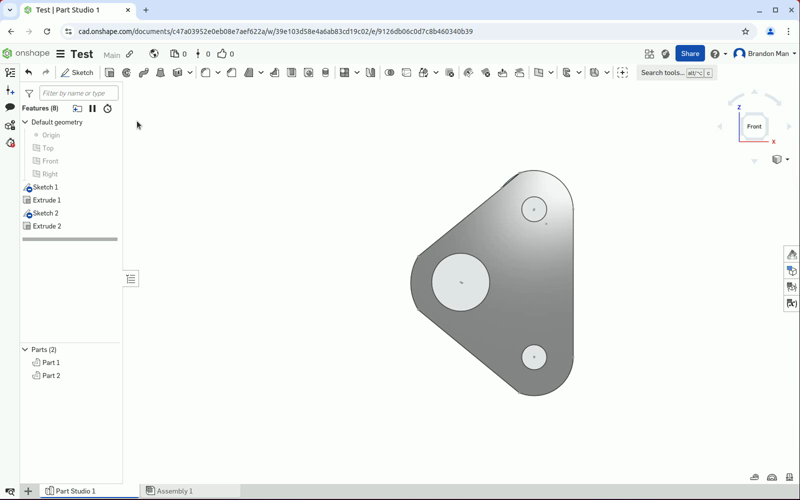
key(shift+7)
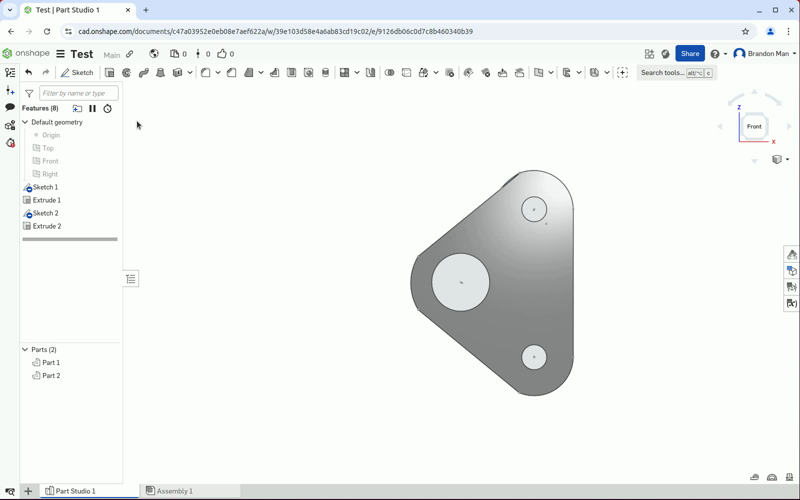
key(left, 2)
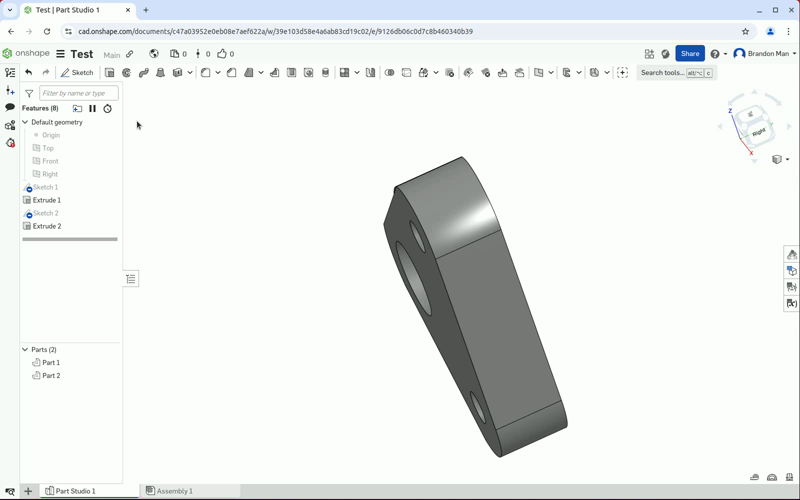
key(down, 2)
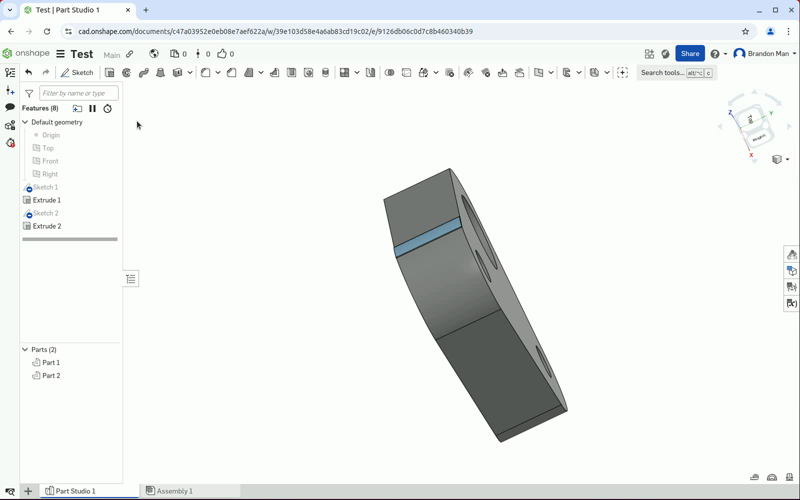
key(up, 2)
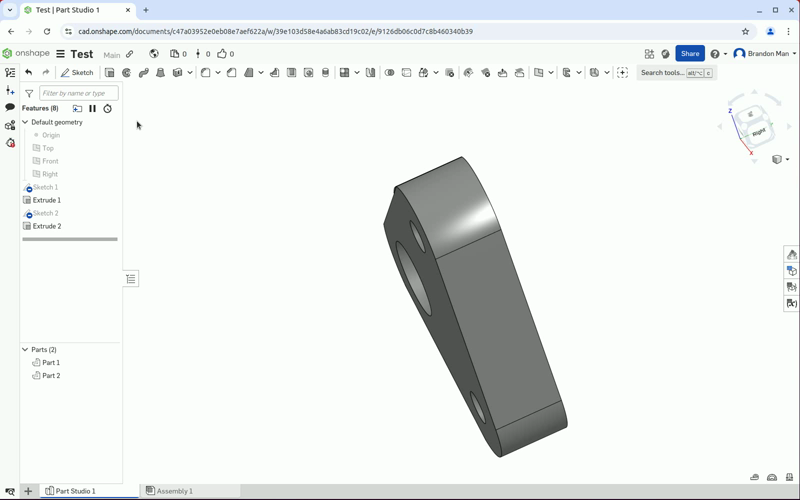
key(right, 2)
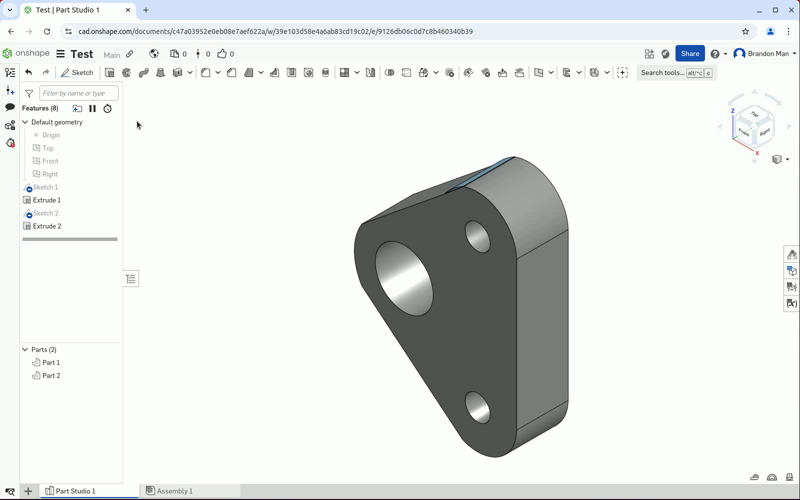
mouse_move(73, 189)
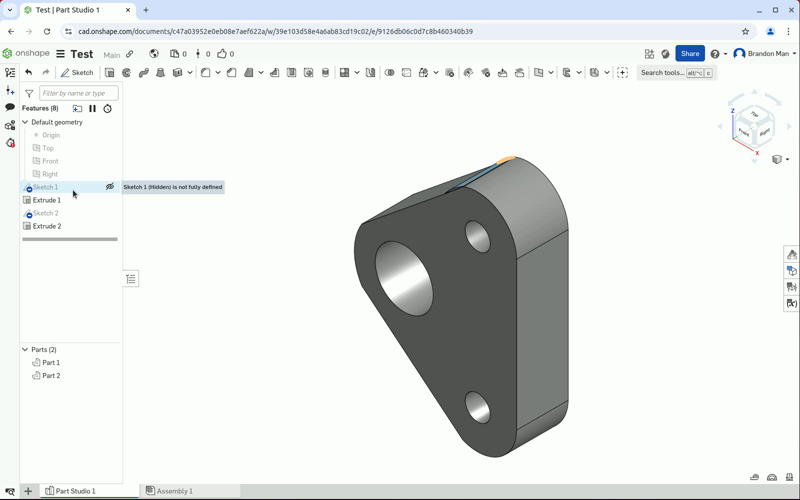
click(73, 189)